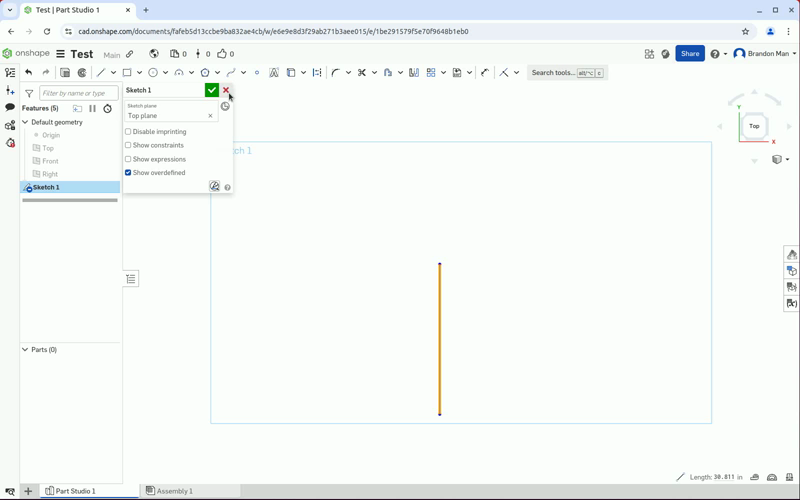
key(shift+h)
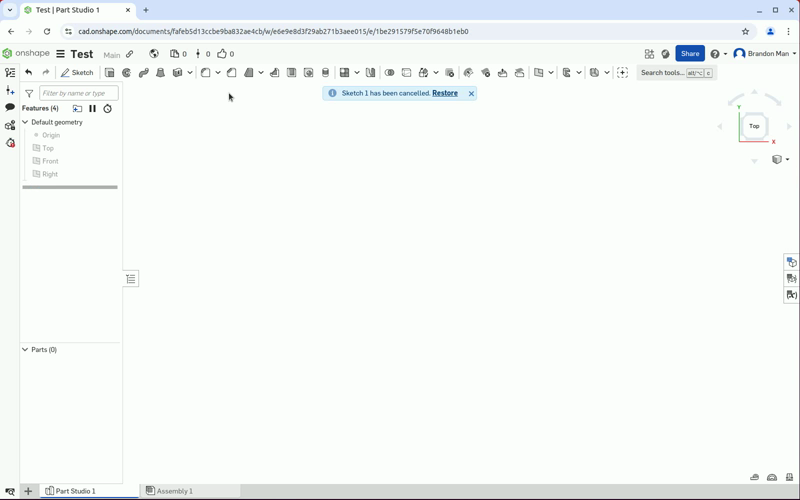
mouse_move(73, 352)
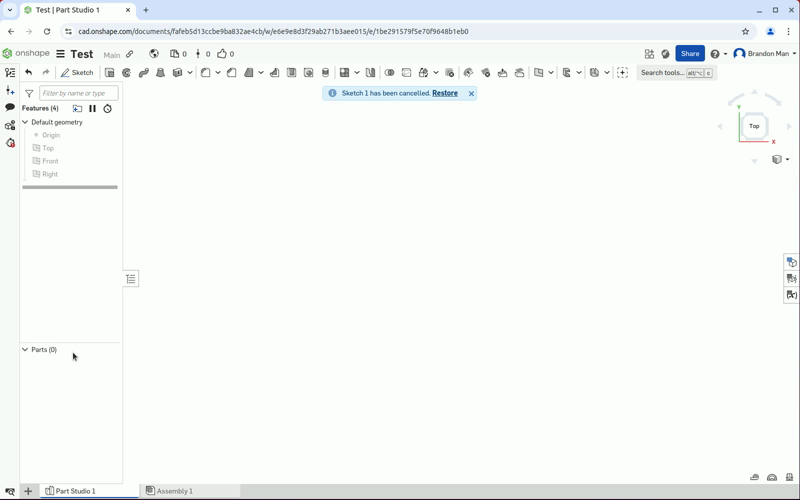
key(y)
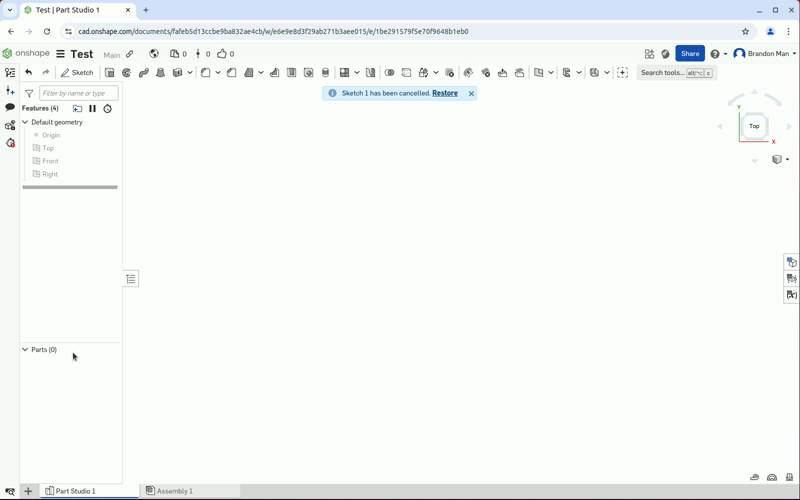
key(shift+p)
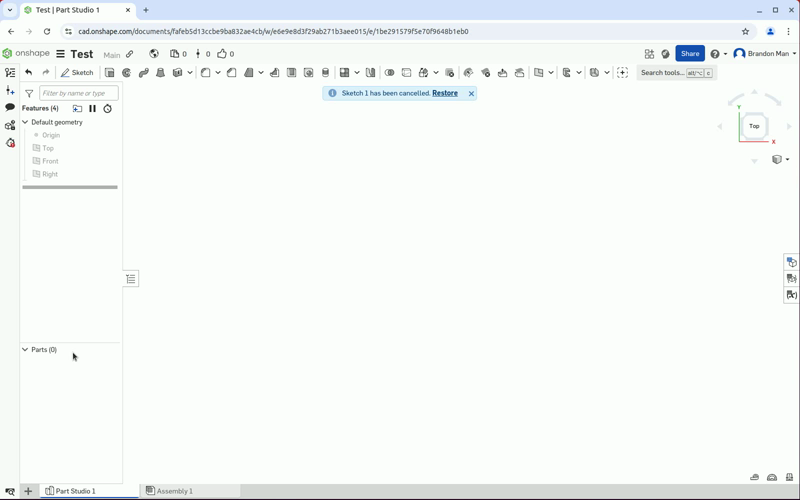
key(space)
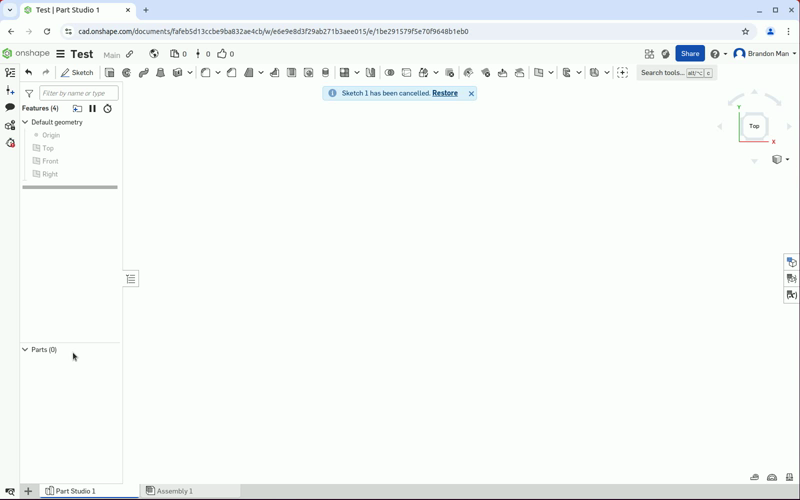
key_down(shift)
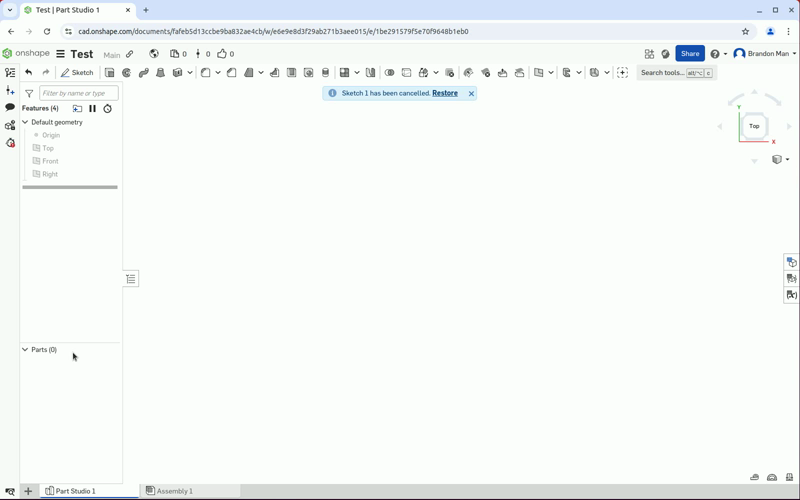
key(up)
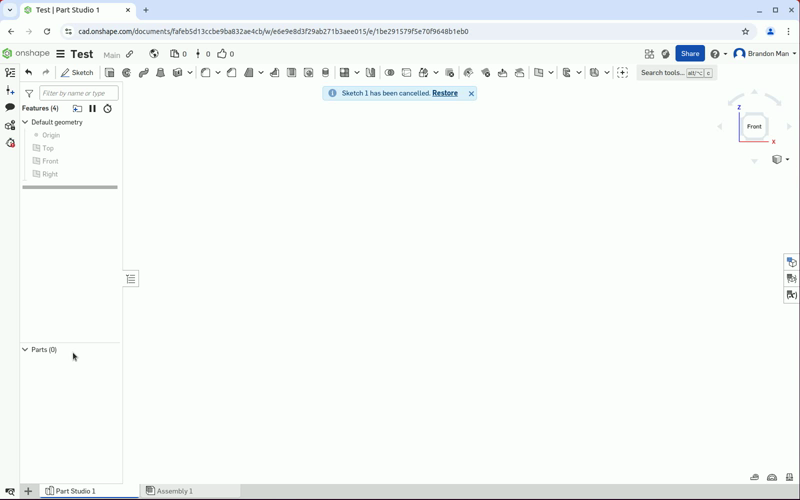
key_up(shift)
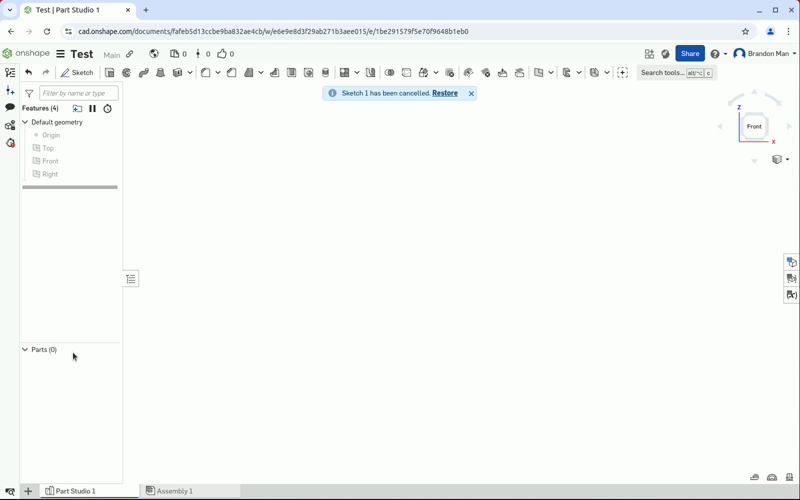
mouse_move(73, 352)
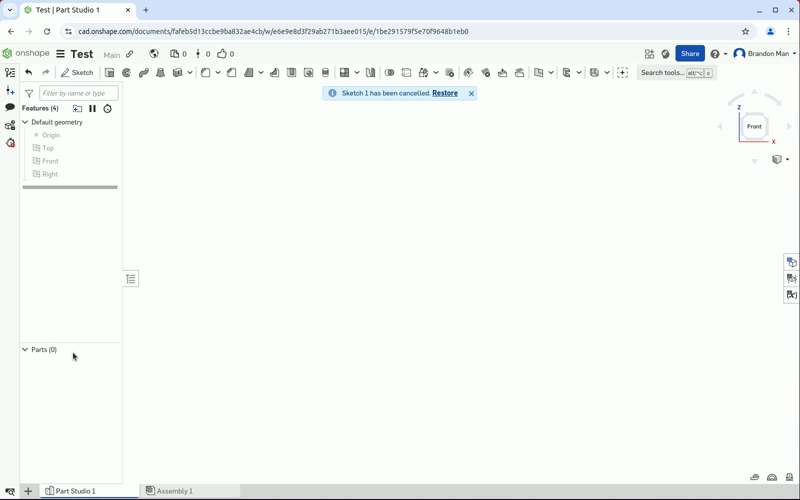
key(shift+y)
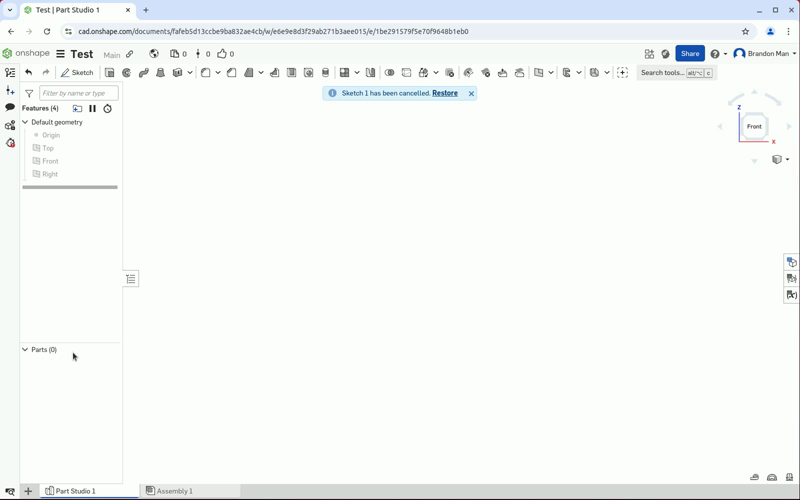
key(shift+s)
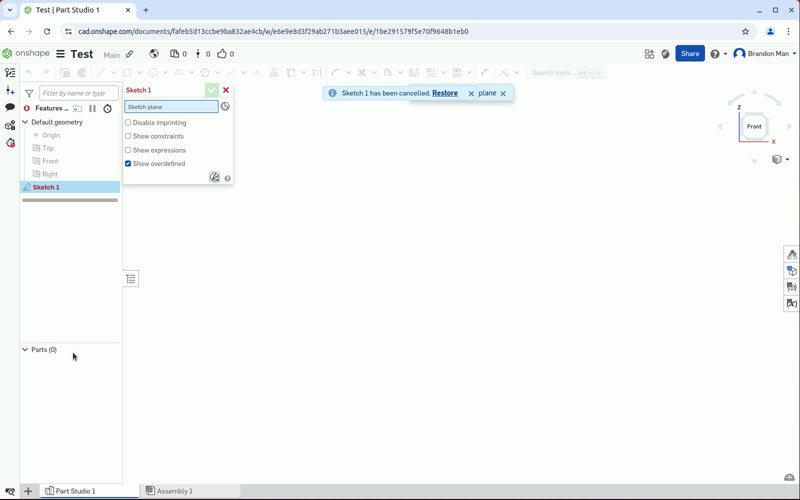
mouse_move(73, 163)
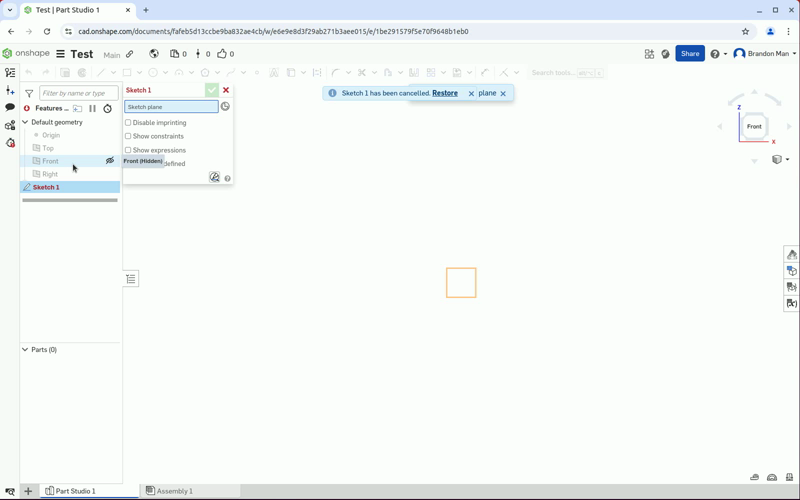
click(73, 163)
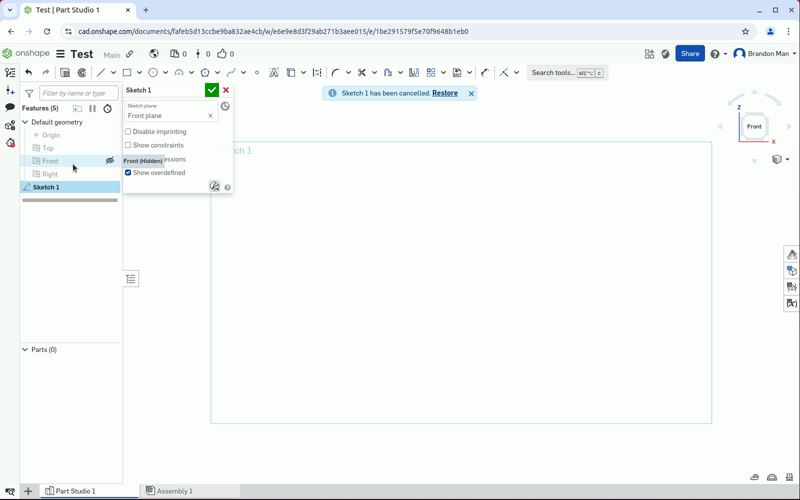
mouse_move(73, 352)
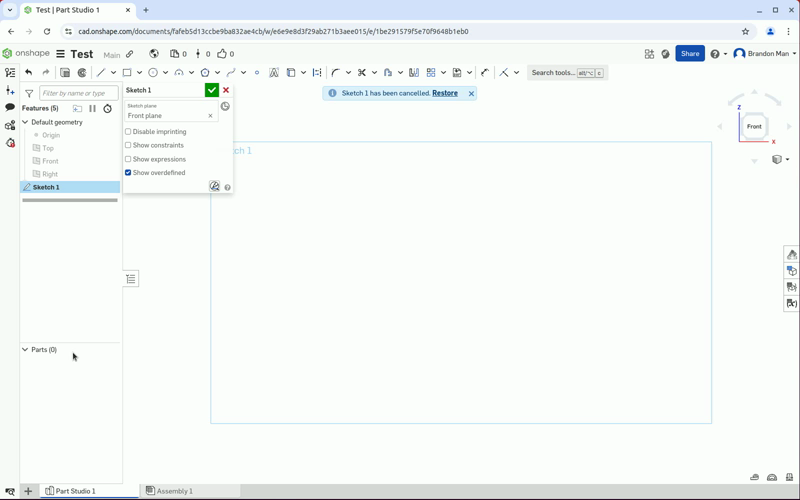
key(y)
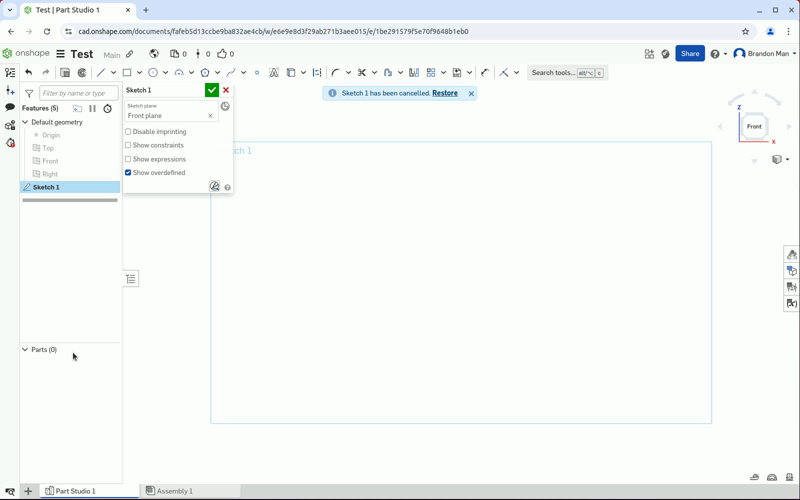
key(l)
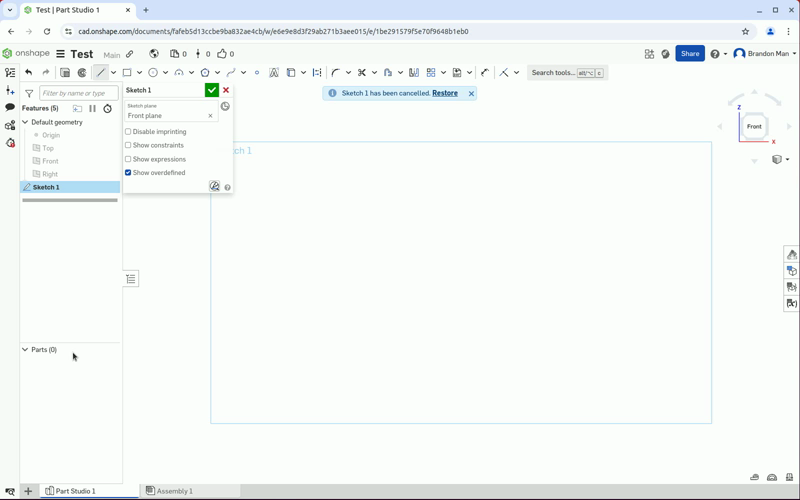
key_down(shift)
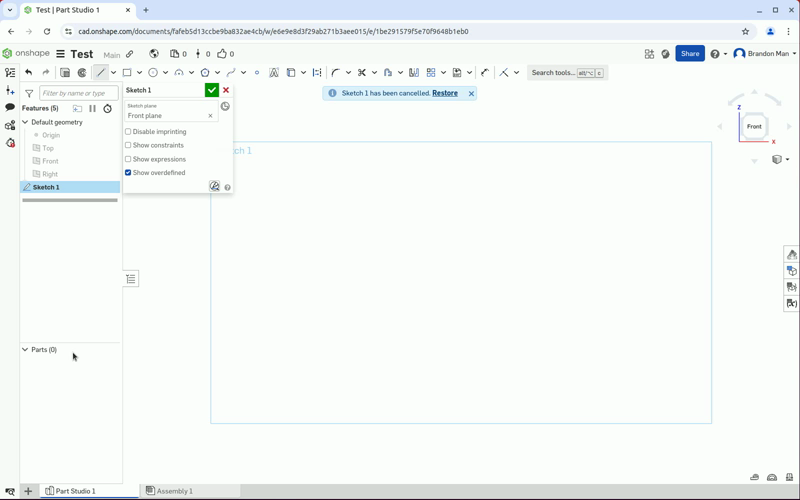
mouse_move(371, 318)
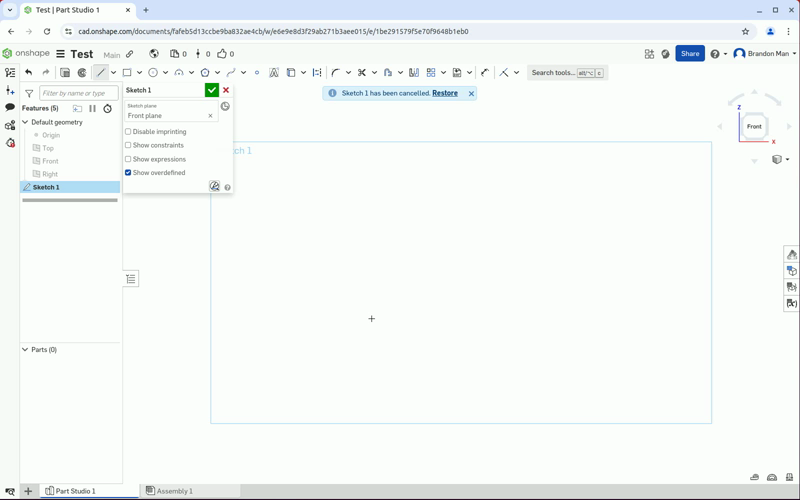
click(371, 318)
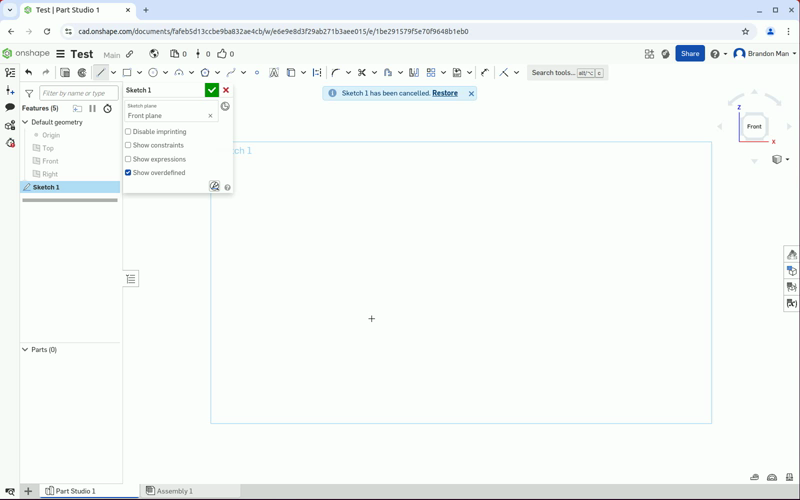
key_up(shift)
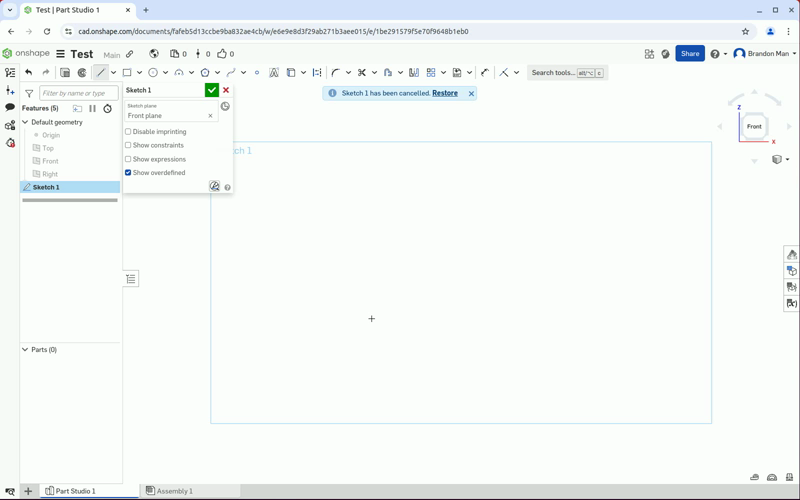
key_down(shift)
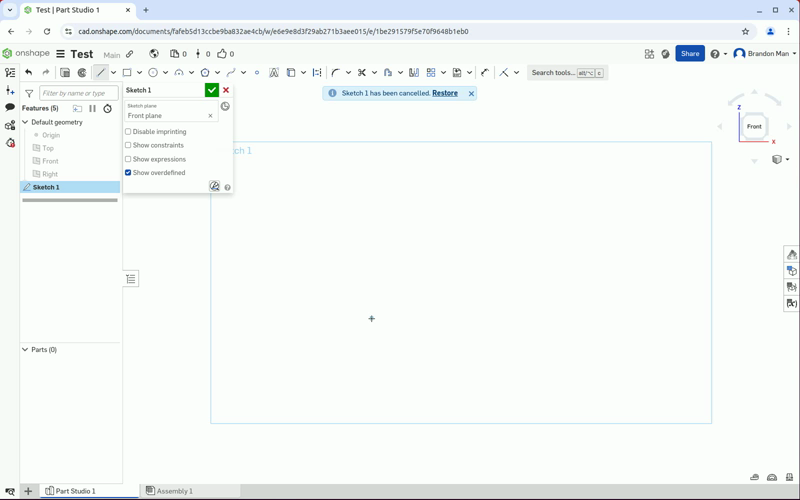
mouse_move(540, 318)
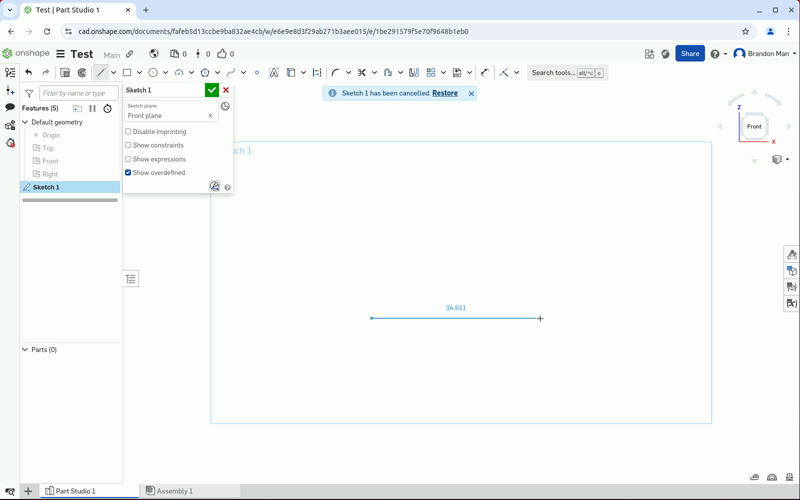
click(540, 318)
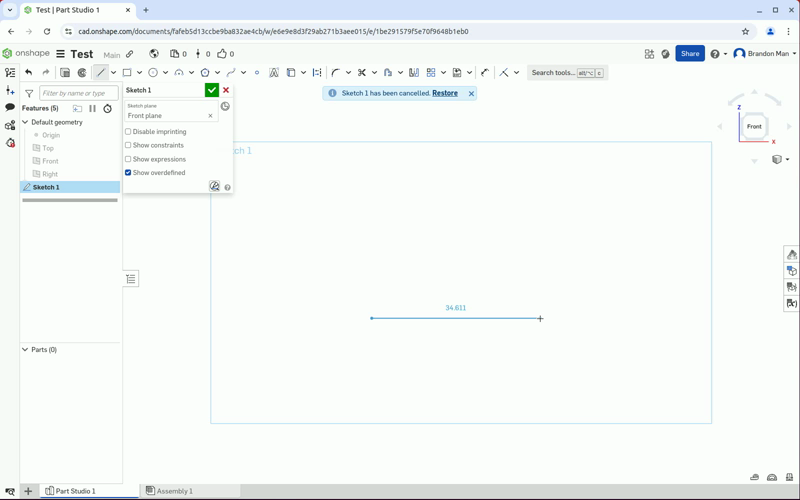
key_up(shift)
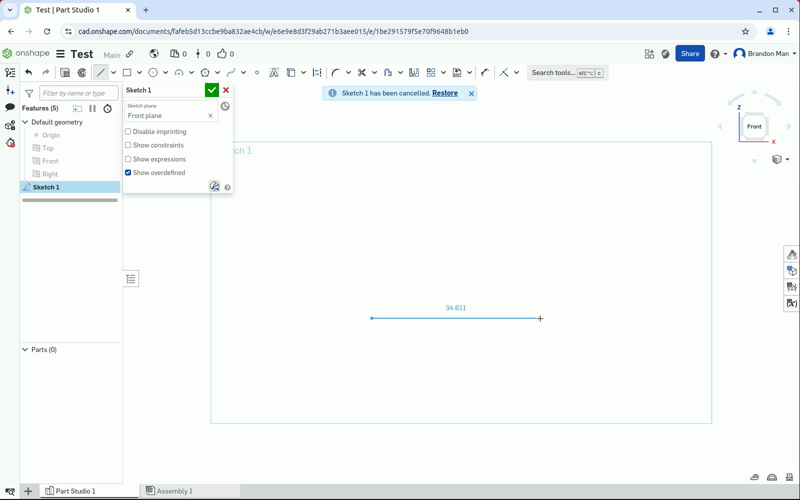
key_down(shift)
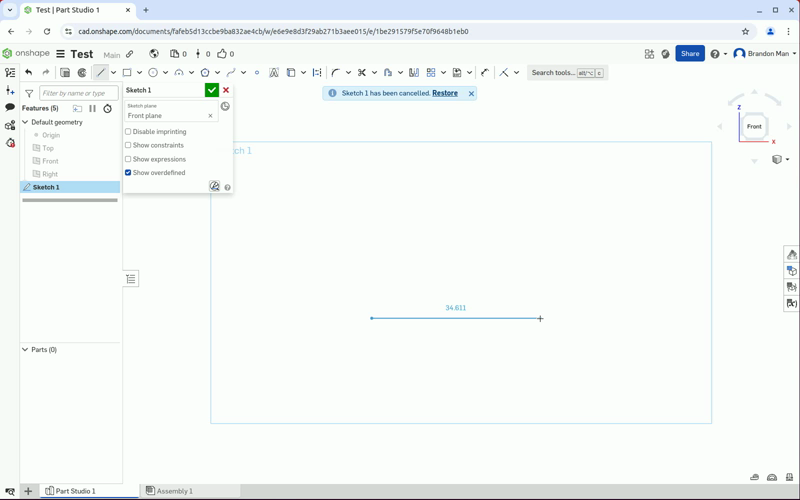
mouse_move(540, 206)
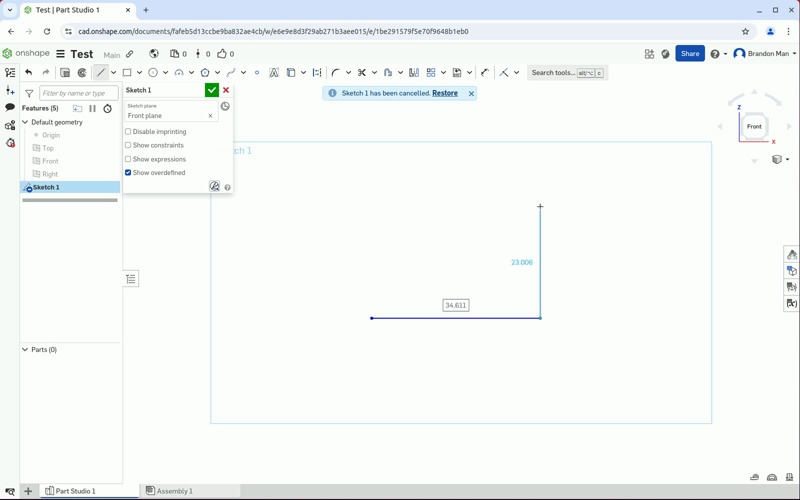
click(540, 206)
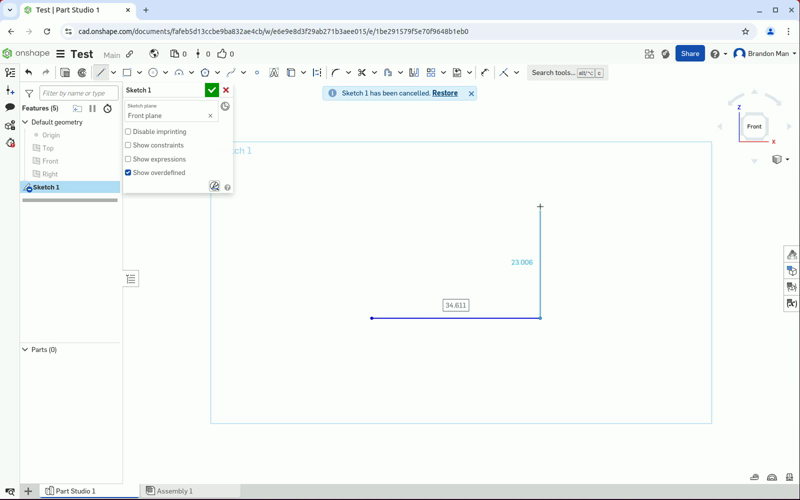
key_up(shift)
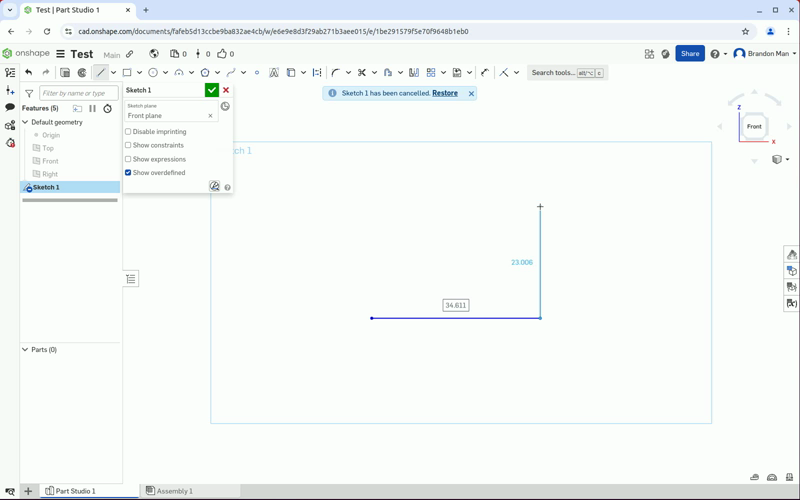
key_down(shift)
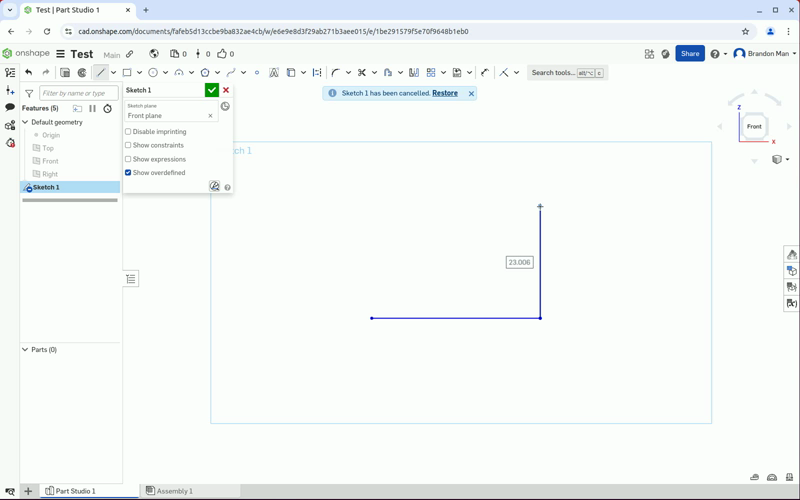
mouse_move(371, 206)
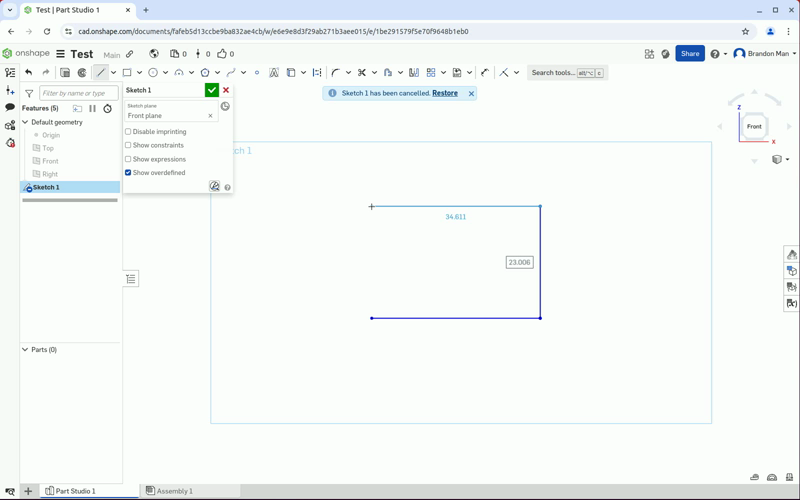
click(371, 206)
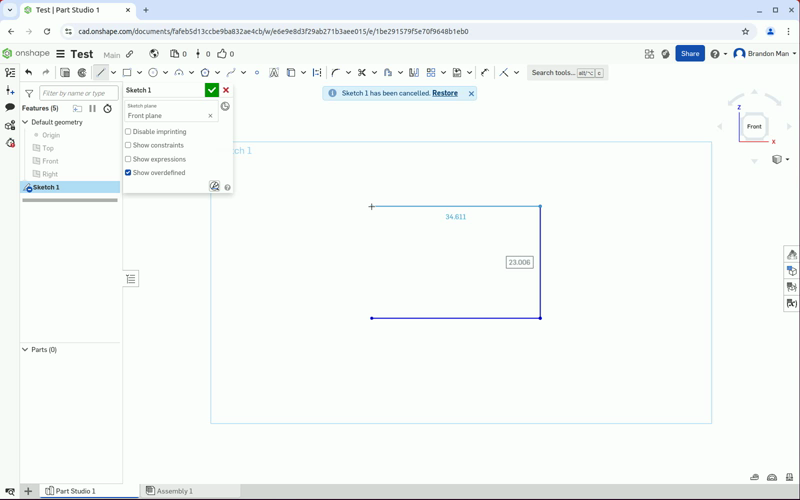
key_up(shift)
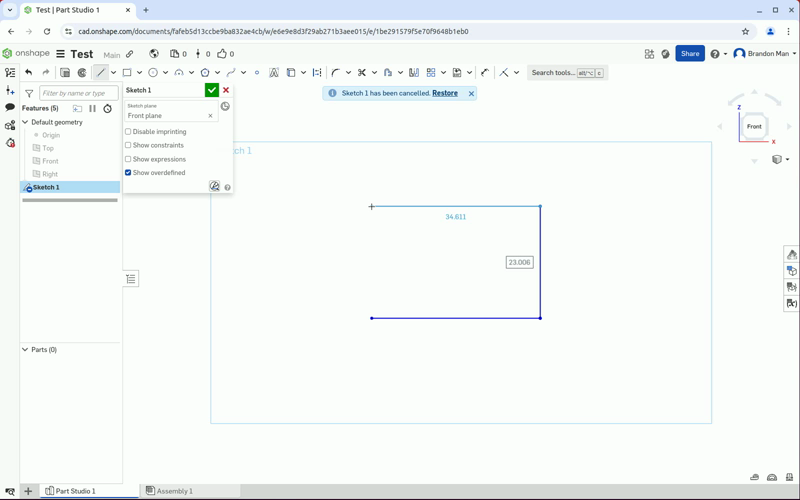
key_down(shift)
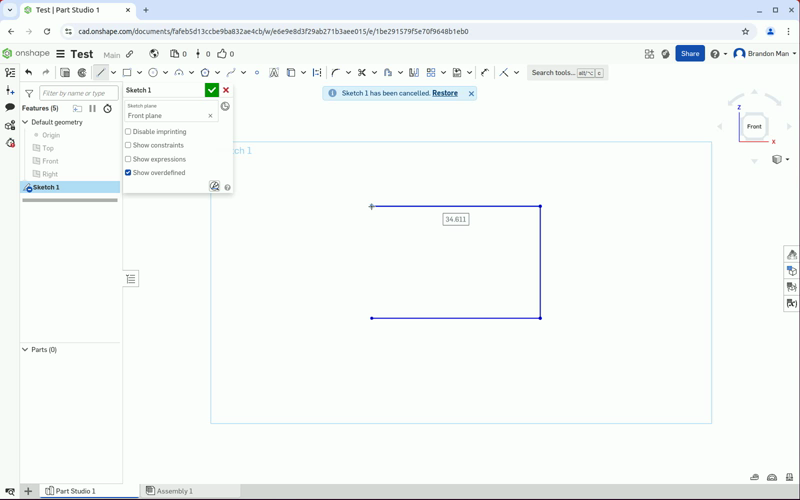
mouse_move(371, 318)
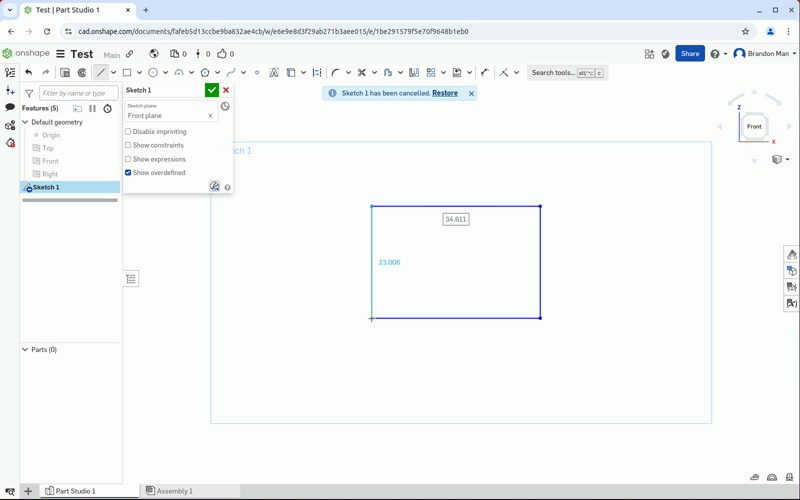
key_up(shift)
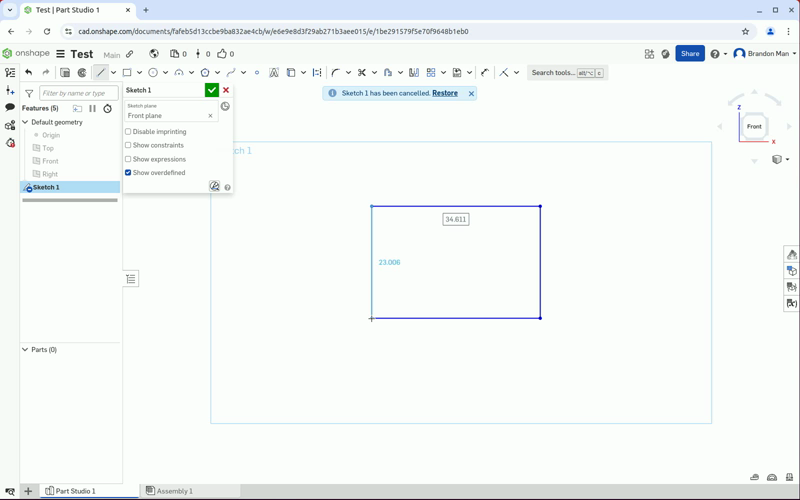
click(371, 318)
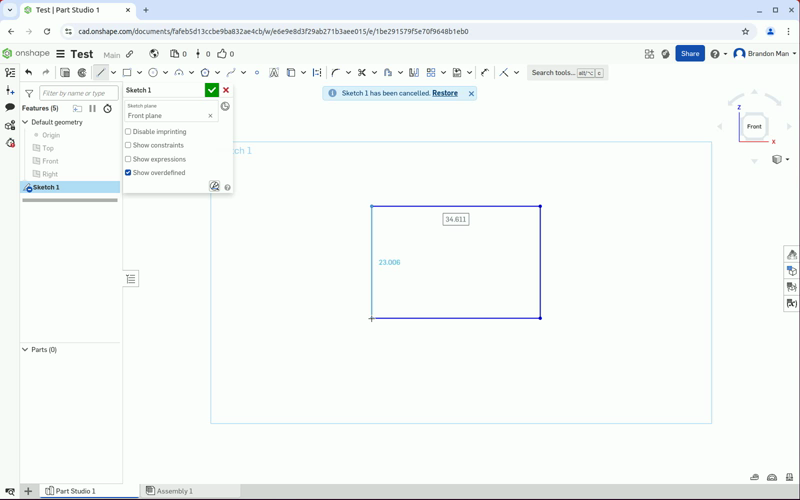
key(esc)
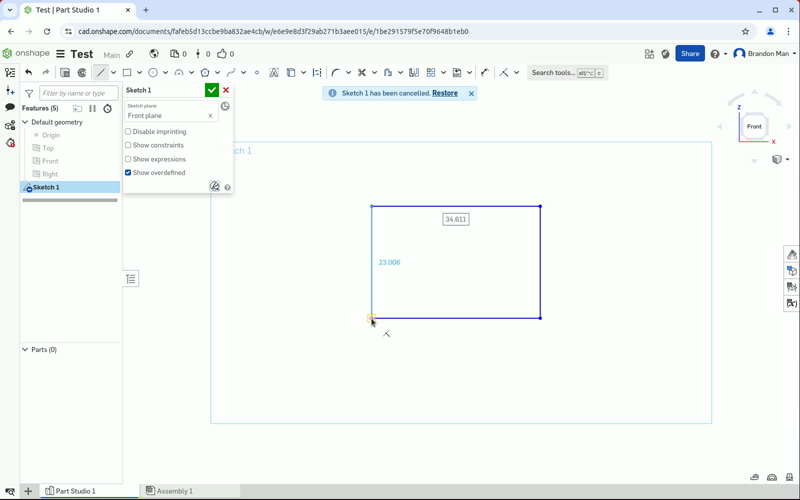
mouse_move(398, 263)
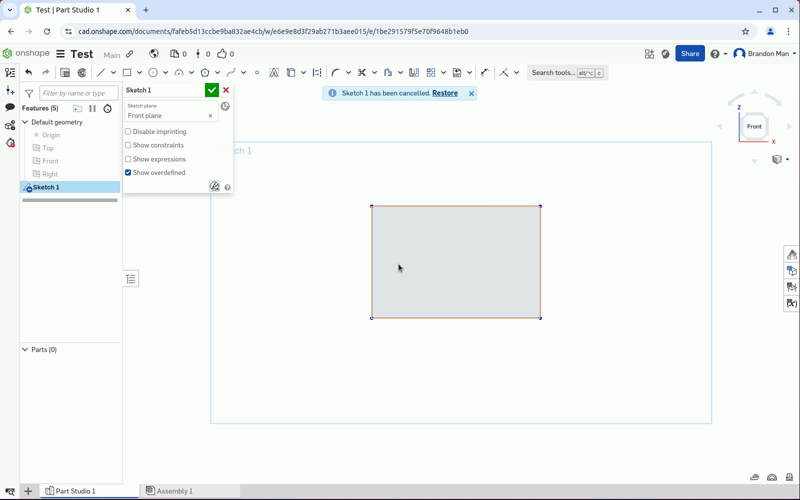
click(398, 263)
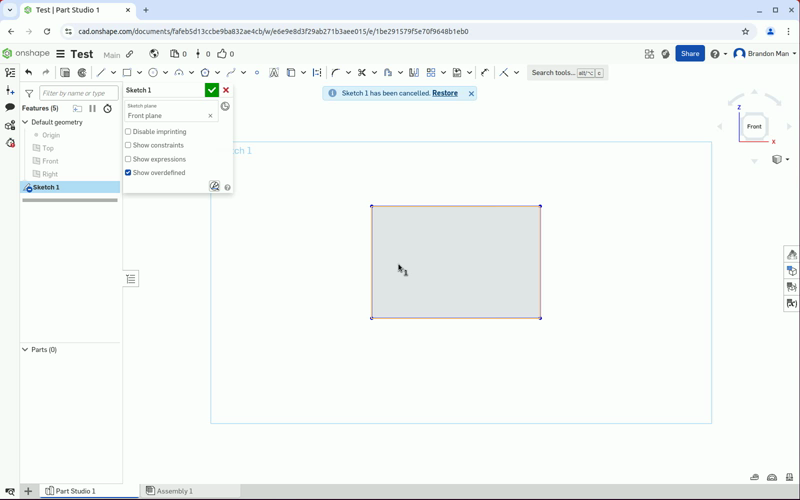
mouse_move(73, 352)
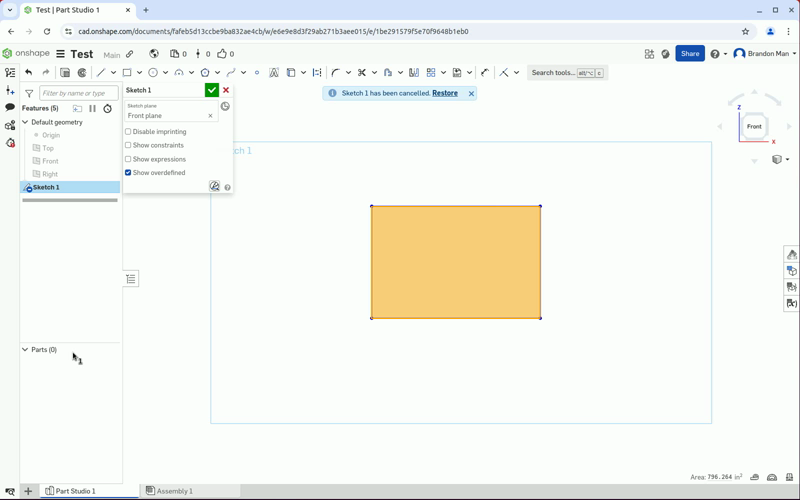
key(shift+y)
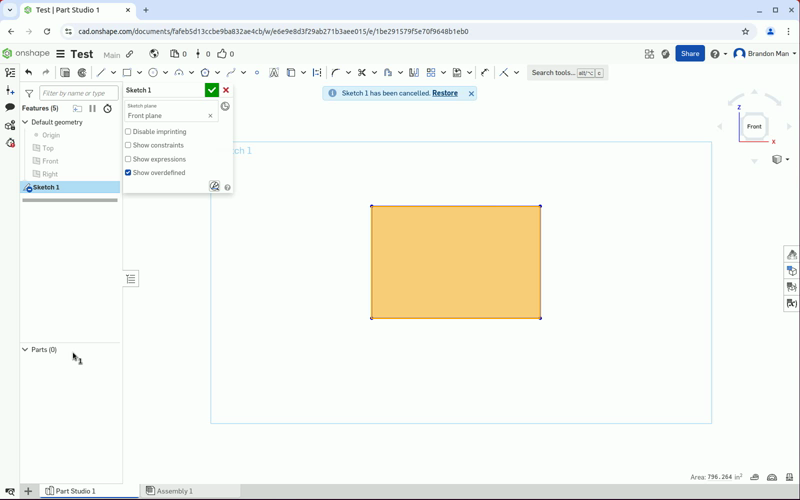
key(shift+e)
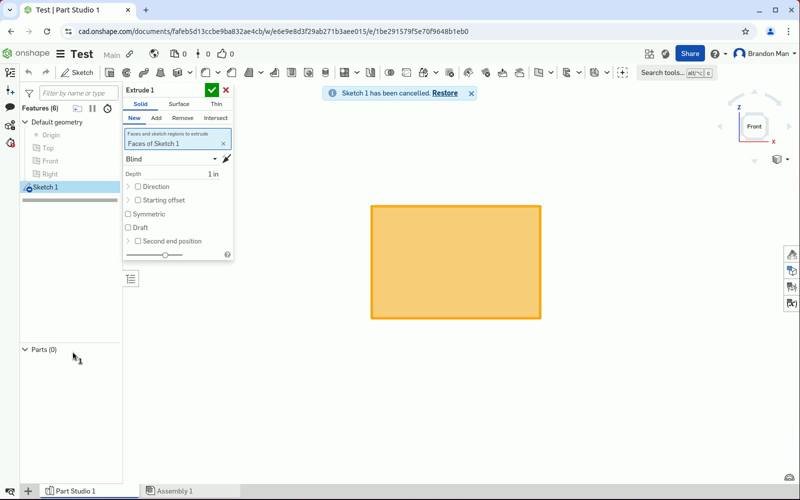
mouse_move(143, 106)
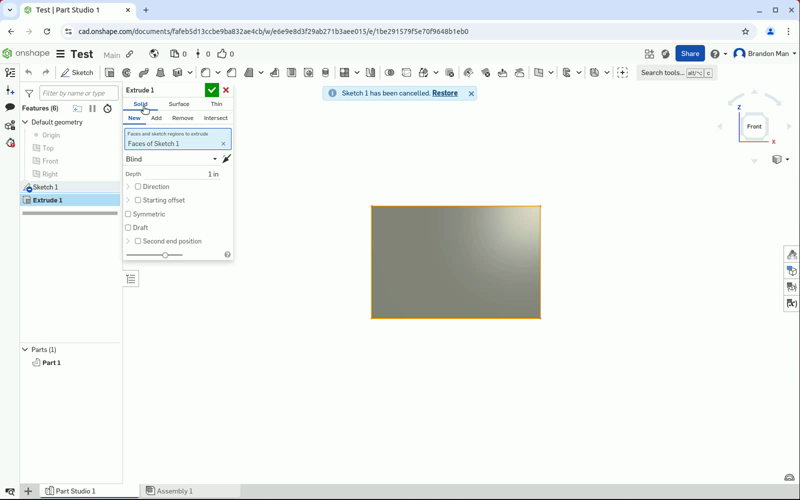
click(143, 106)
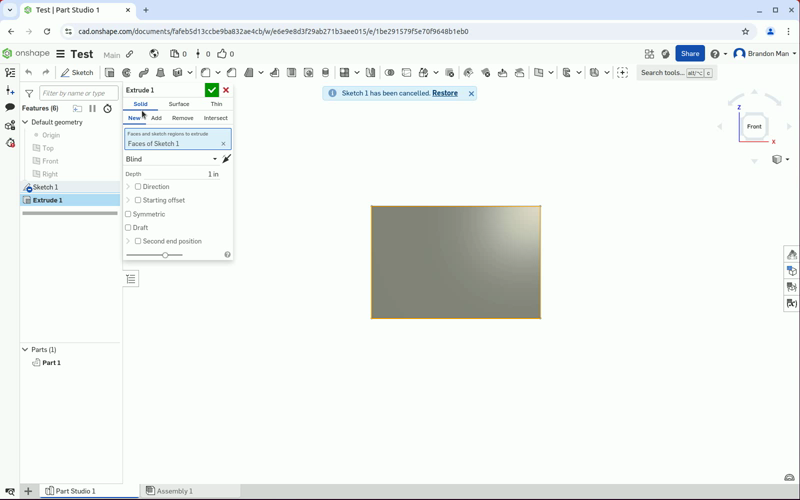
mouse_move(137, 120)
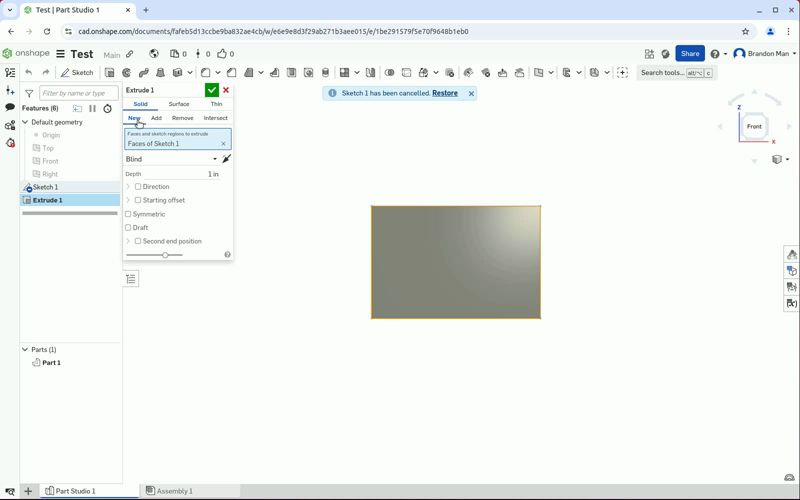
click(137, 120)
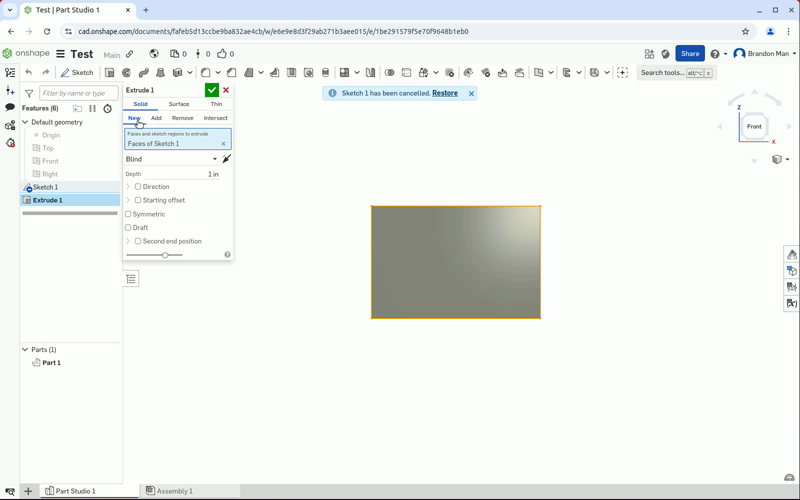
key(tab, 4)
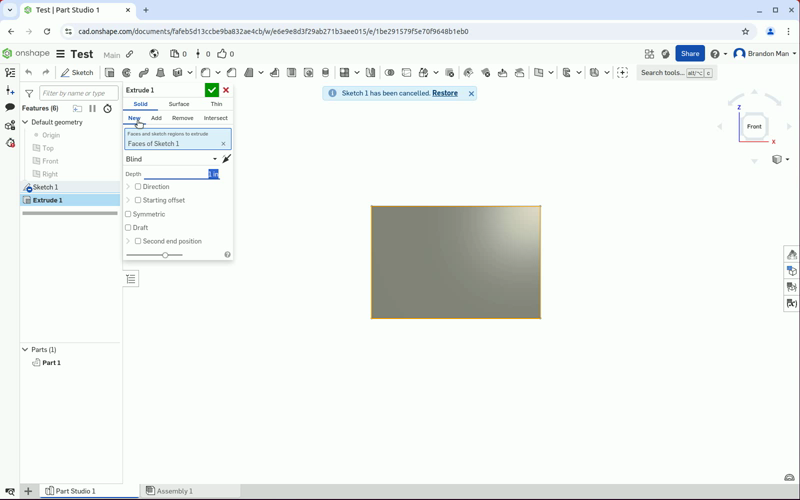
text(23.108)
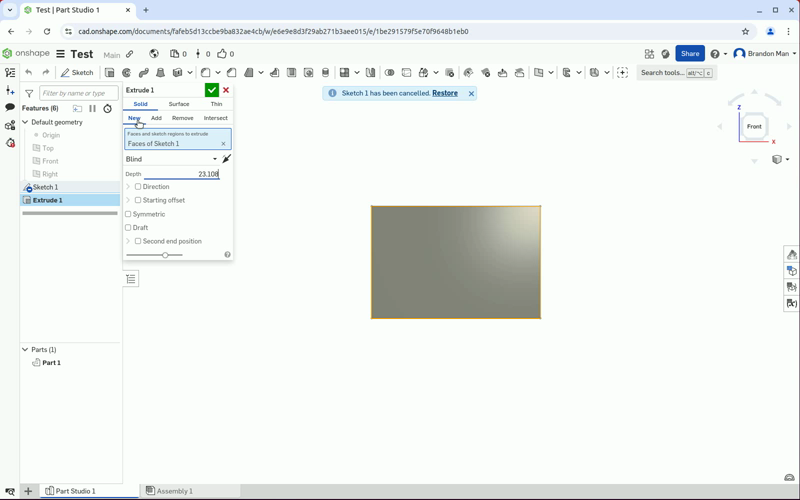
key(enter)
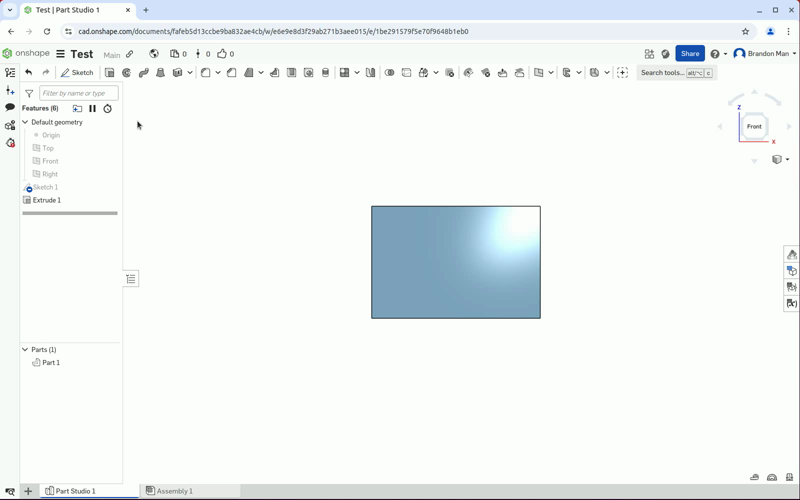
key(shift+h)
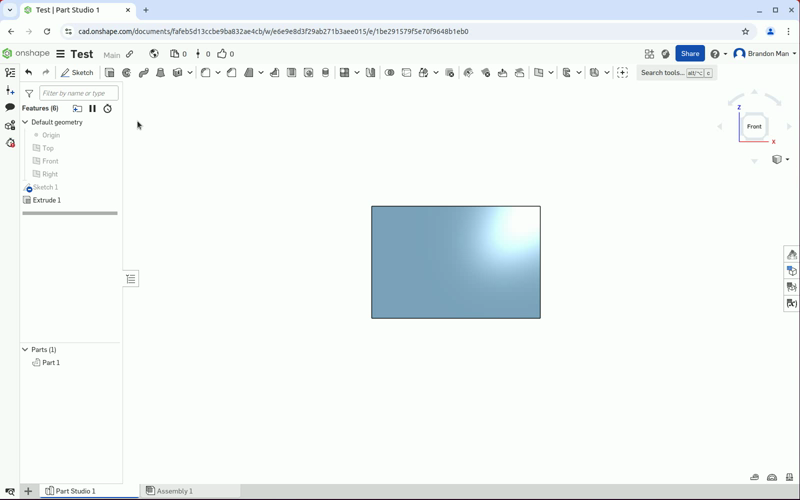
key(shift+h)
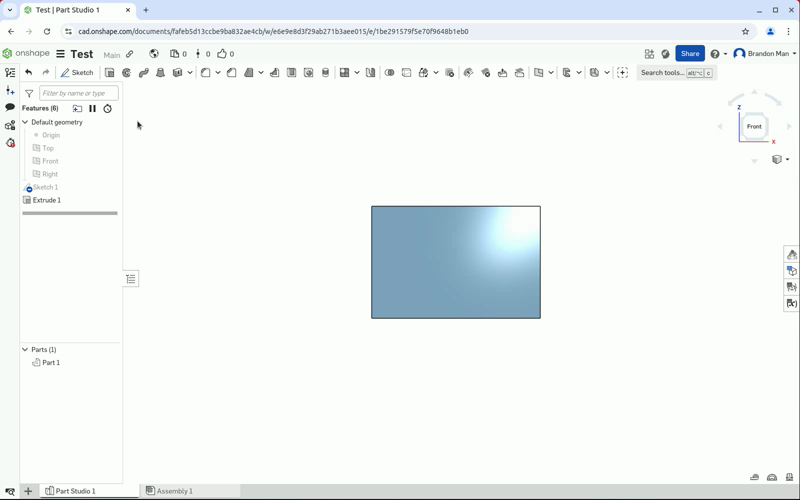
mouse_move(73, 189)
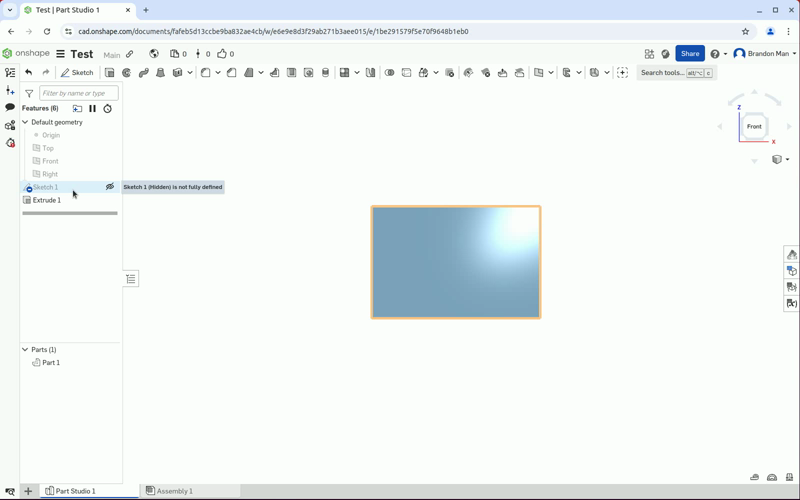
click(73, 189)
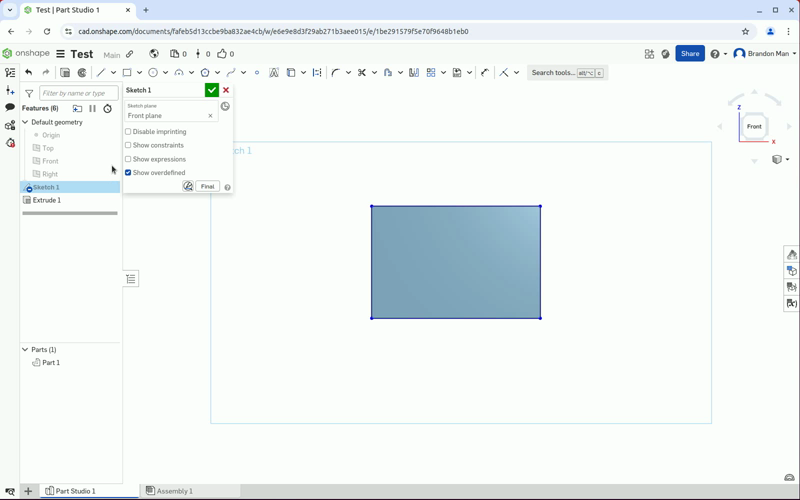
mouse_move(229, 92)
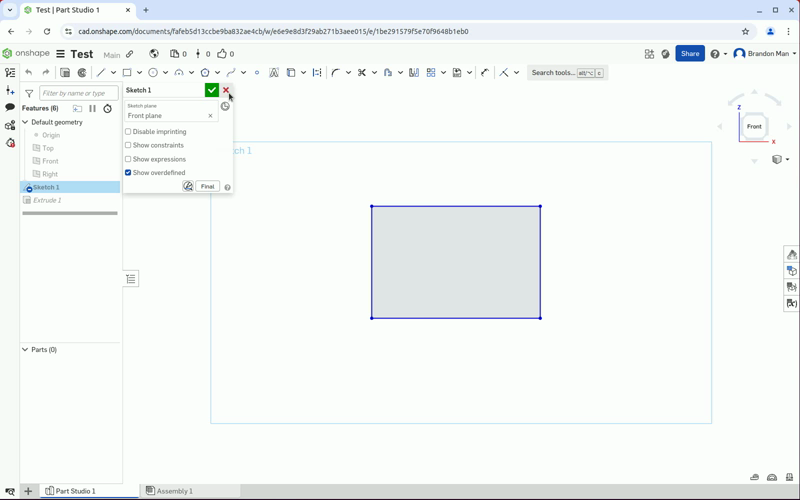
click(229, 92)
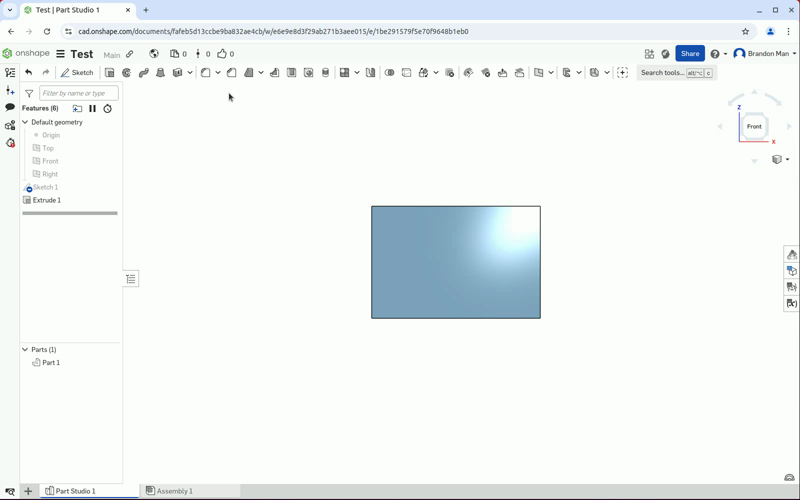
mouse_move(541, 75)
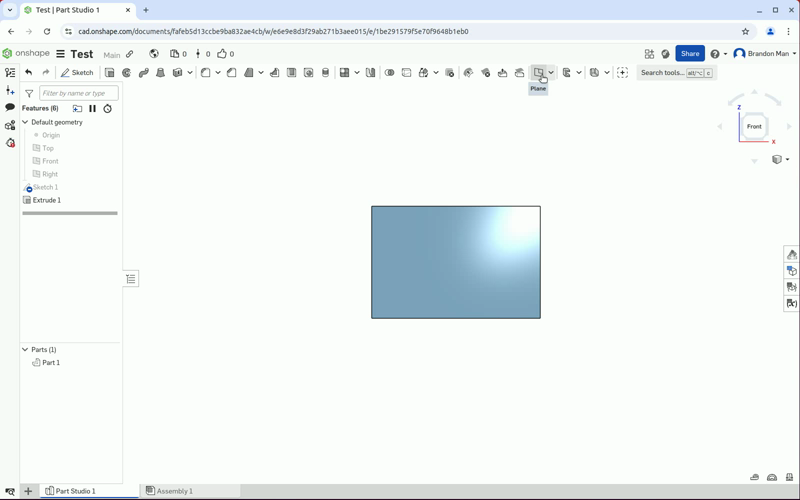
click(541, 75)
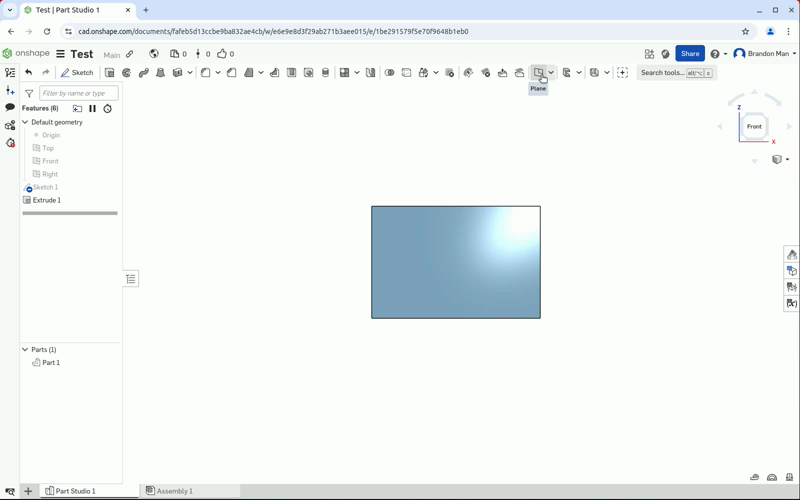
mouse_move(73, 163)
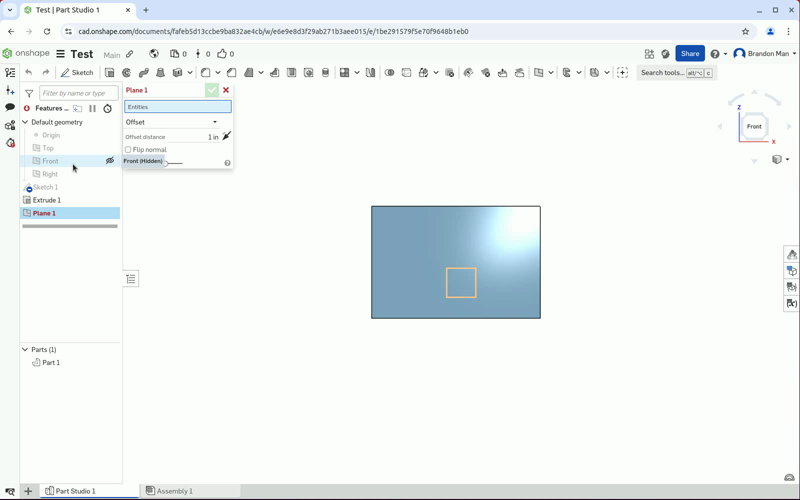
click(73, 163)
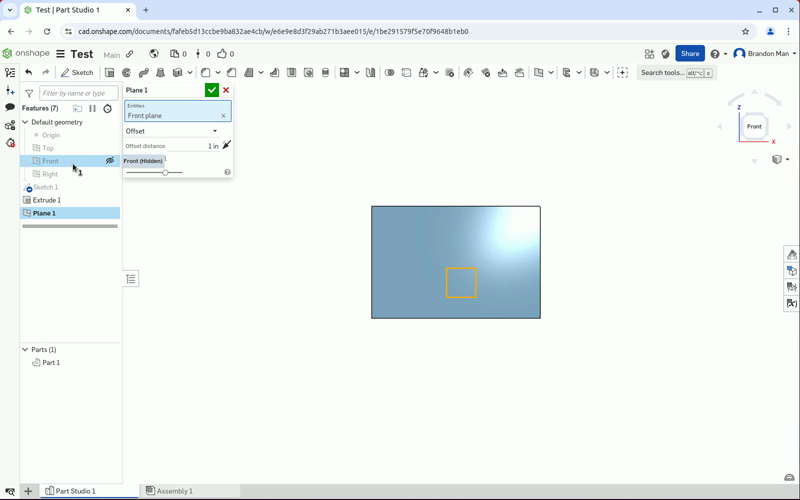
key(tab, 2)
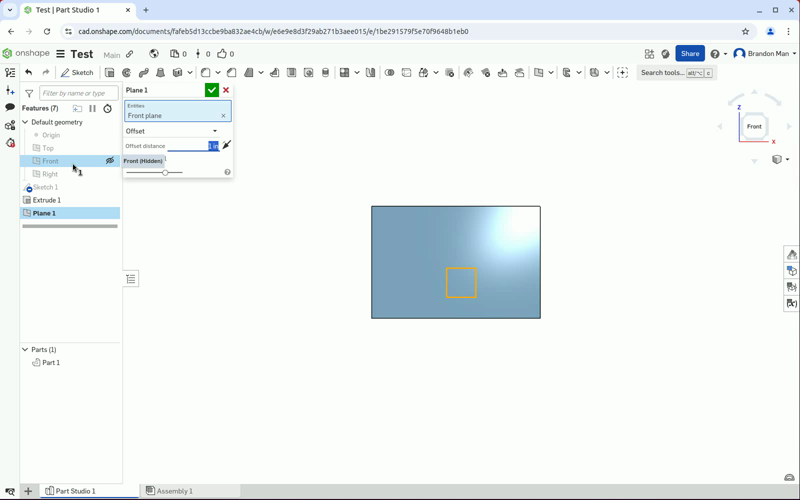
text(23.108)
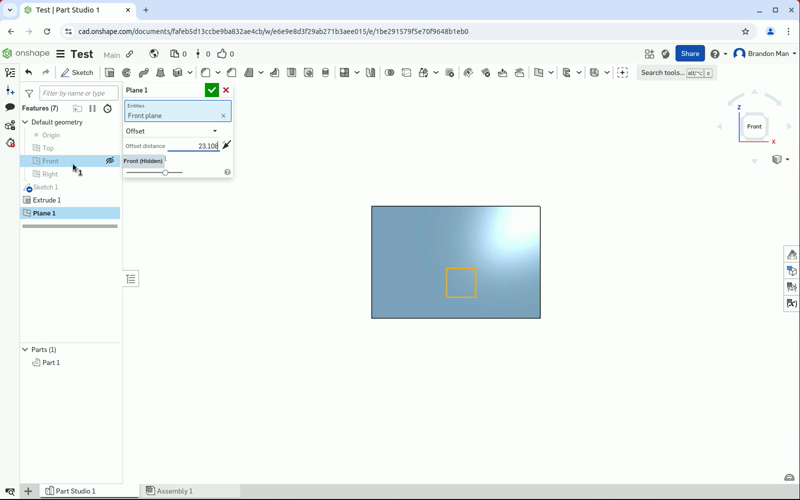
key(enter, 2)
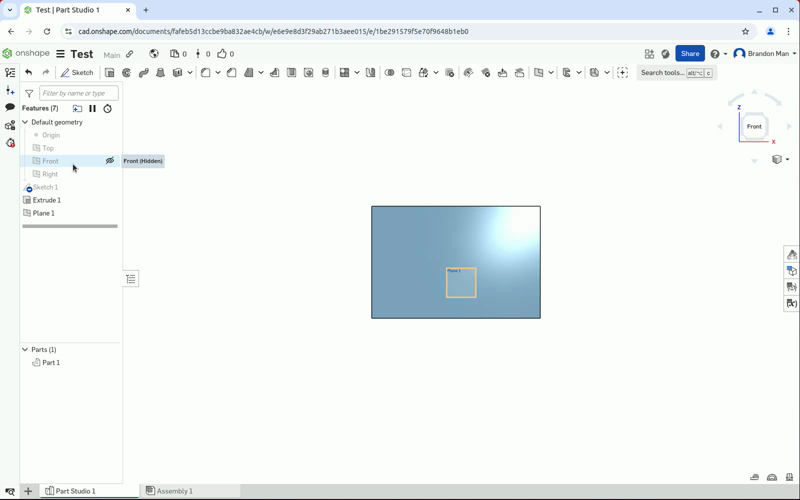
key(shift+s)
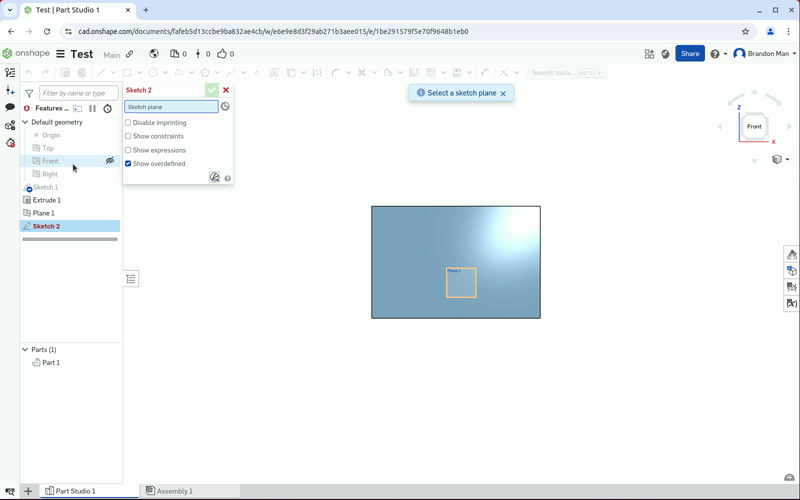
mouse_move(73, 215)
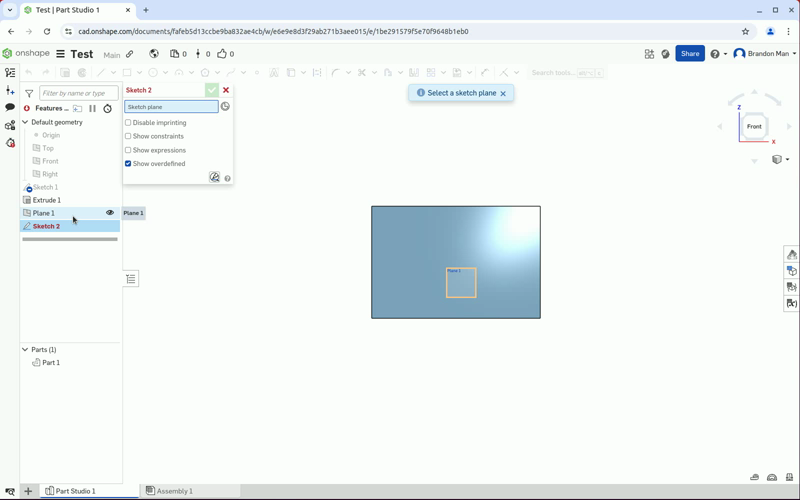
click(73, 215)
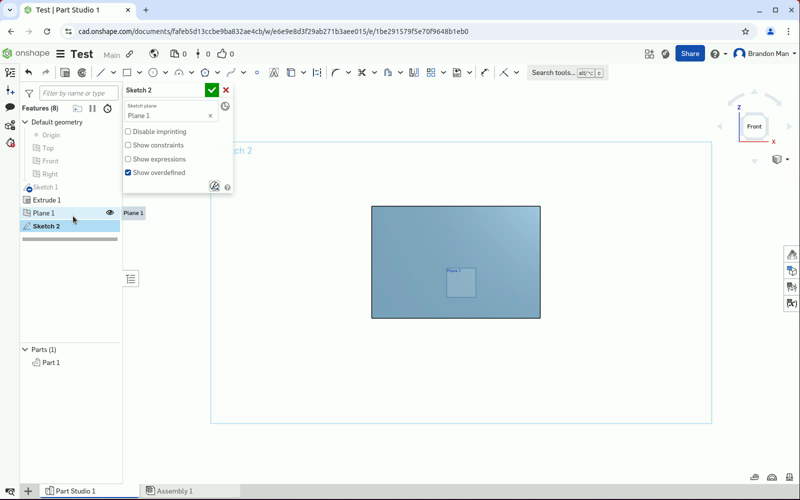
mouse_move(73, 352)
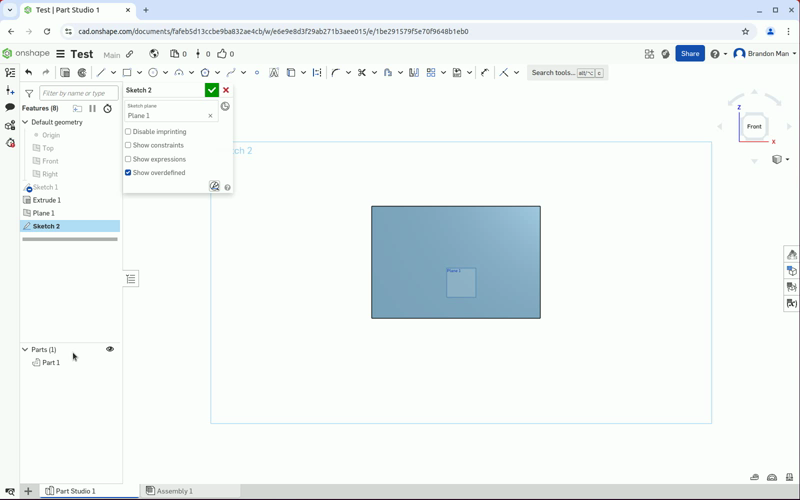
key(y)
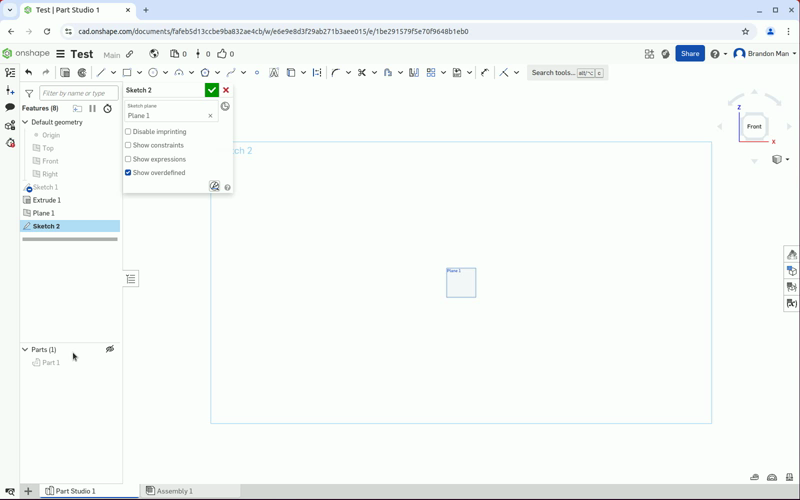
key(l)
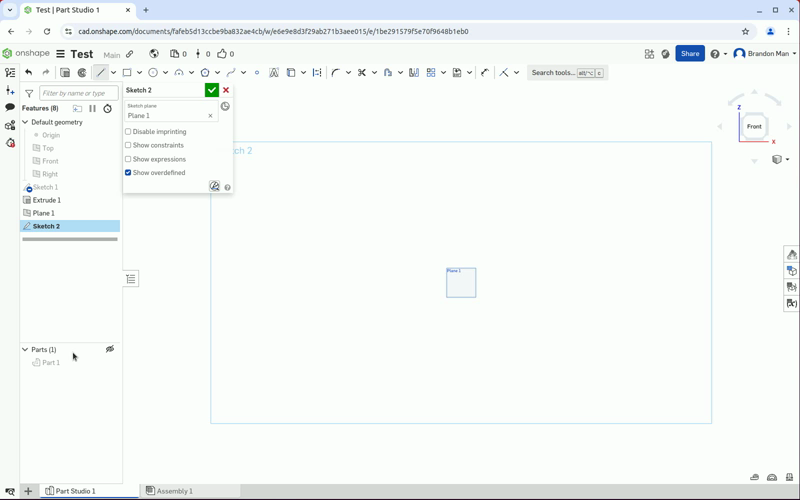
key_down(shift)
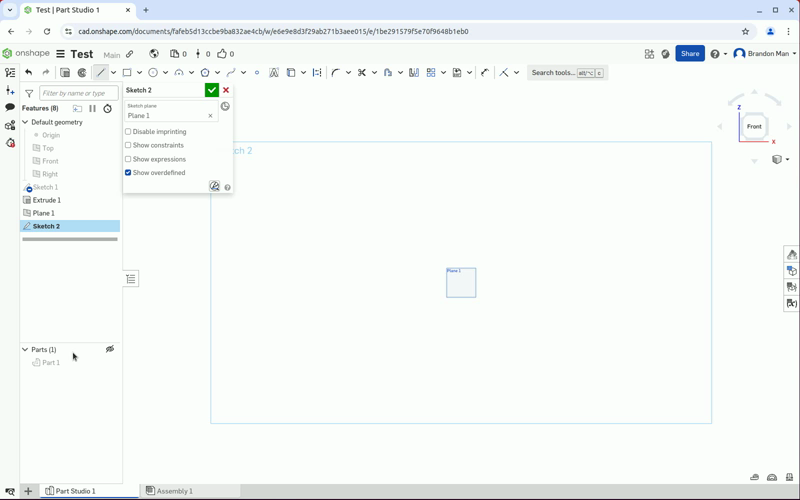
mouse_move(427, 280)
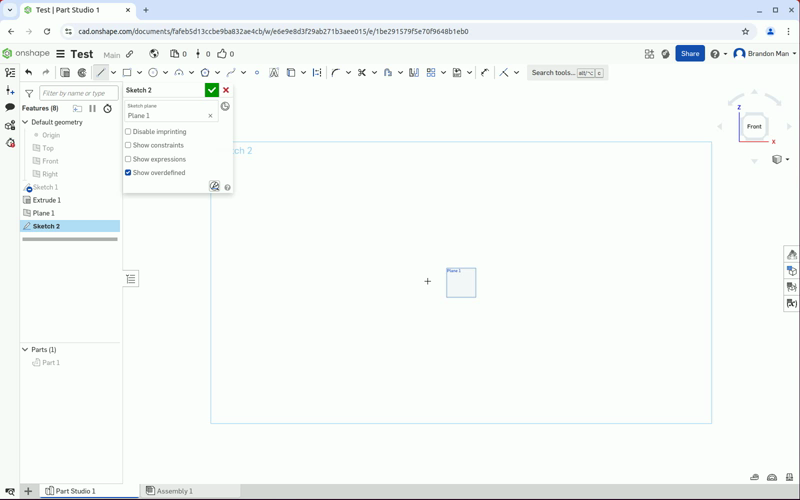
click(427, 280)
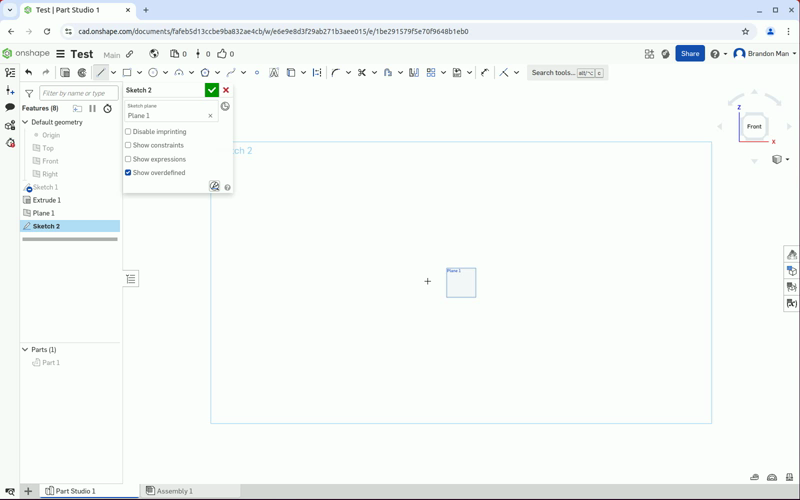
key_up(shift)
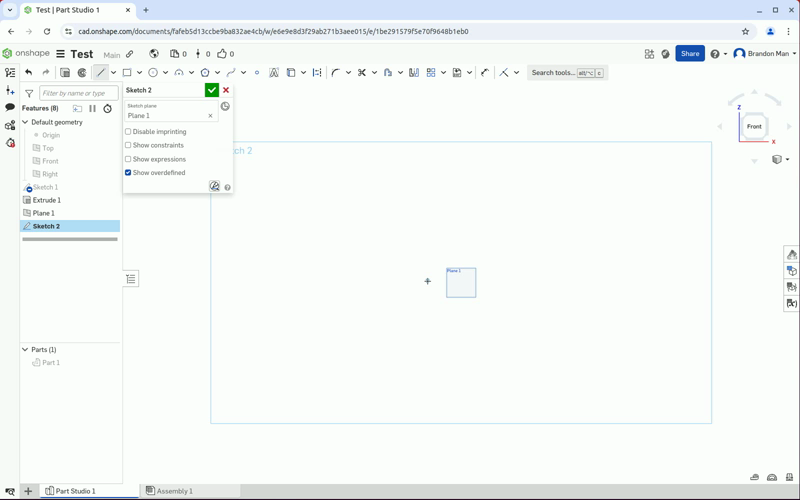
key_down(shift)
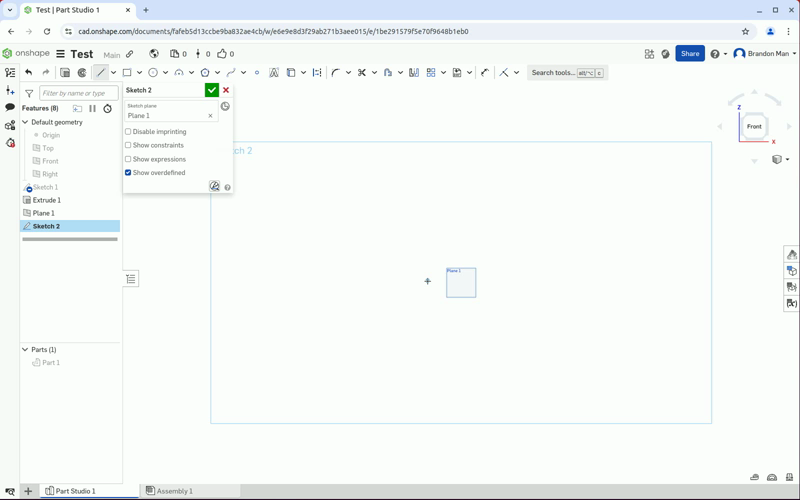
mouse_move(457, 280)
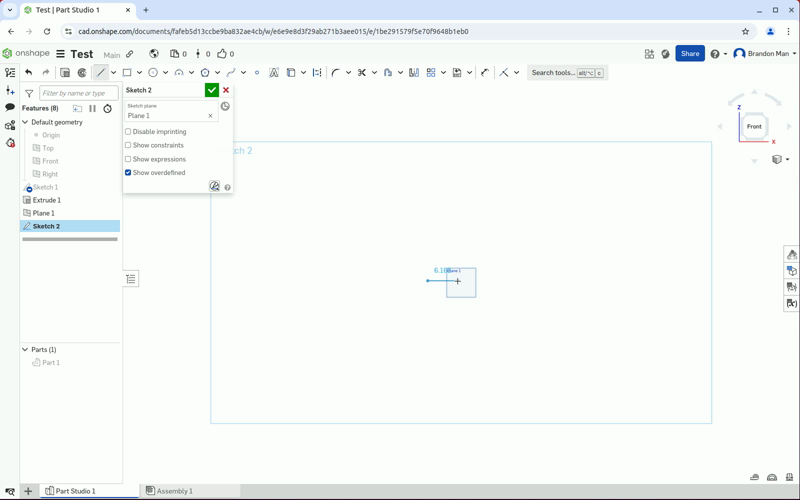
mouse_move(484, 280)
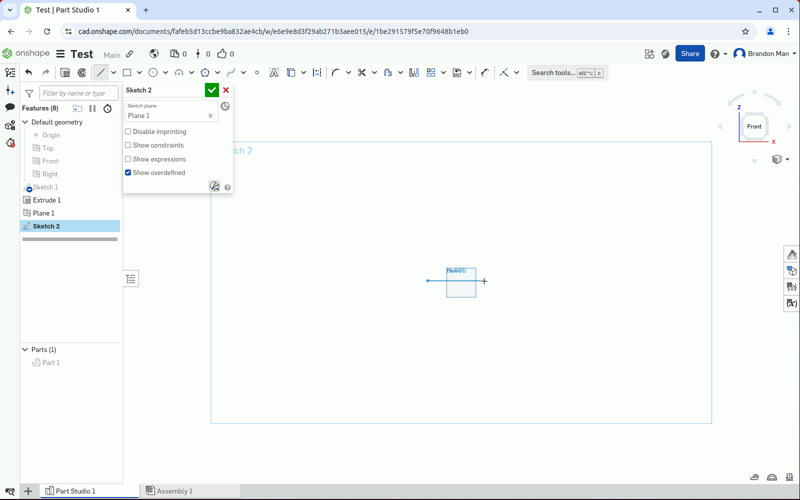
click(484, 280)
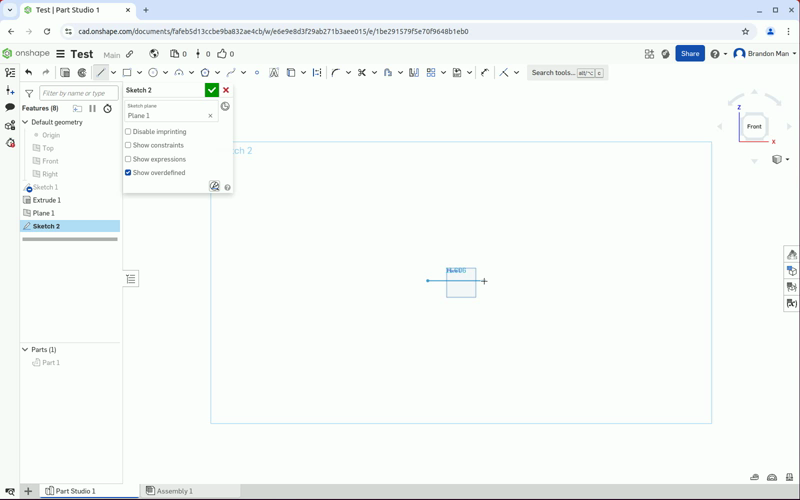
key_up(shift)
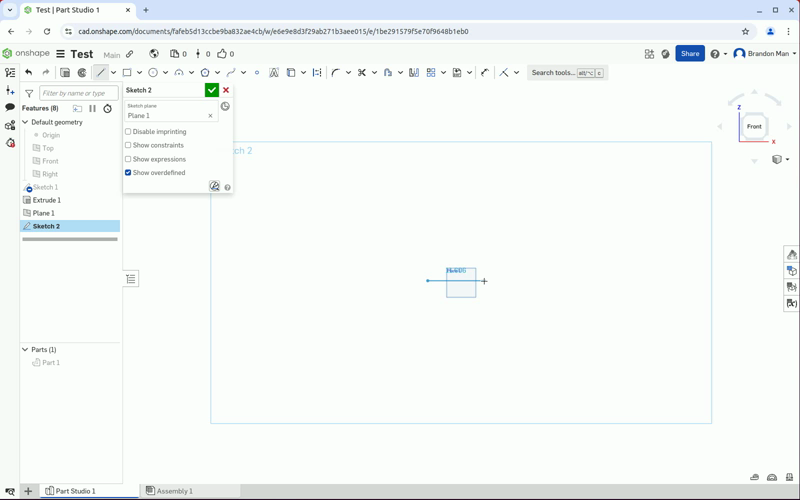
key_down(shift)
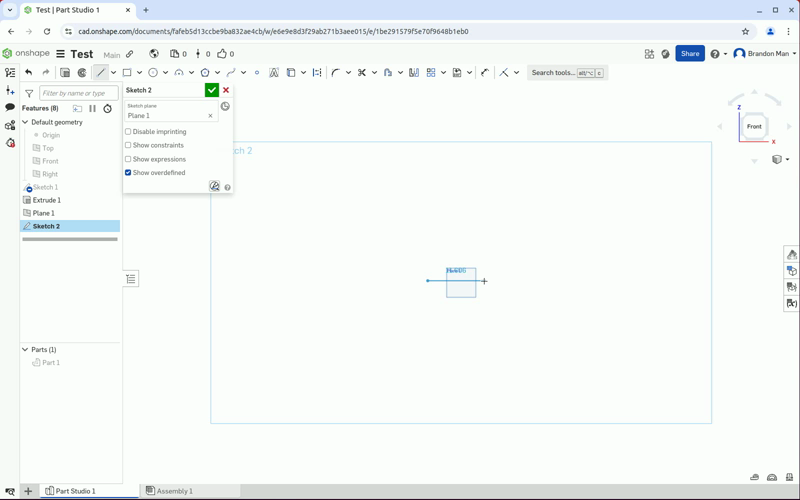
mouse_move(484, 205)
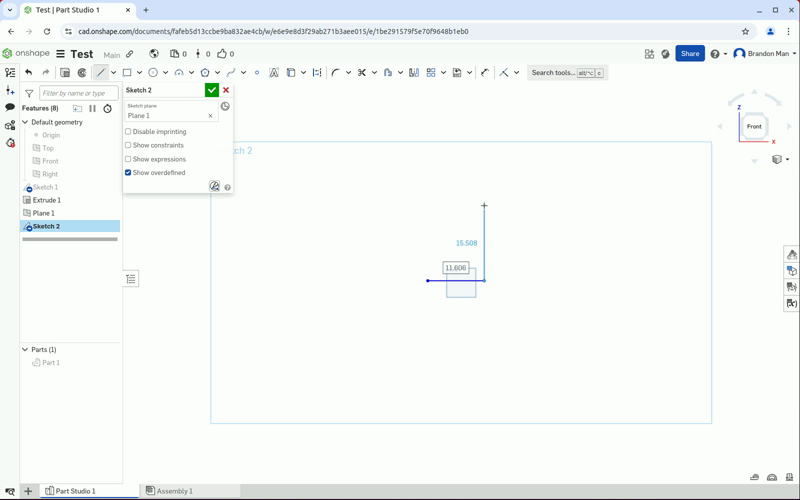
click(484, 205)
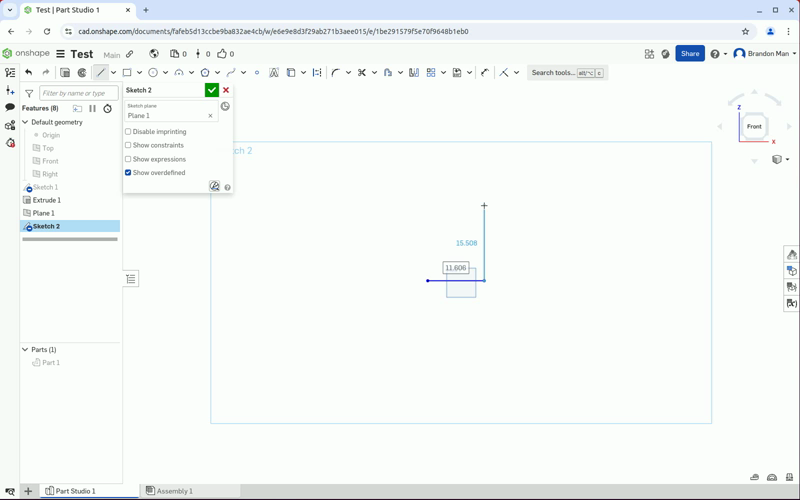
key_up(shift)
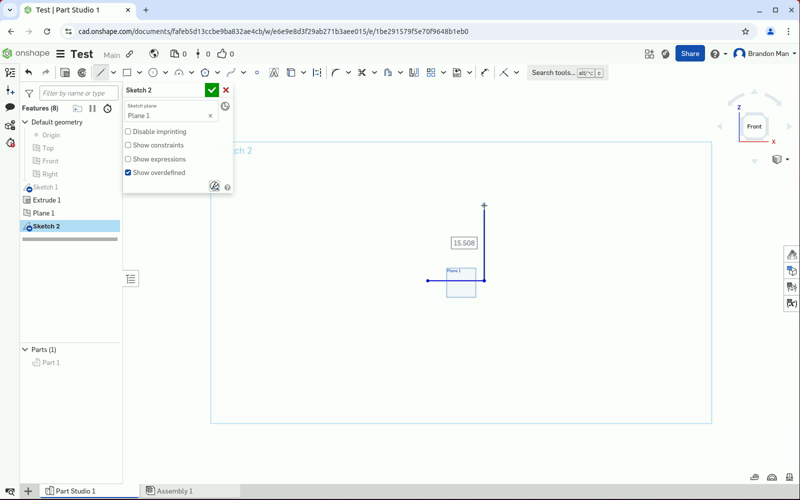
key_down(shift)
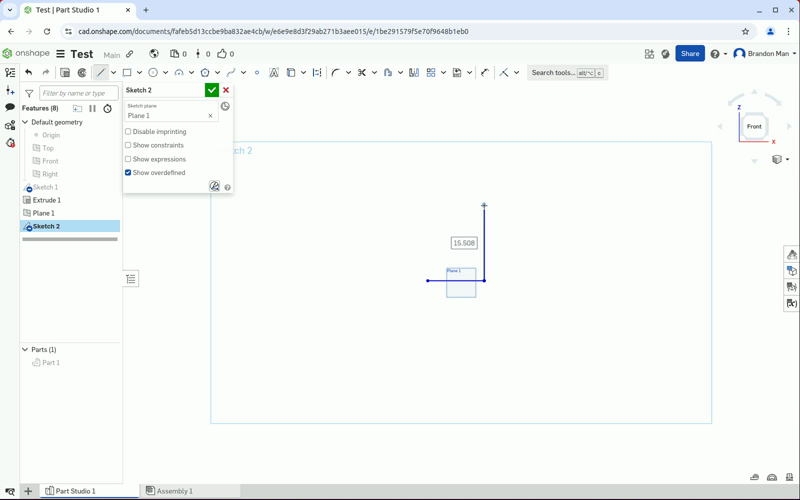
mouse_move(514, 205)
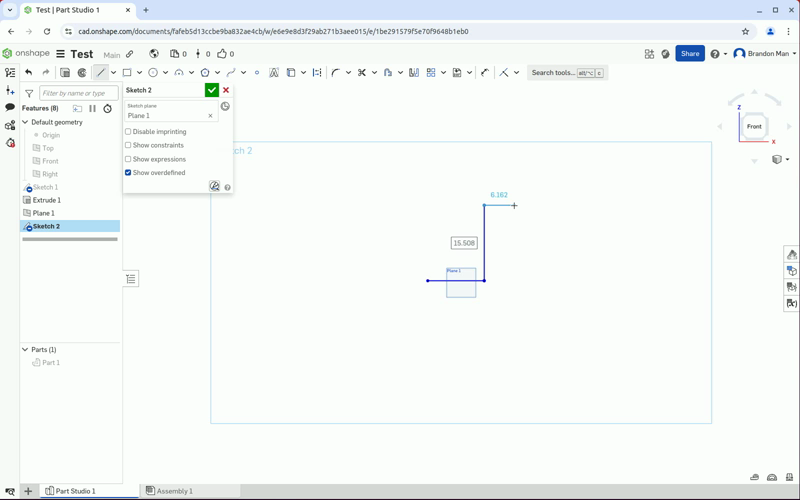
mouse_move(427, 205)
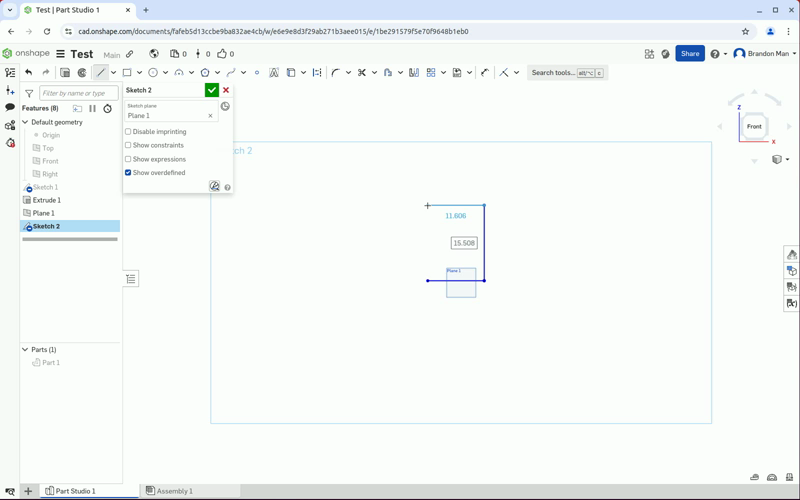
click(427, 205)
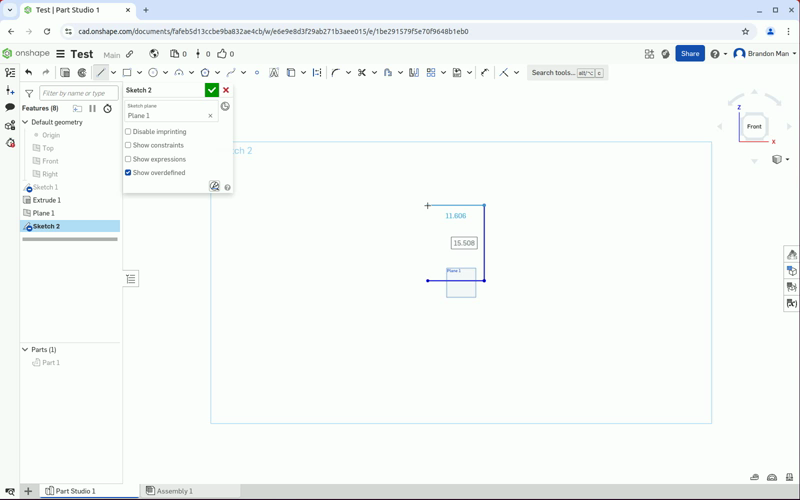
key_up(shift)
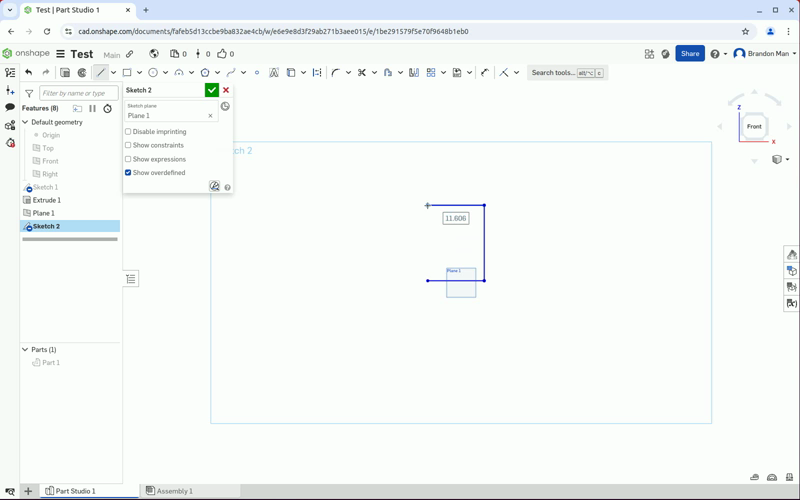
key_down(shift)
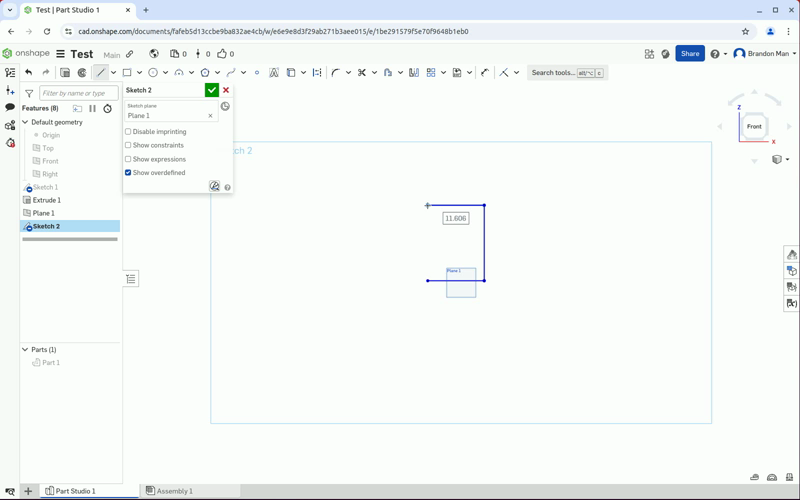
mouse_move(427, 280)
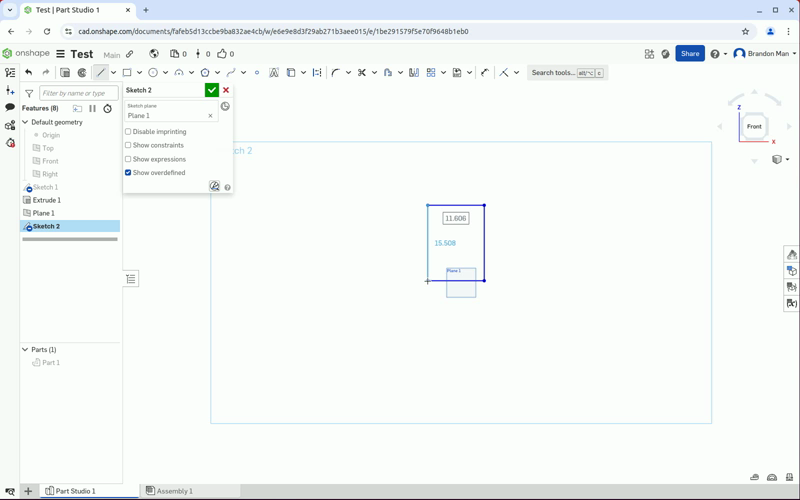
key_up(shift)
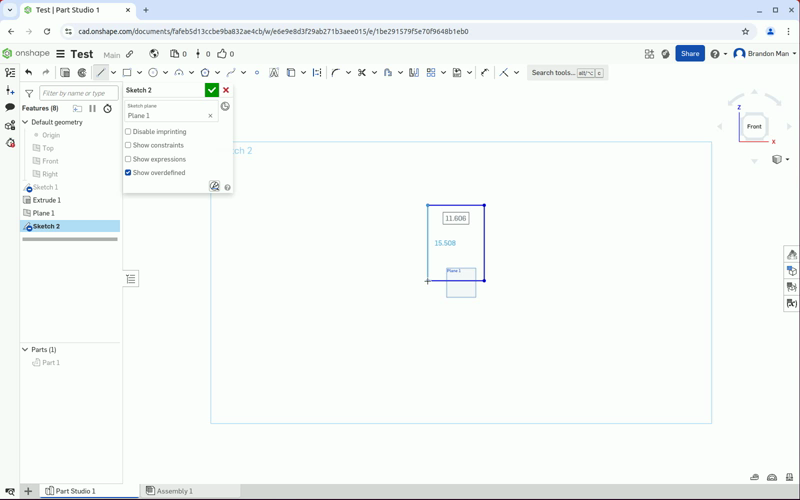
click(427, 280)
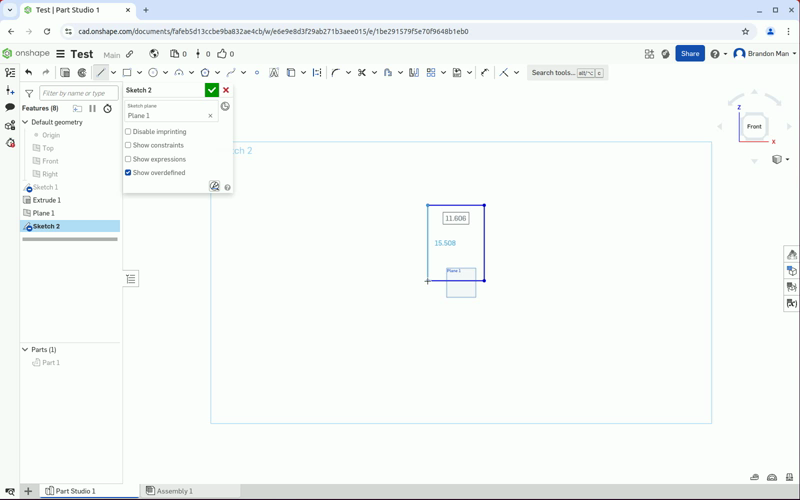
key(esc)
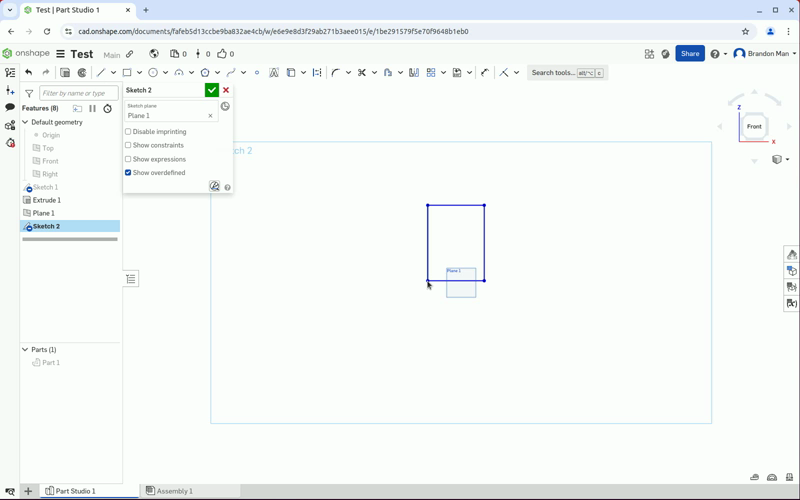
mouse_move(445, 224)
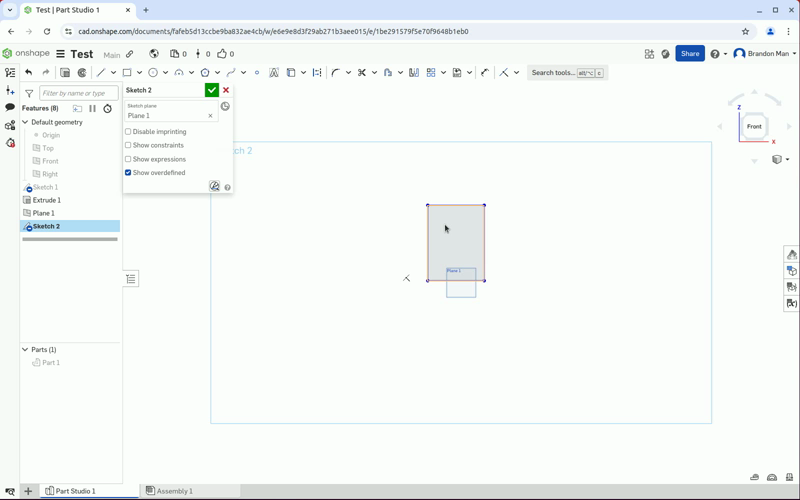
click(445, 224)
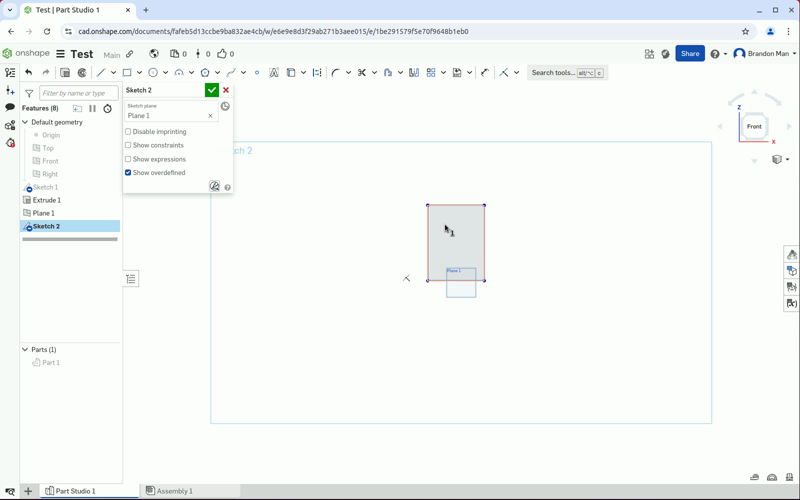
mouse_move(73, 352)
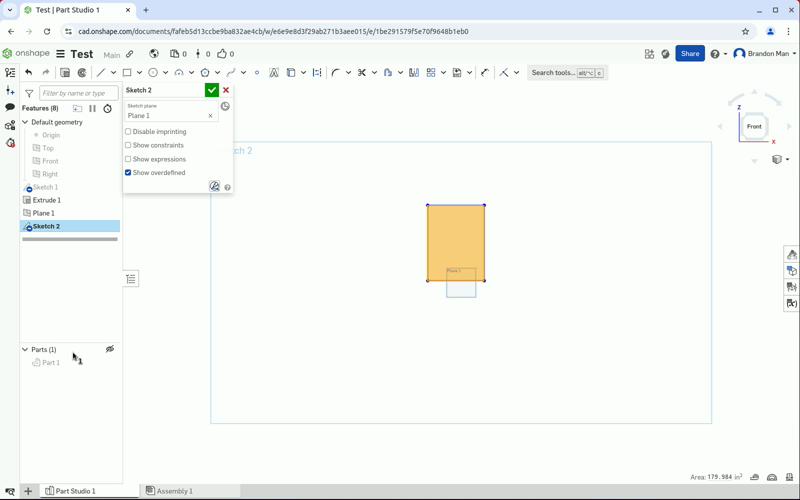
key(shift+y)
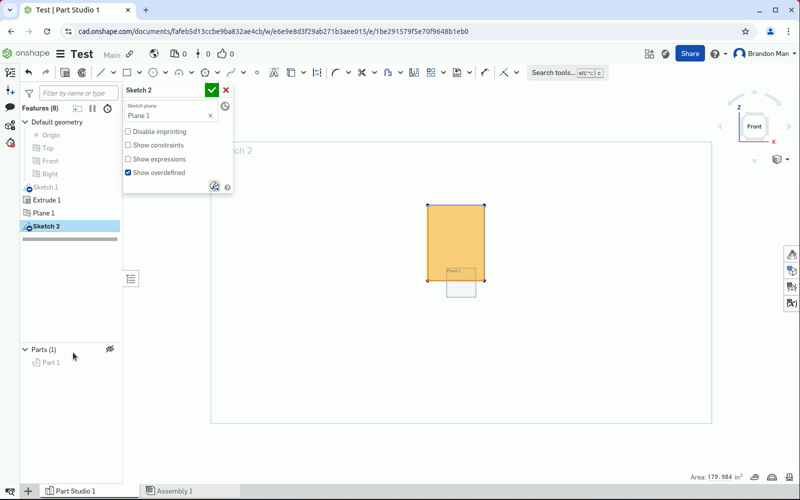
key(shift+e)
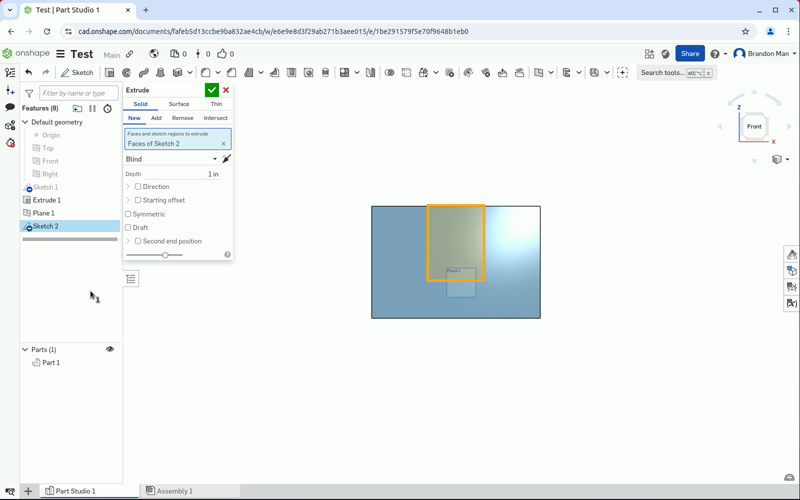
mouse_move(143, 106)
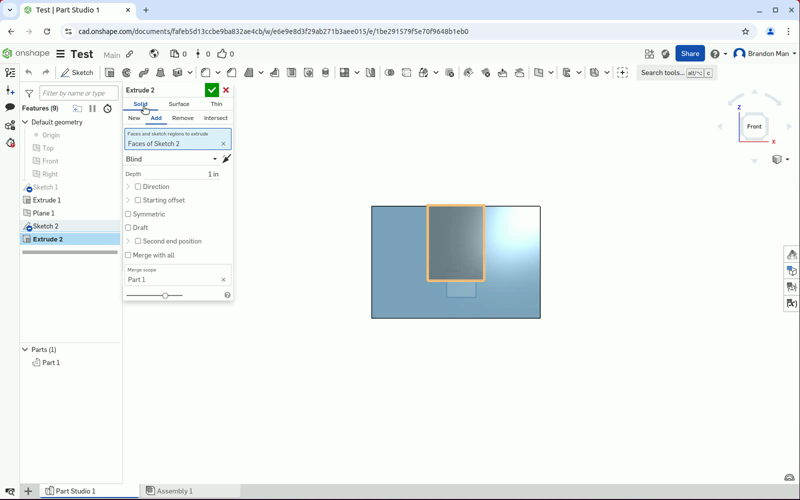
click(143, 106)
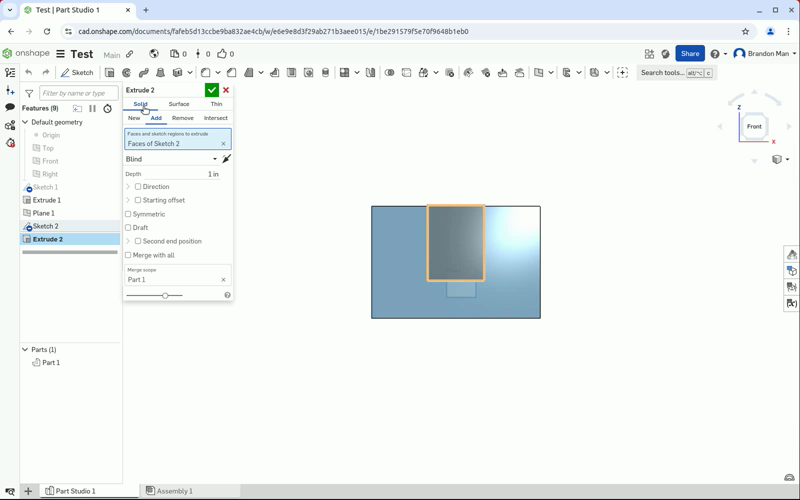
mouse_move(186, 120)
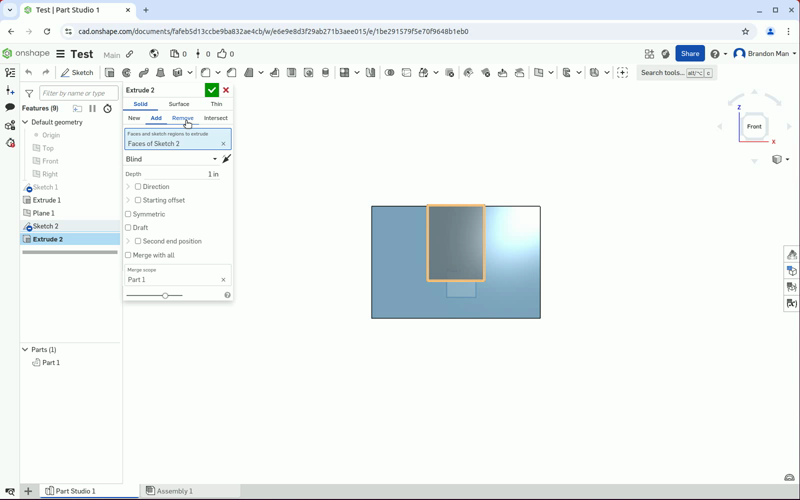
click(186, 120)
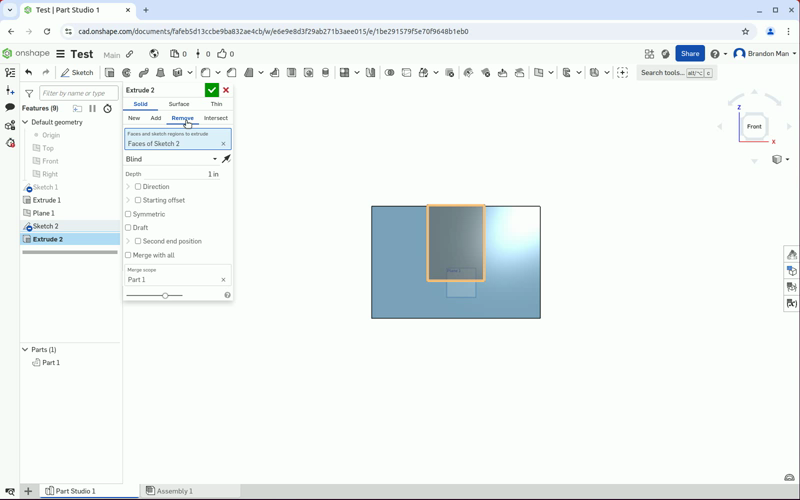
key(tab, 4)
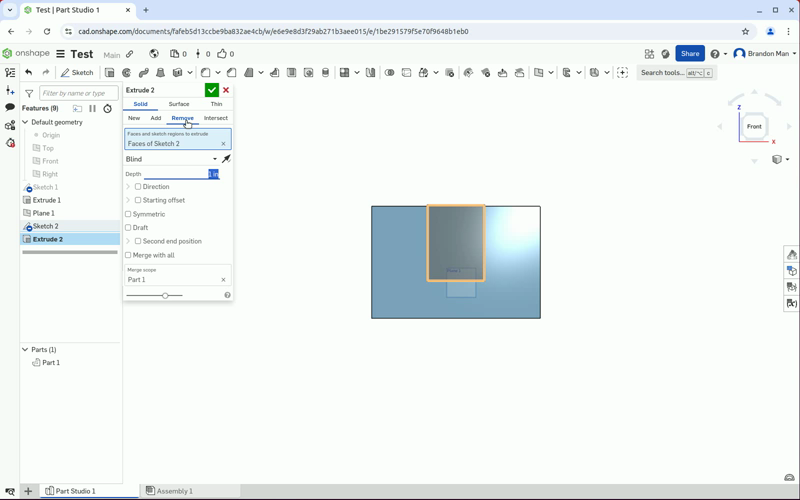
text(7.703)
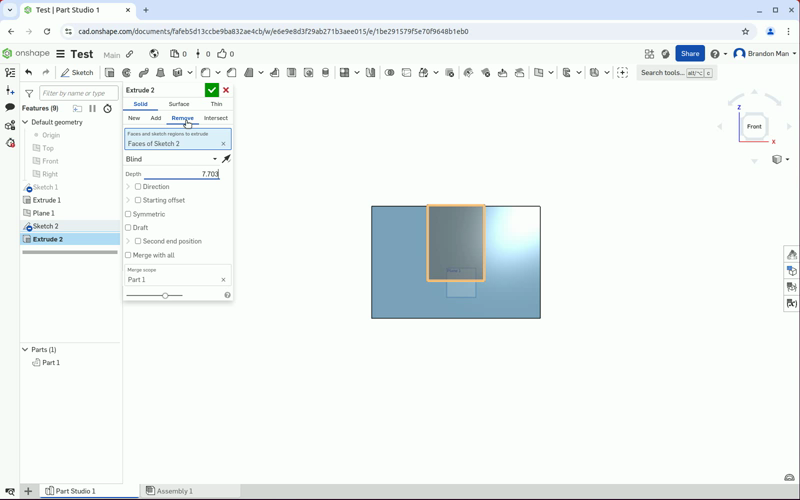
key(tab, 6)
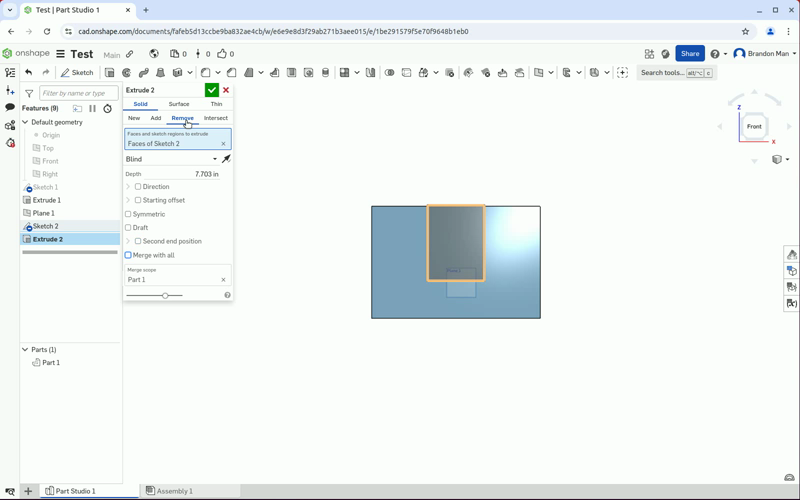
key(space)
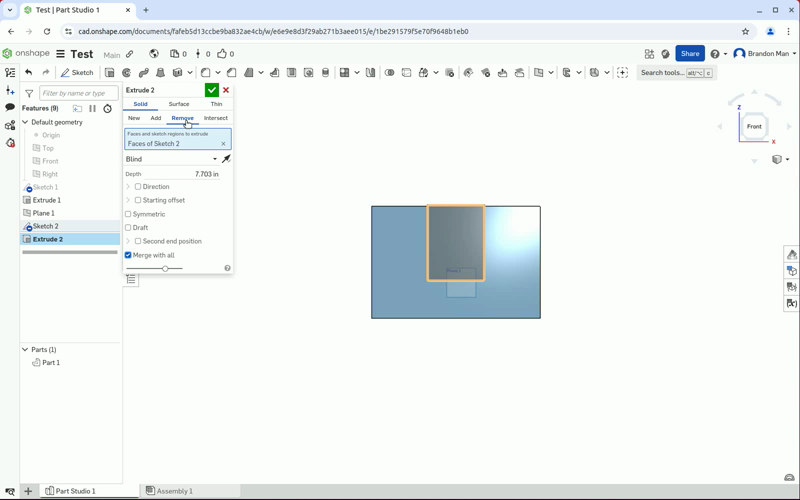
key(enter)
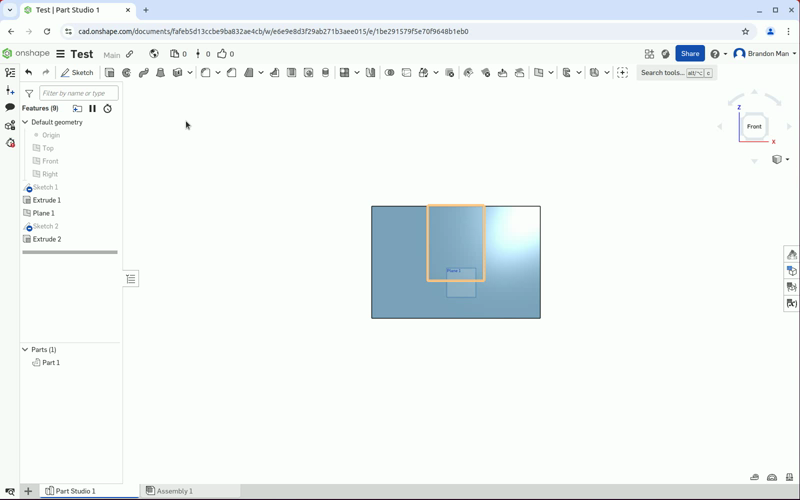
key(shift+h)
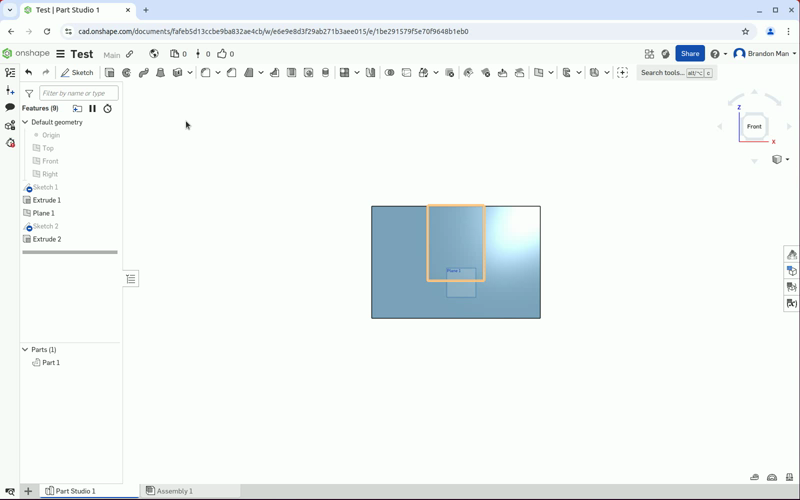
key(shift+h)
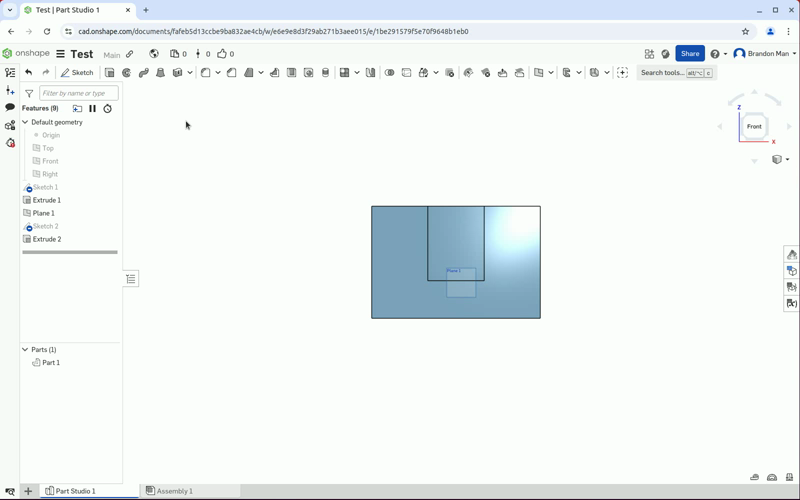
mouse_move(73, 189)
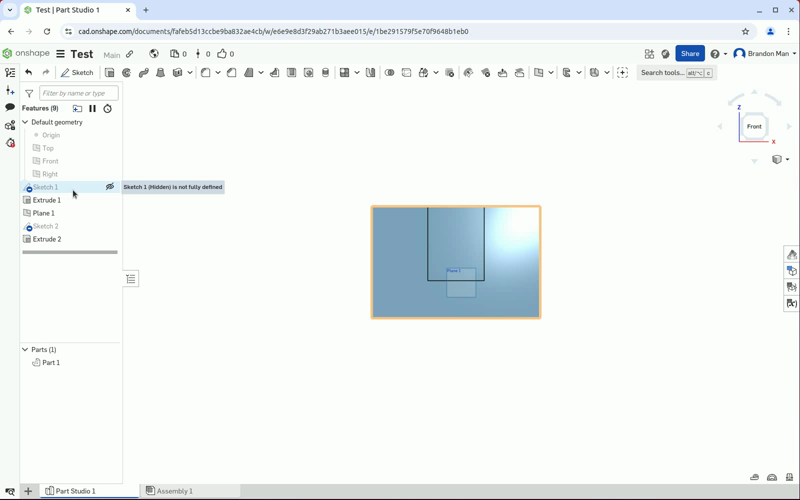
click(73, 189)
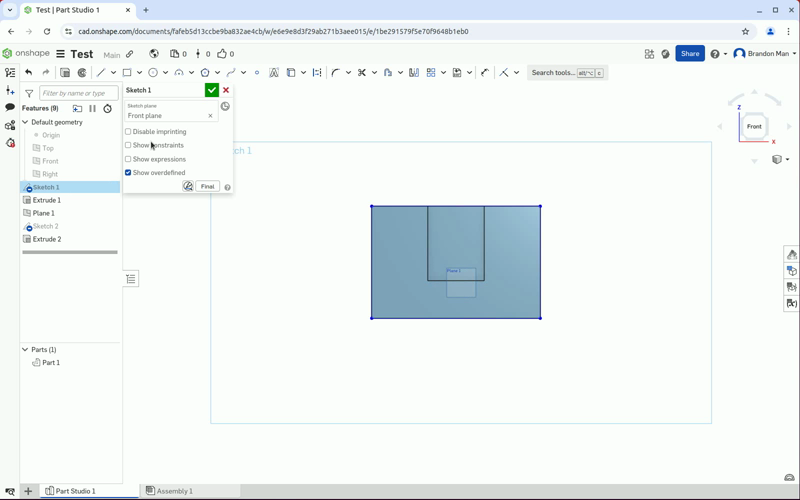
mouse_move(229, 92)
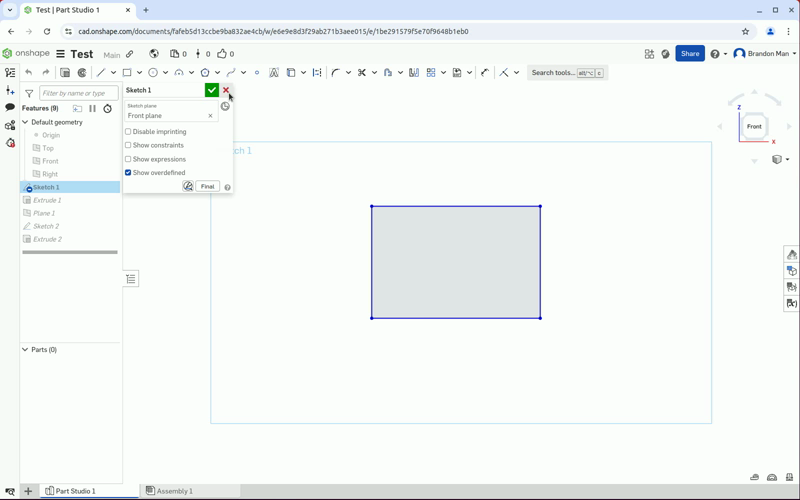
click(229, 92)
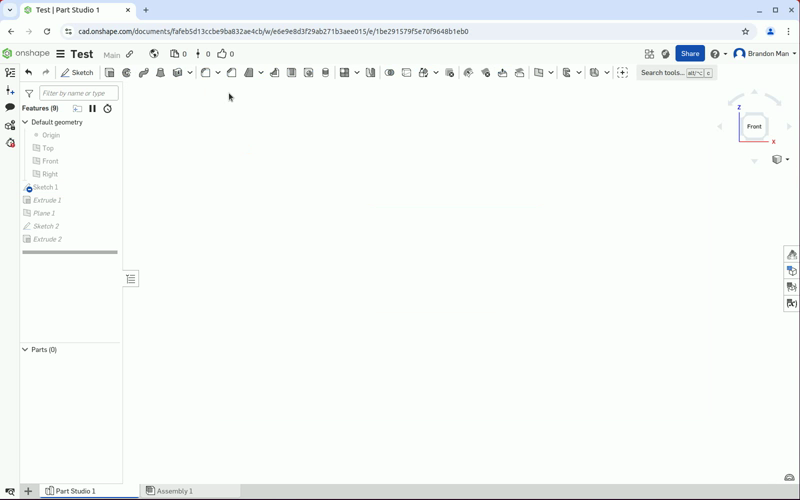
mouse_move(73, 352)
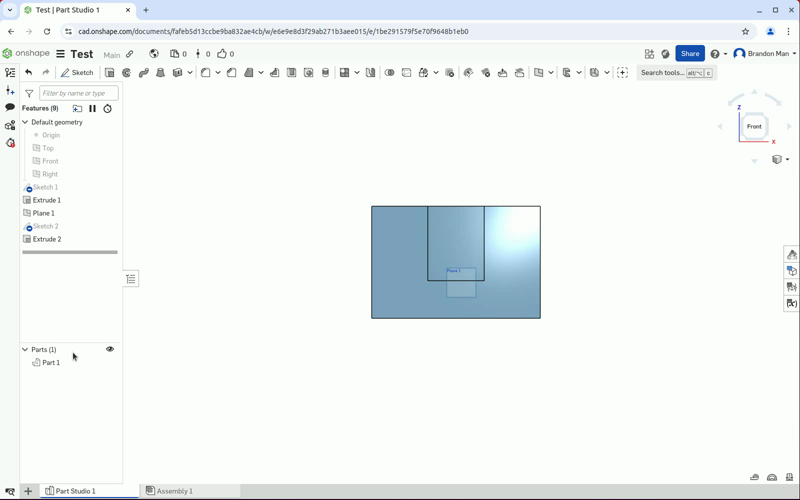
key(y)
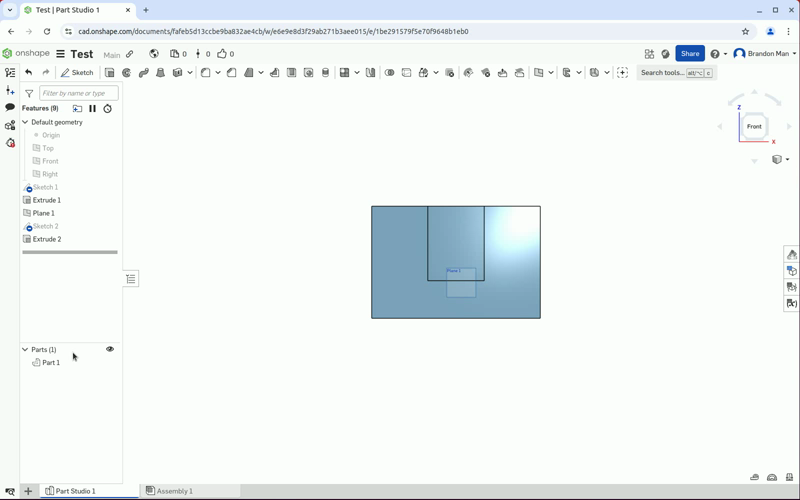
key(shift+p)
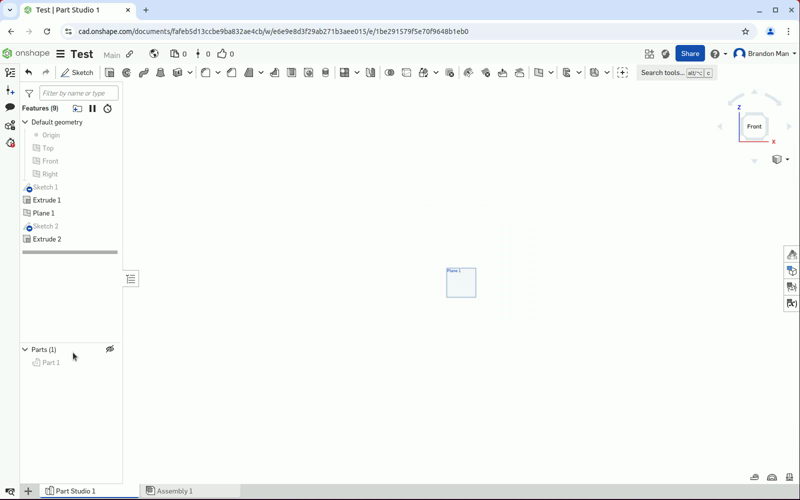
key(space)
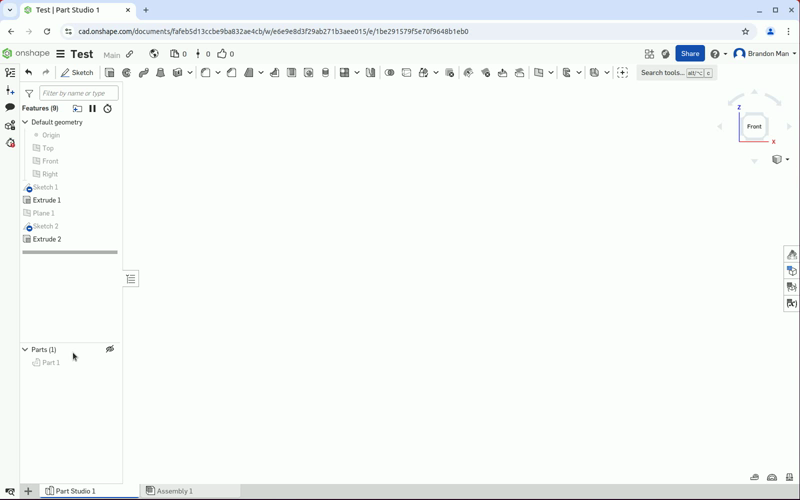
key_down(shift)
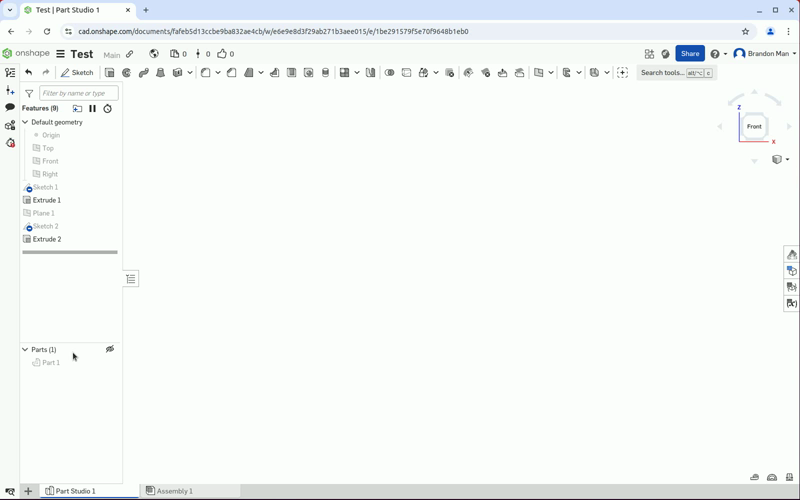
key(left)
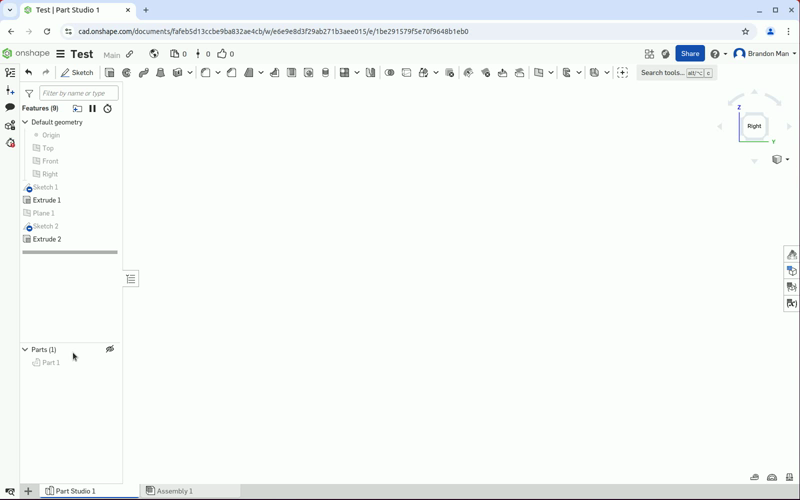
key_up(shift)
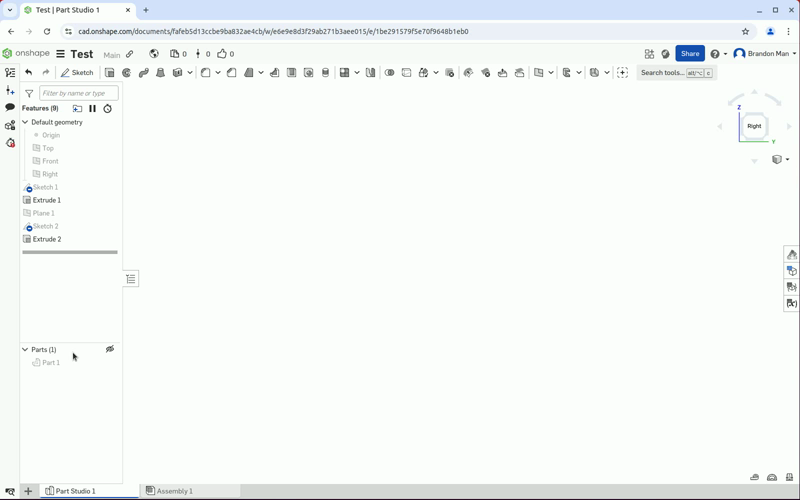
mouse_move(73, 352)
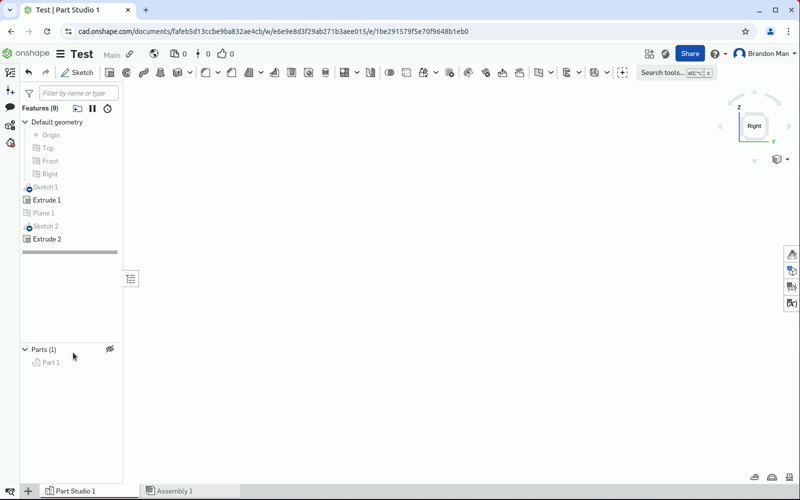
key(shift+y)
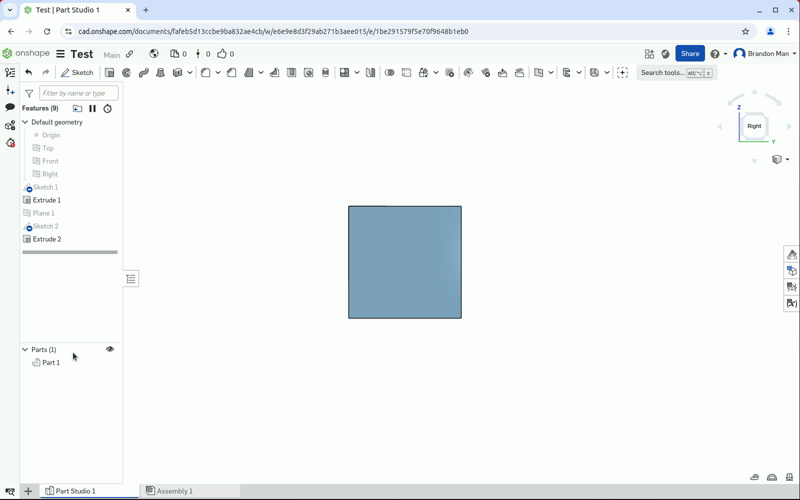
mouse_move(541, 75)
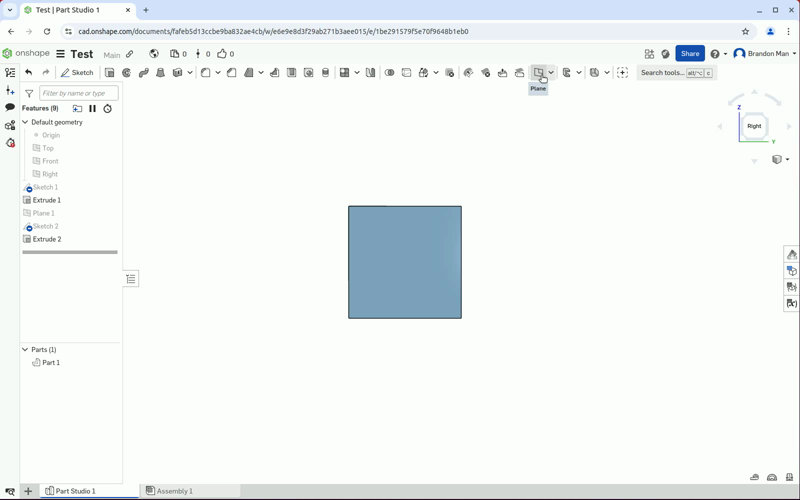
click(541, 75)
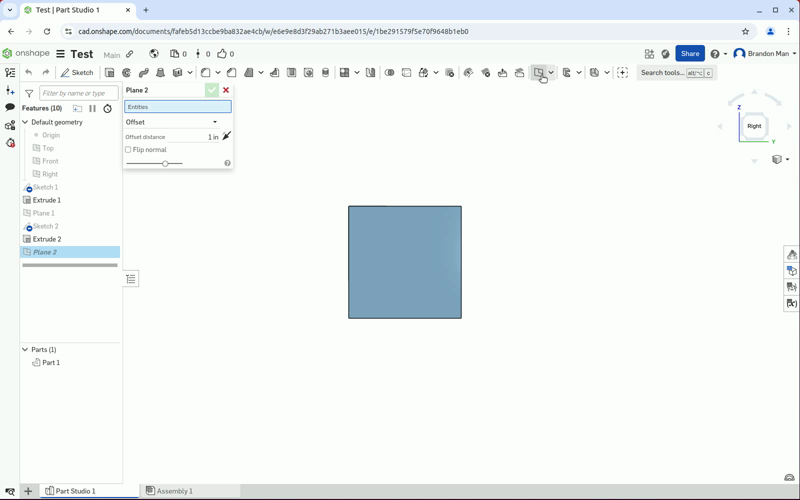
mouse_move(73, 176)
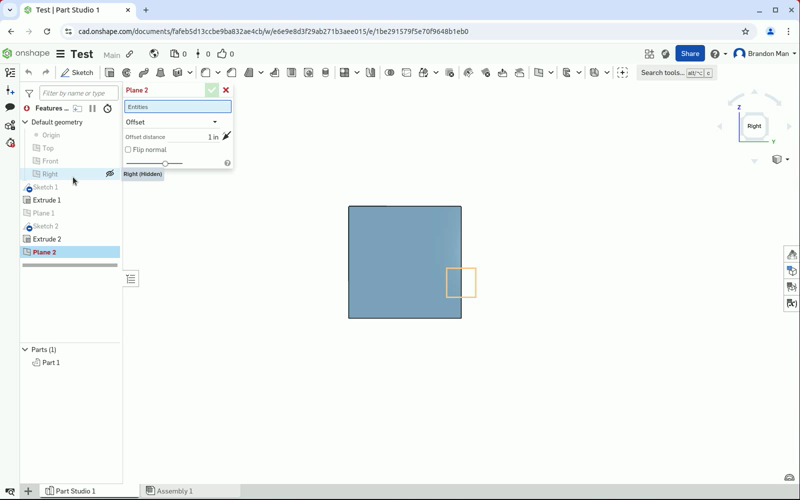
click(73, 176)
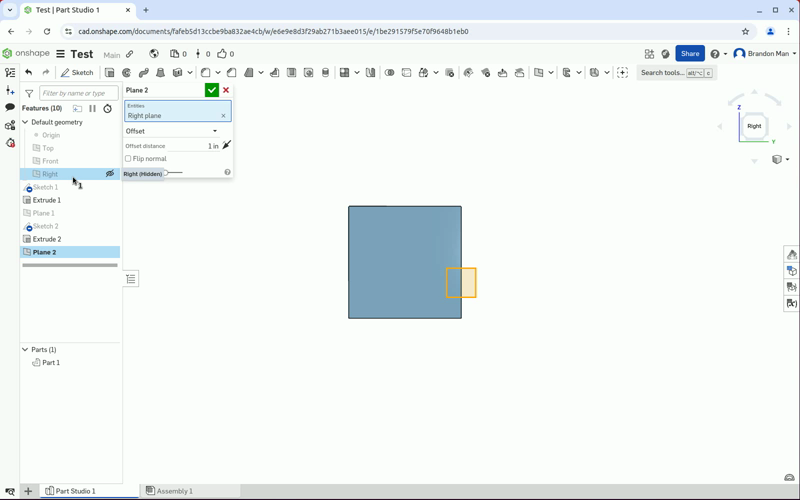
key(tab, 2)
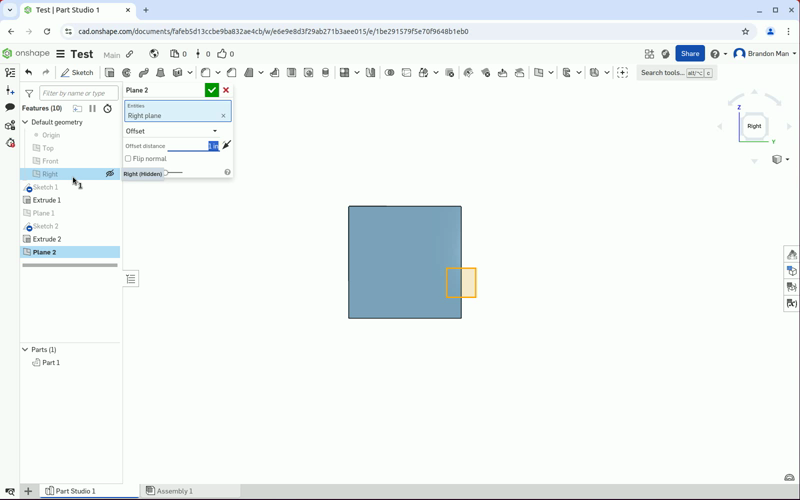
text(16.361)
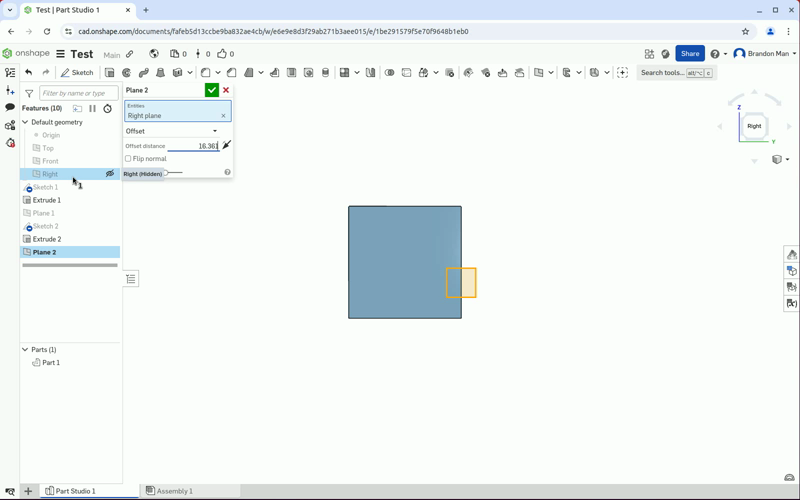
key(enter, 2)
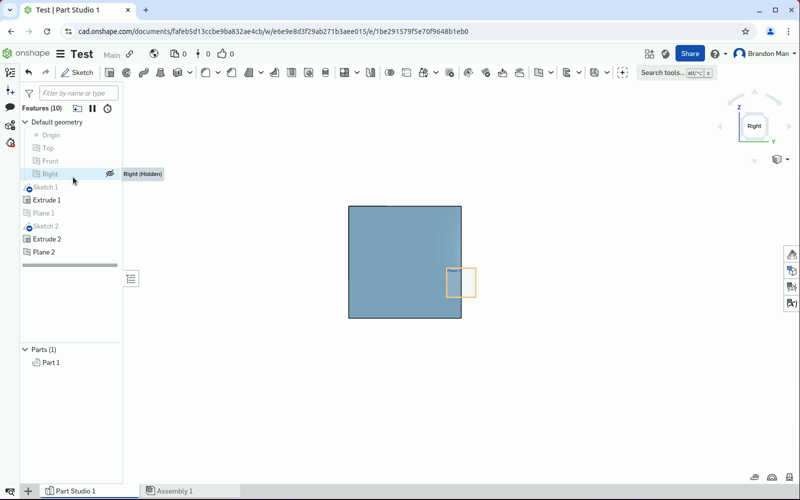
key(shift+s)
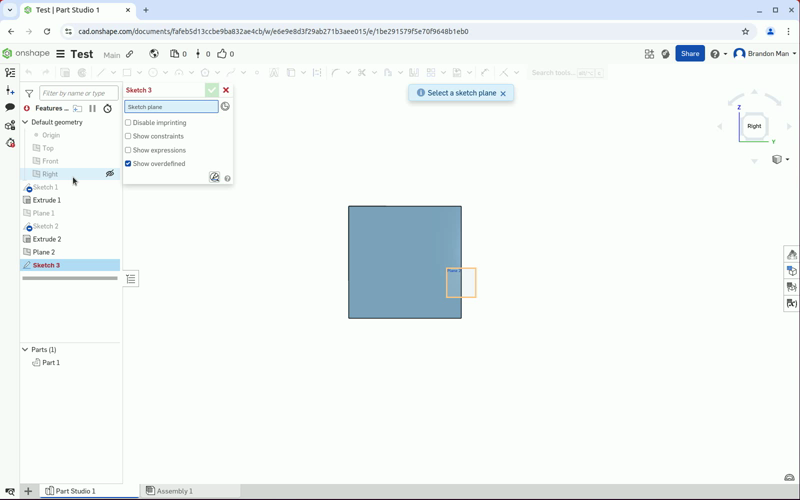
mouse_move(73, 254)
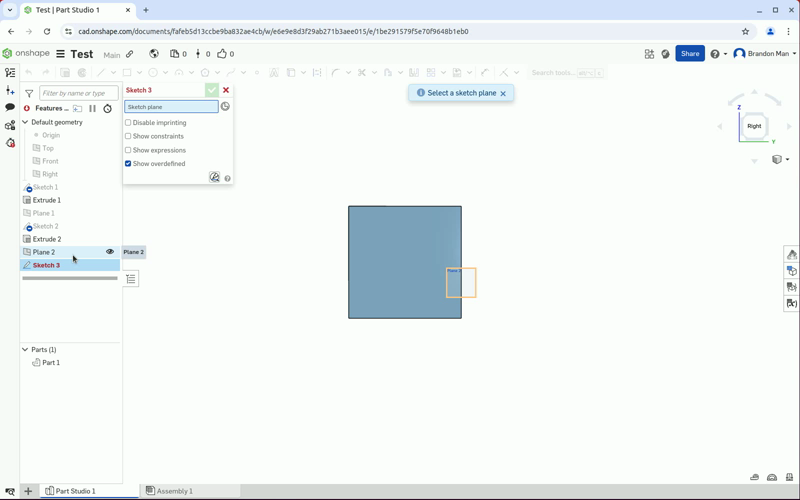
click(73, 254)
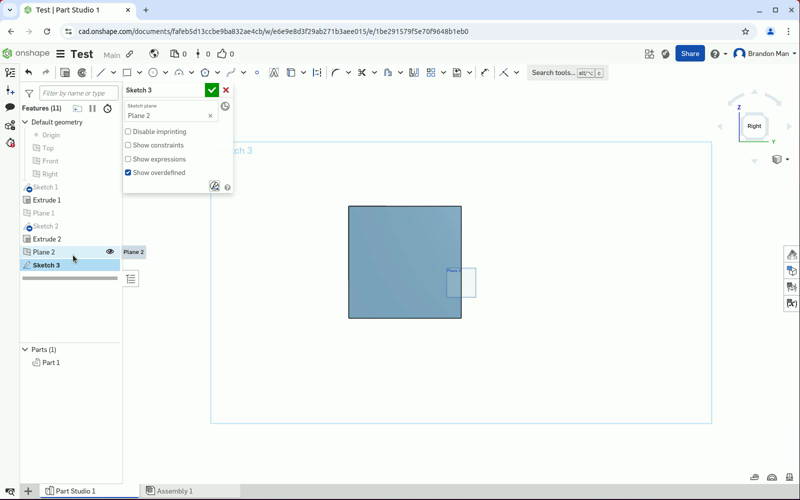
mouse_move(73, 352)
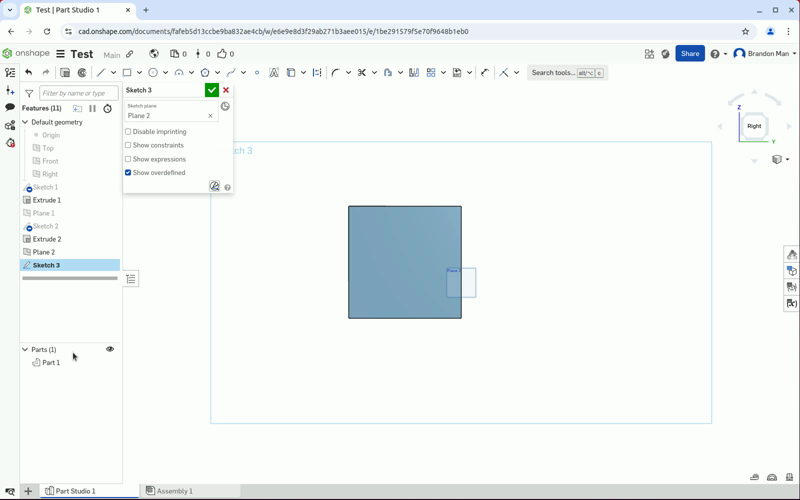
key(y)
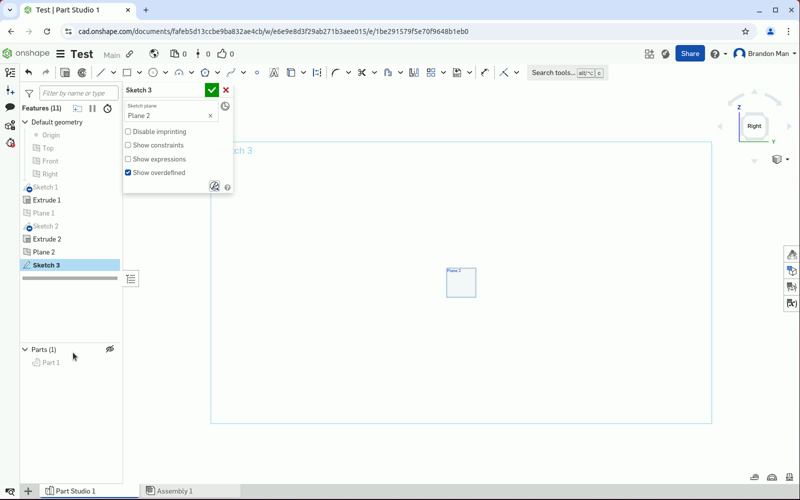
key(l)
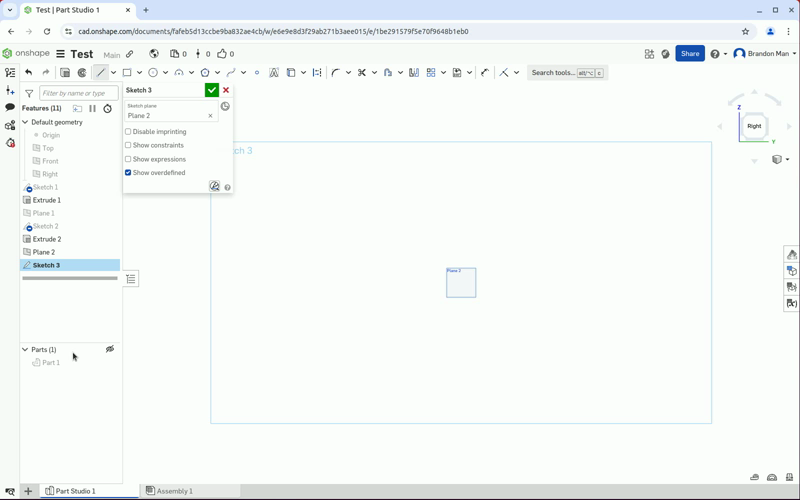
key_down(shift)
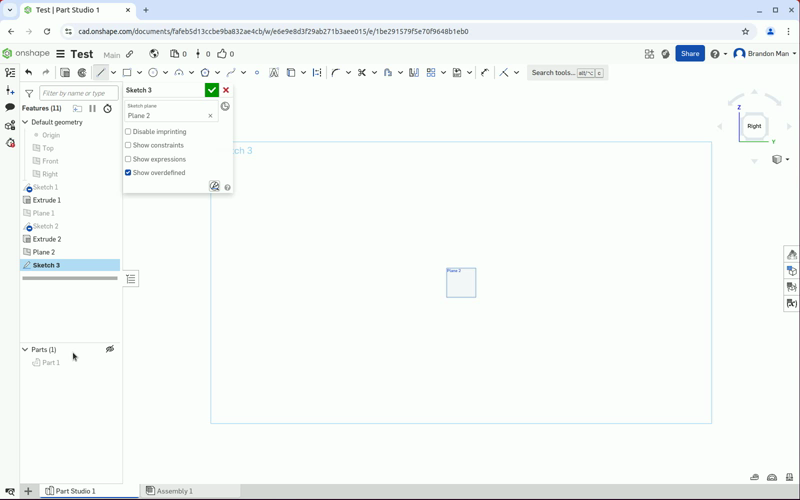
mouse_move(385, 280)
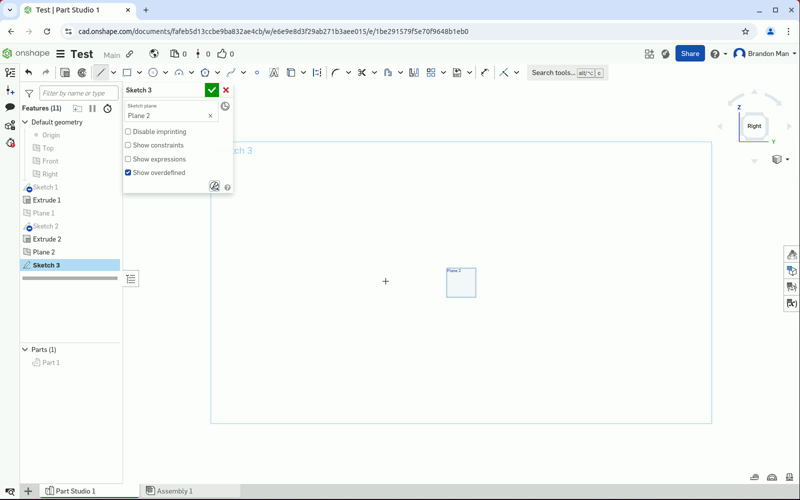
click(385, 280)
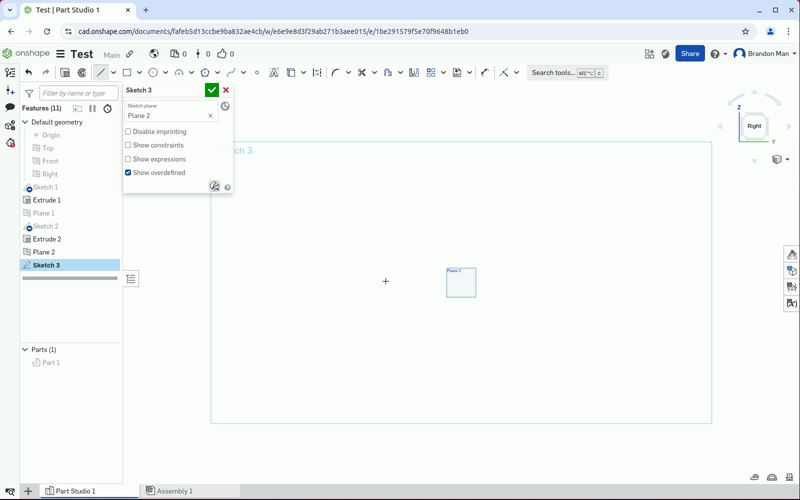
key_up(shift)
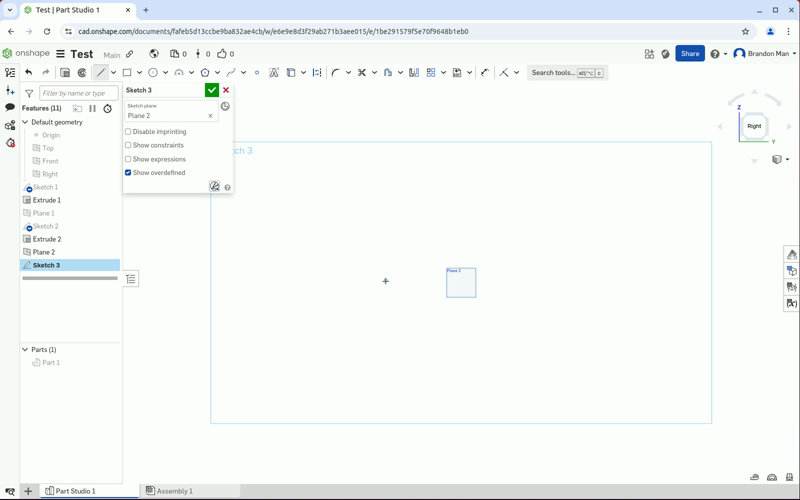
key_down(shift)
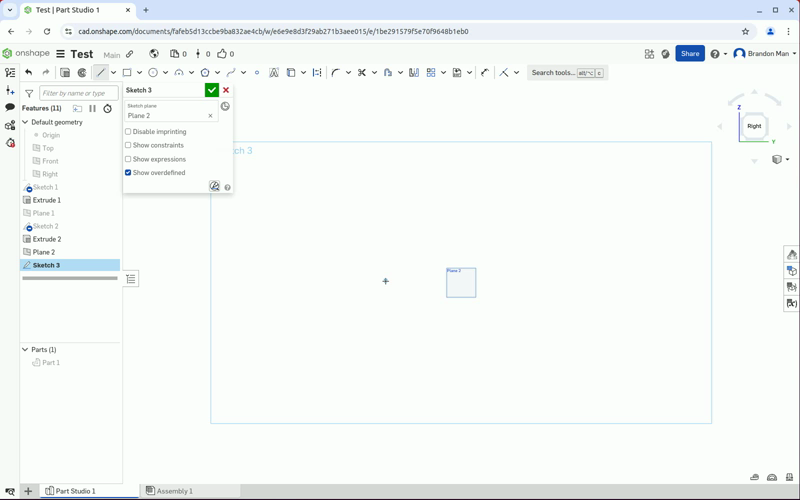
mouse_move(415, 280)
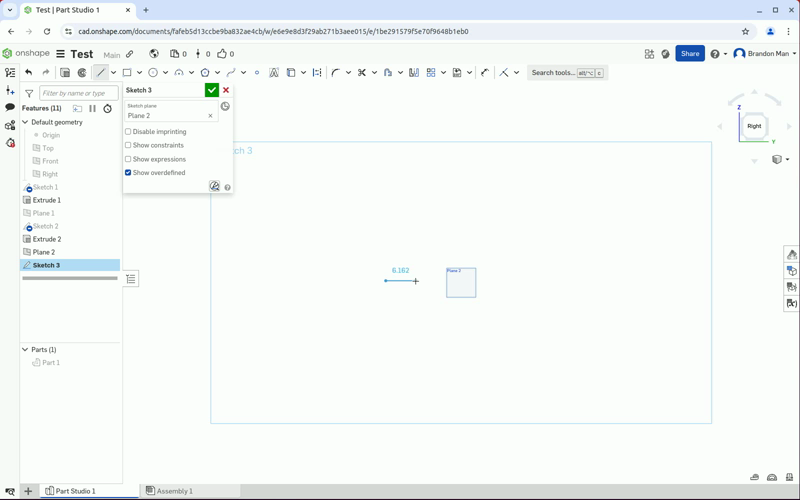
mouse_move(424, 280)
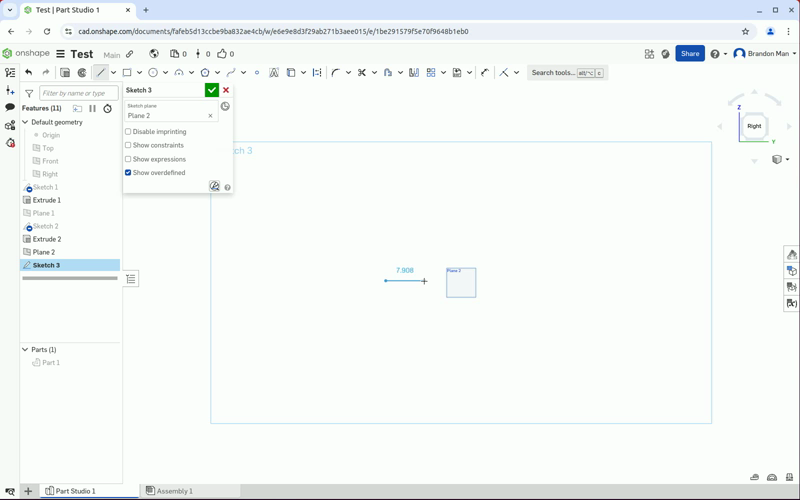
click(424, 280)
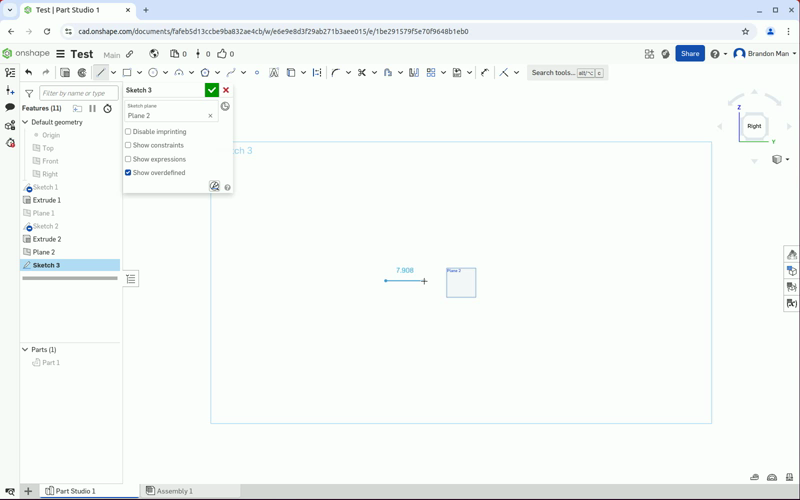
key_up(shift)
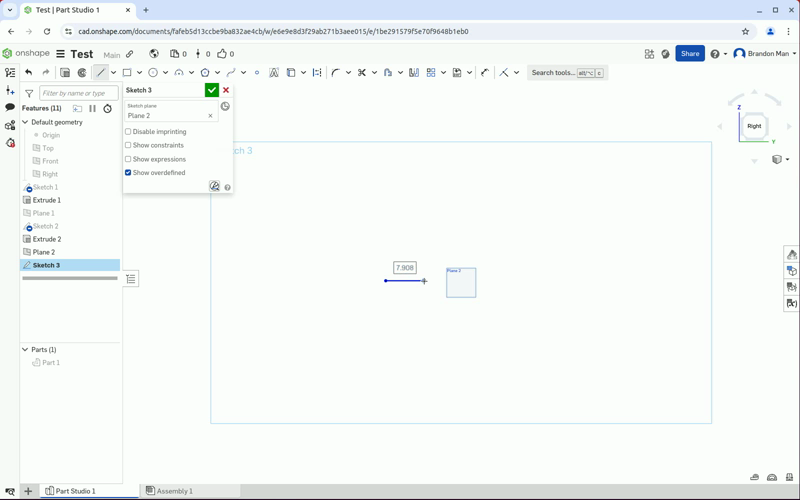
key_down(shift)
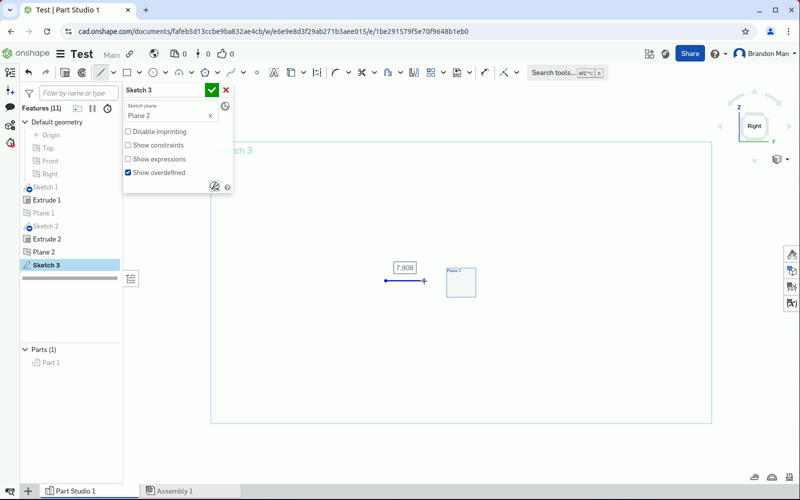
mouse_move(454, 280)
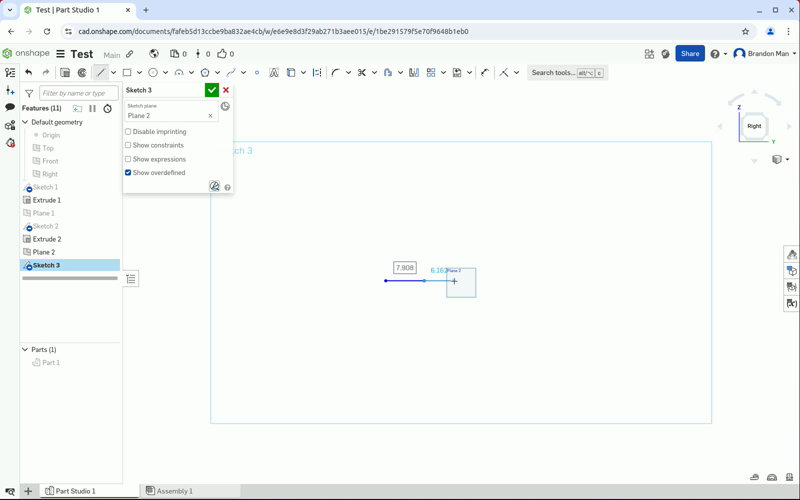
mouse_move(424, 242)
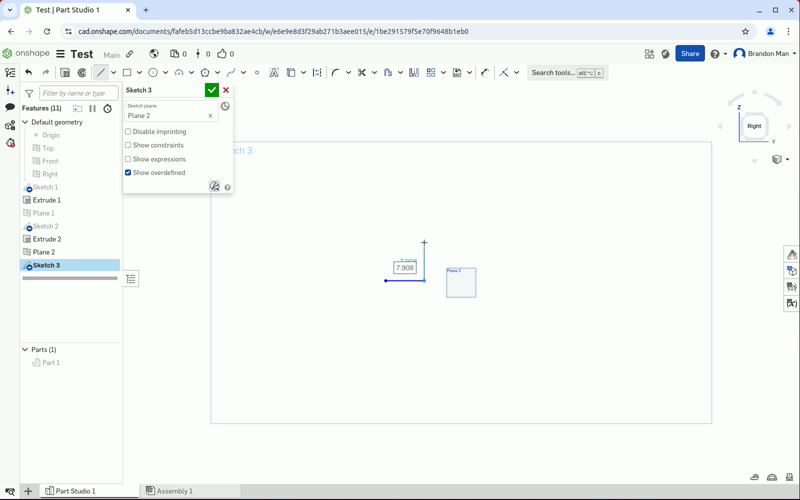
click(424, 242)
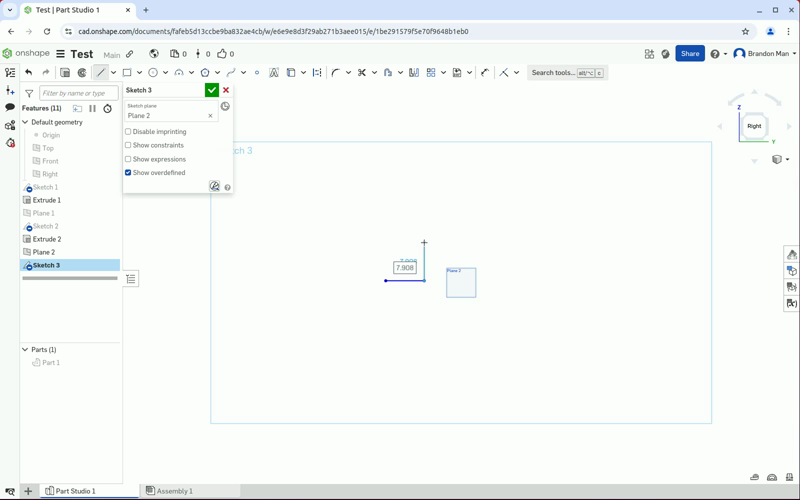
key_up(shift)
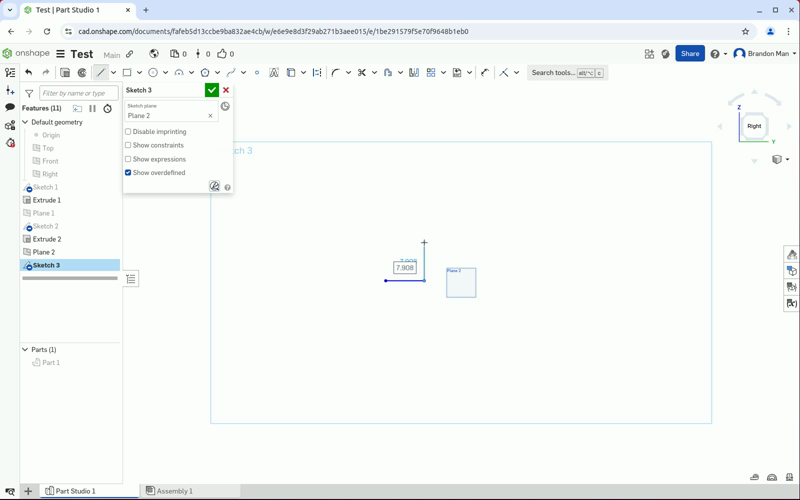
key_down(shift)
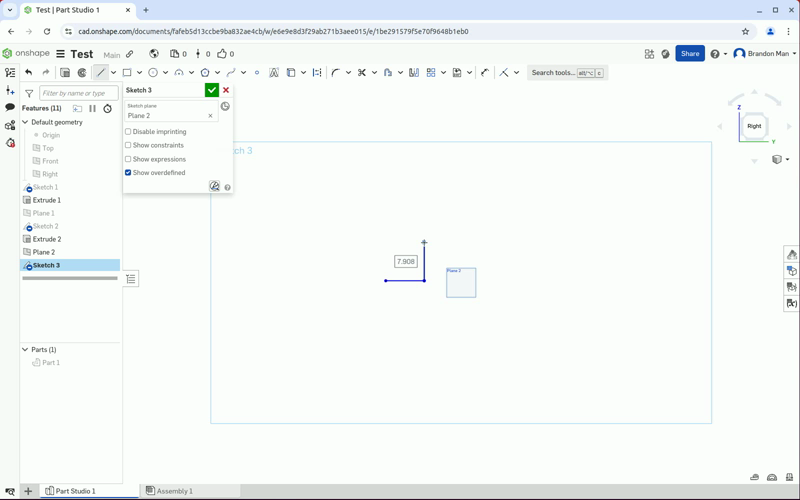
mouse_move(454, 242)
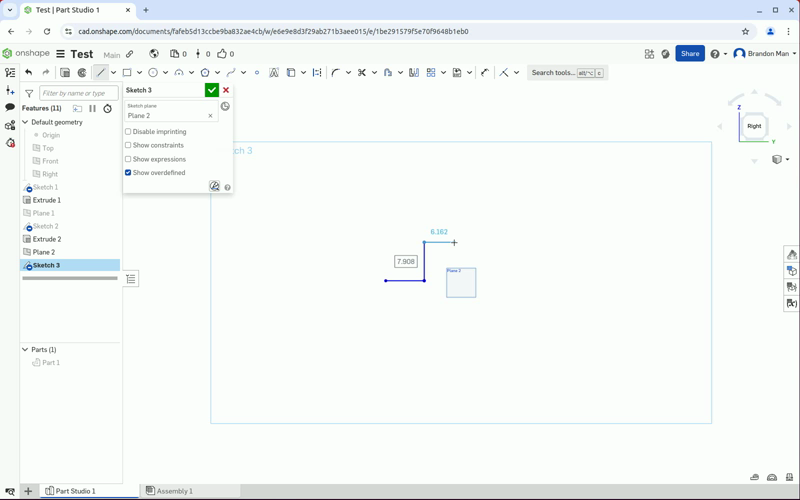
mouse_move(385, 242)
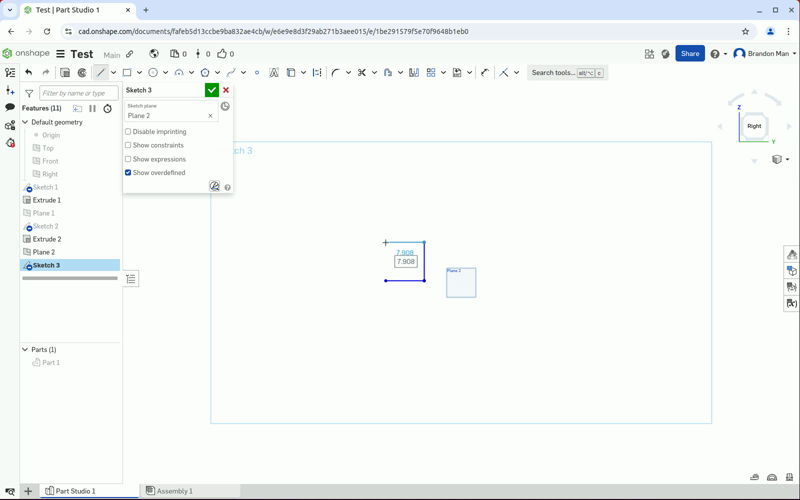
click(385, 242)
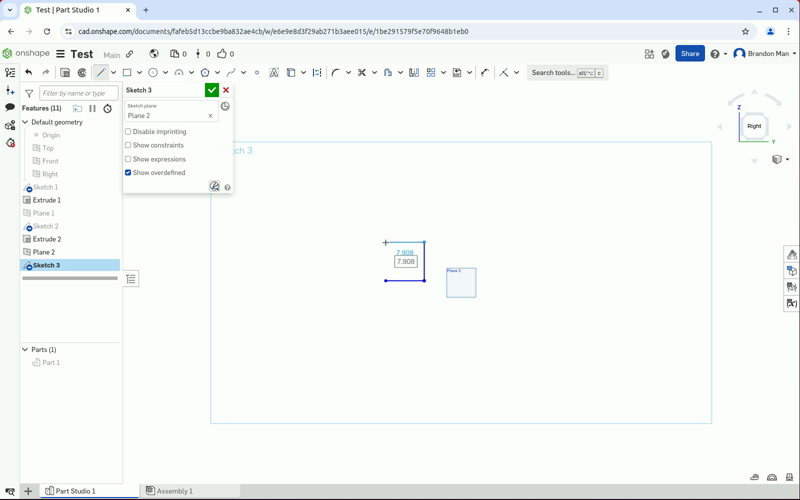
key_up(shift)
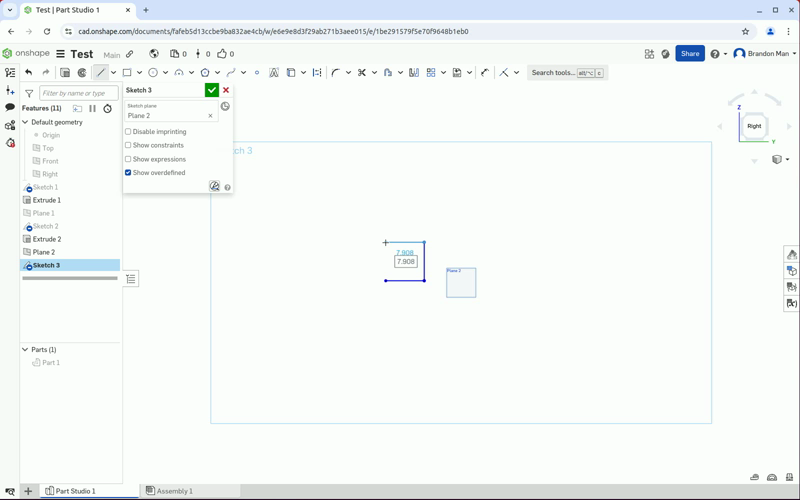
mouse_move(415, 242)
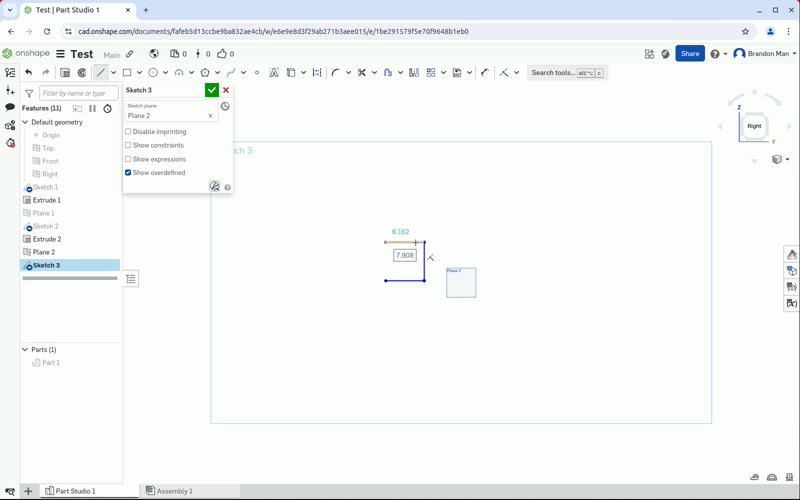
key_down(shift)
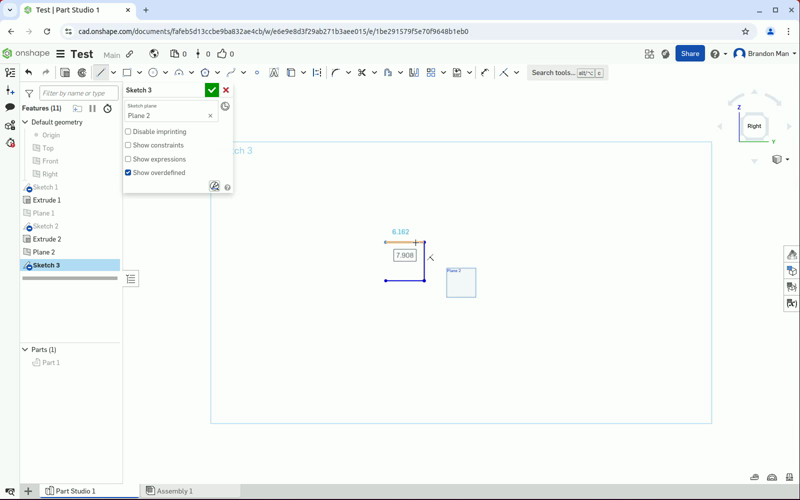
mouse_move(385, 280)
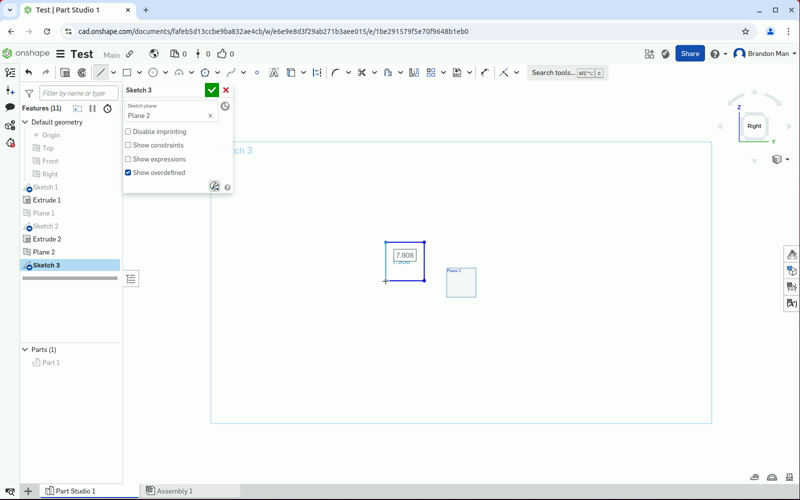
key_up(shift)
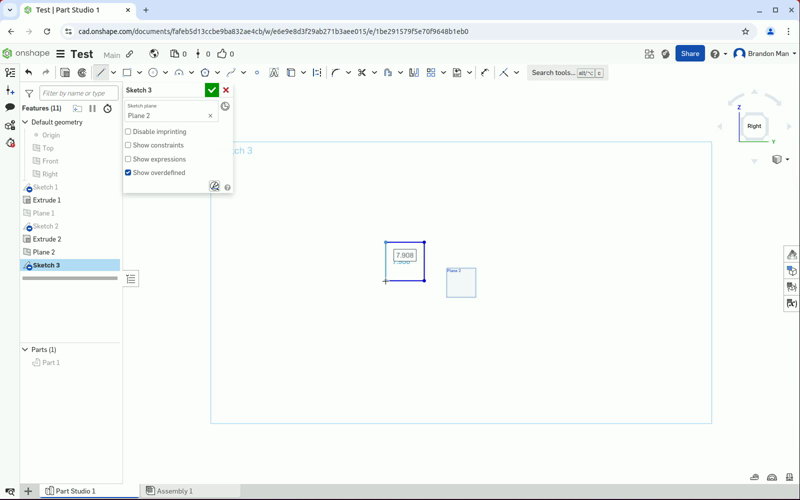
click(385, 280)
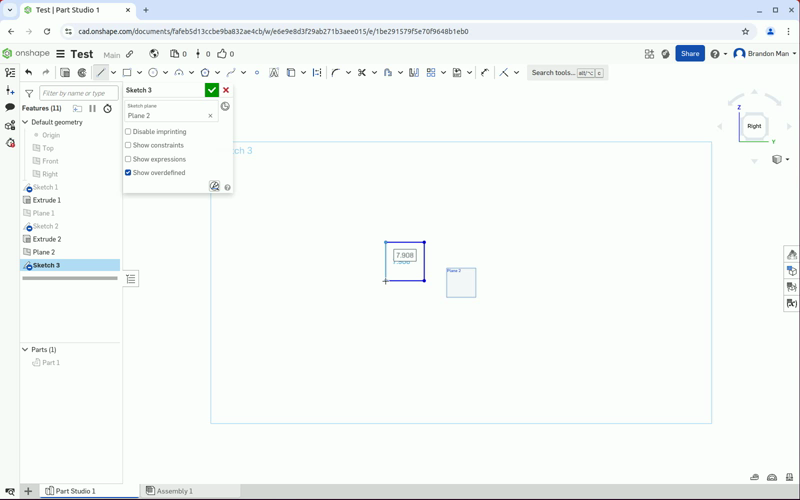
key(esc)
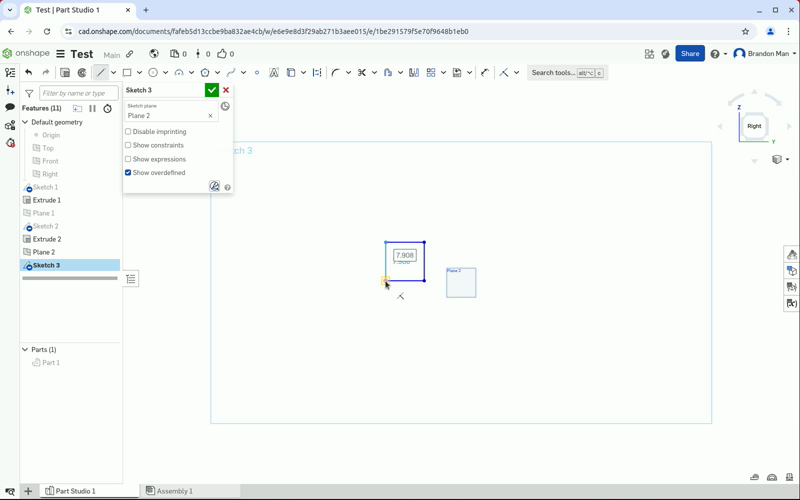
mouse_move(417, 263)
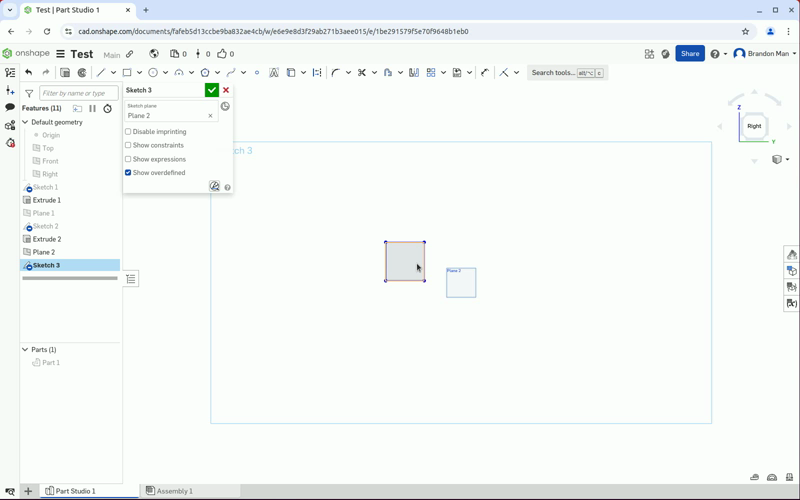
scroll(6)
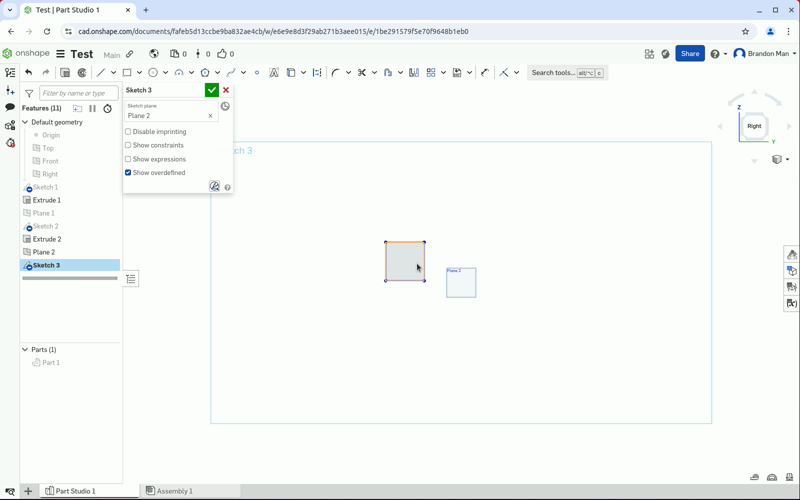
scroll(6)
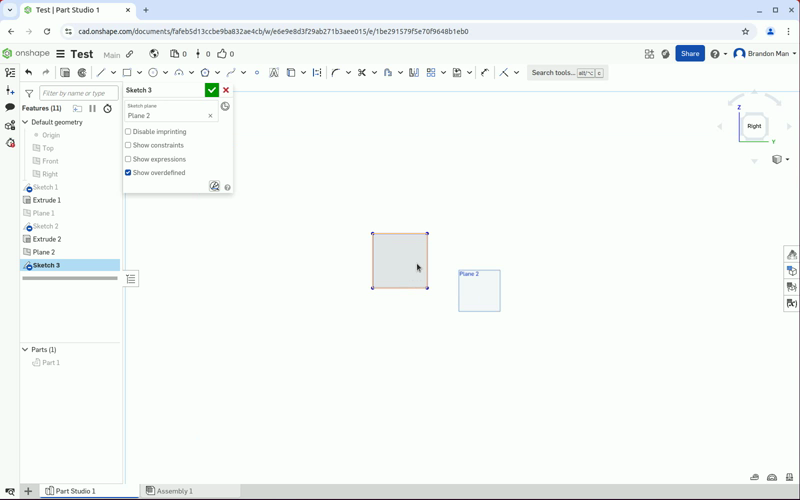
scroll(6)
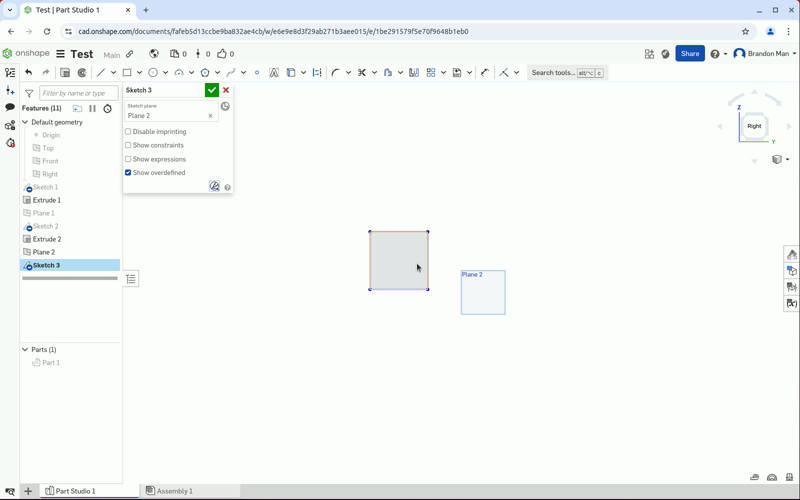
scroll(6)
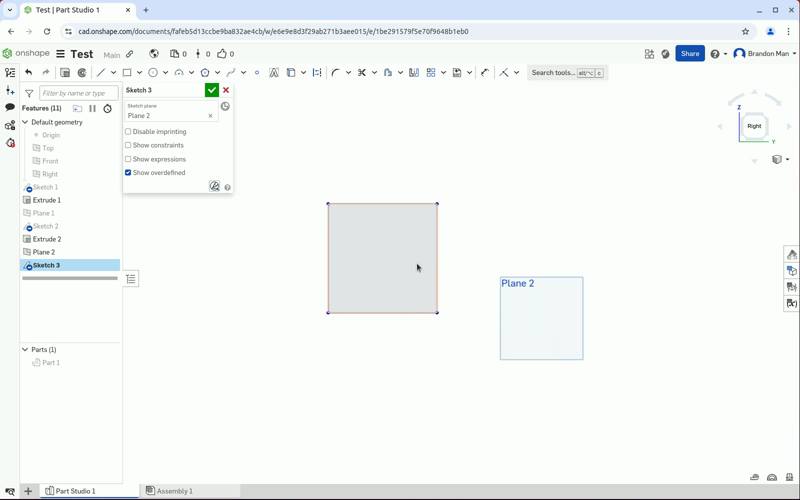
scroll(6)
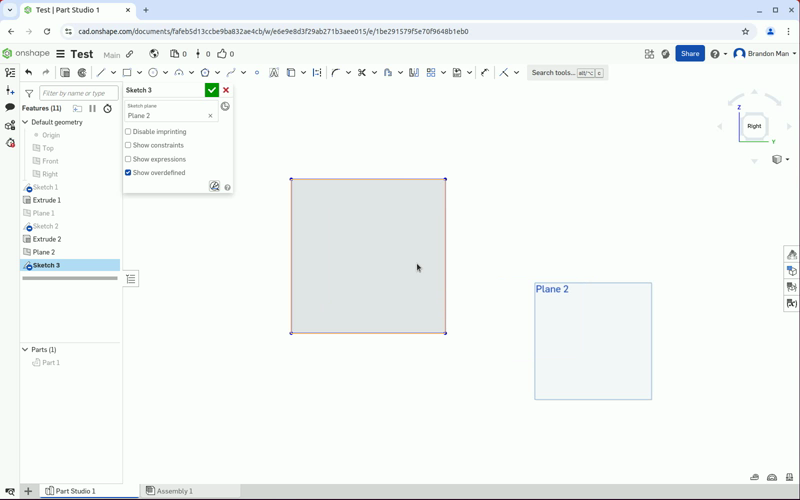
scroll(6)
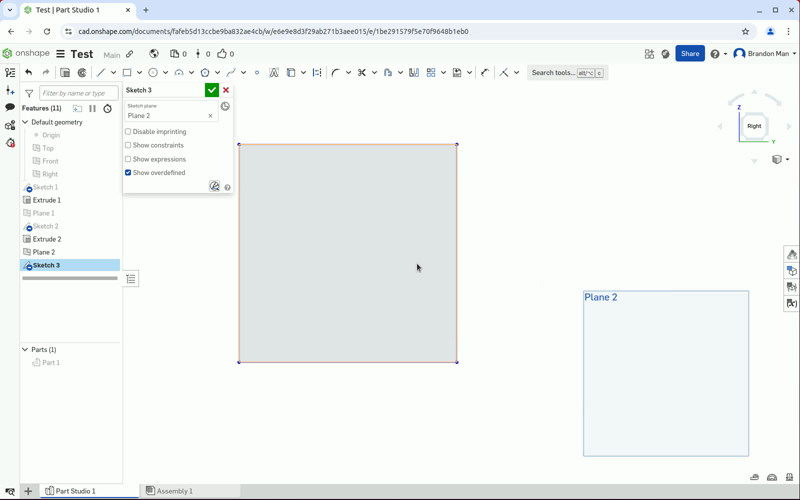
scroll(6)
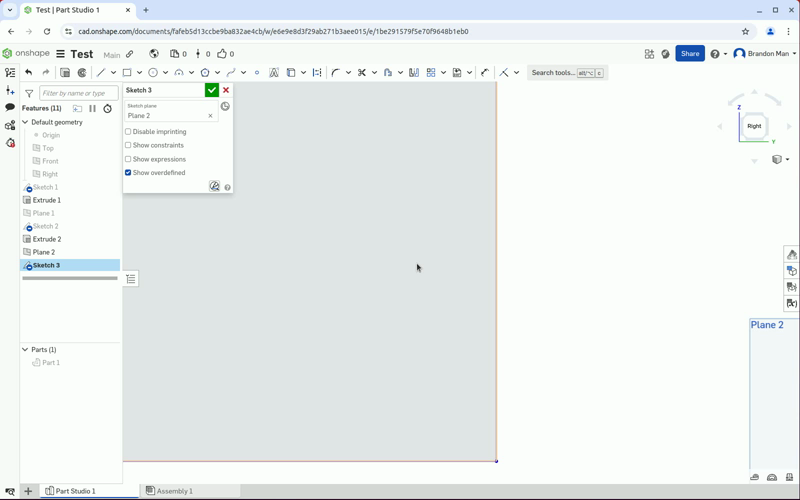
click(417, 263)
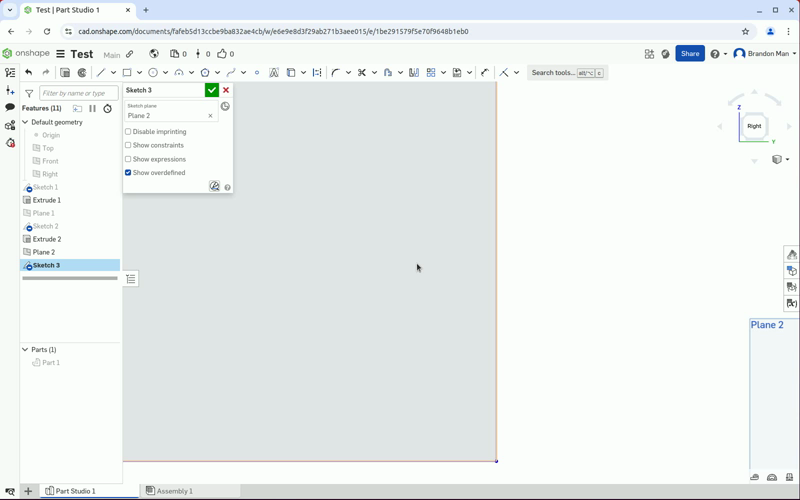
scroll(-6)
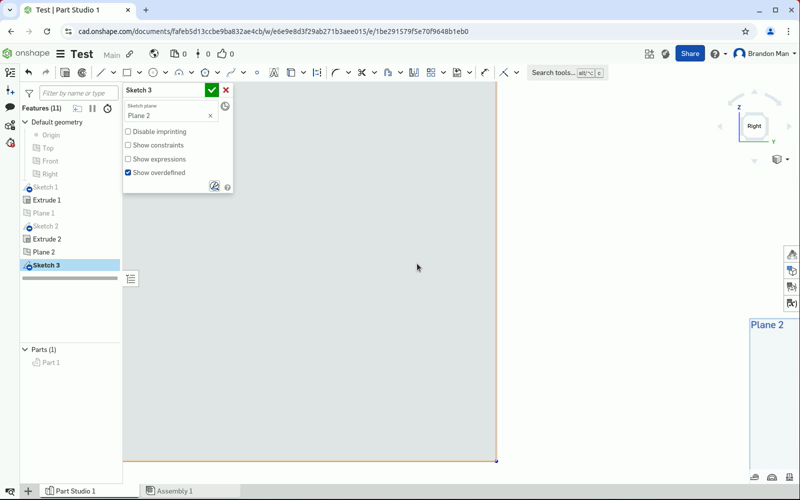
scroll(-6)
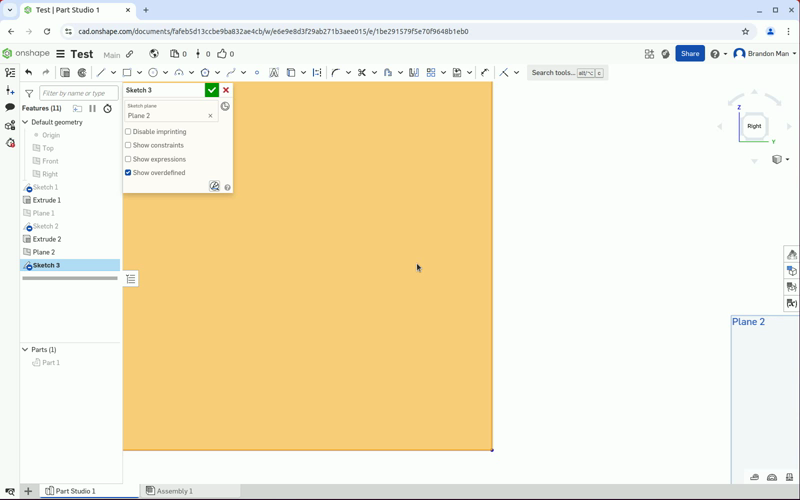
scroll(-6)
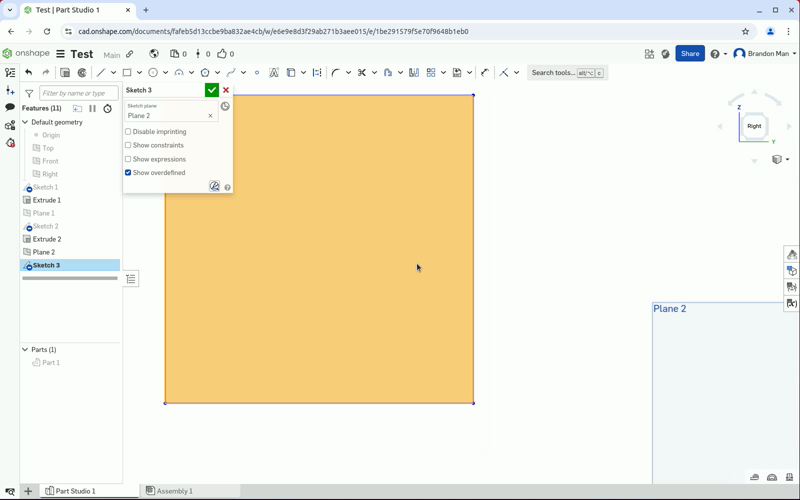
scroll(-6)
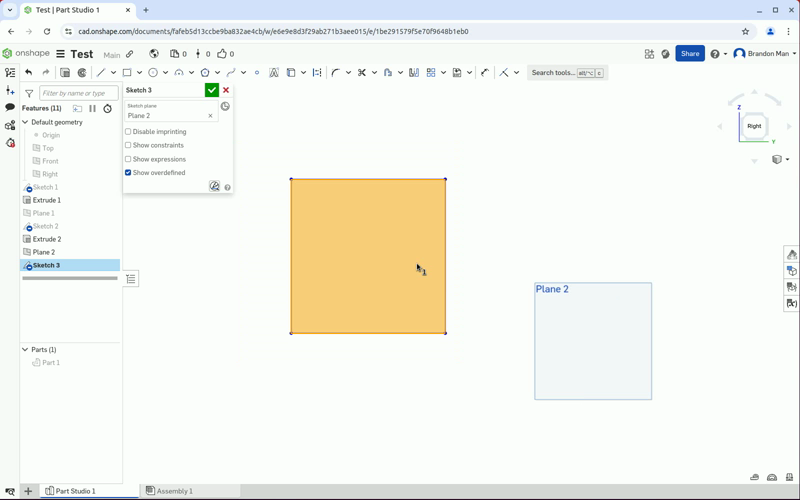
scroll(-6)
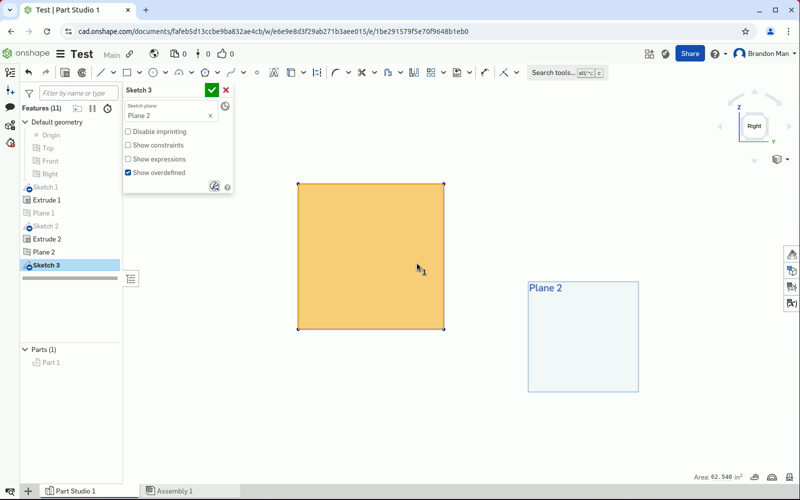
scroll(-6)
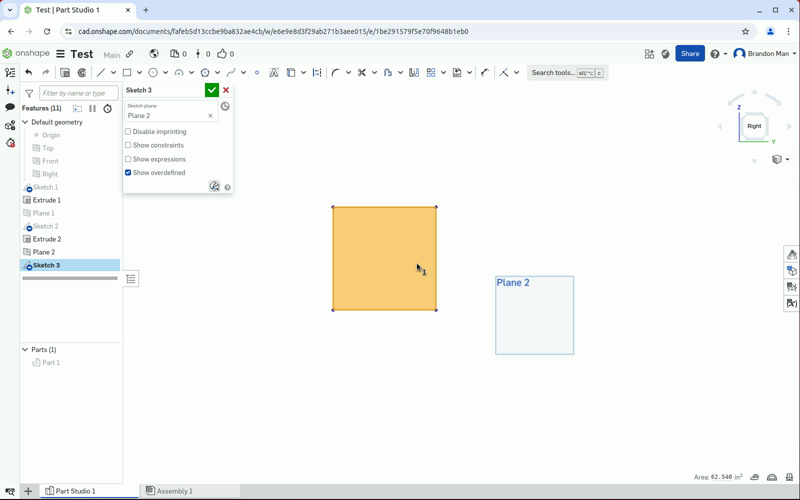
scroll(-6)
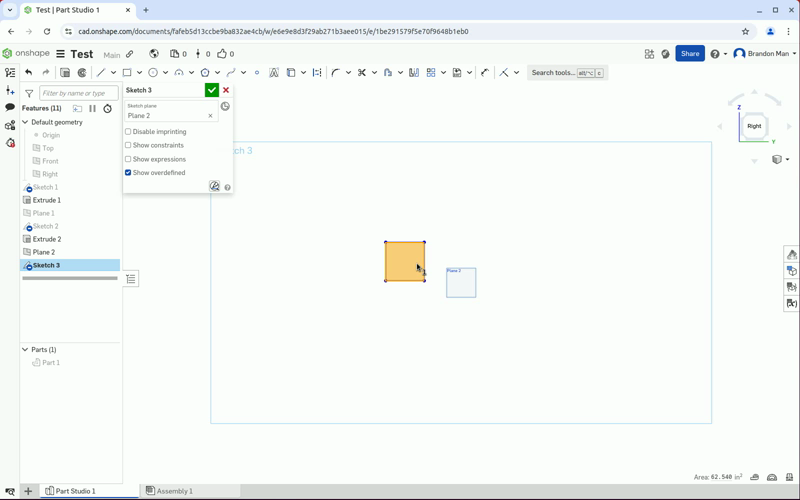
mouse_move(73, 352)
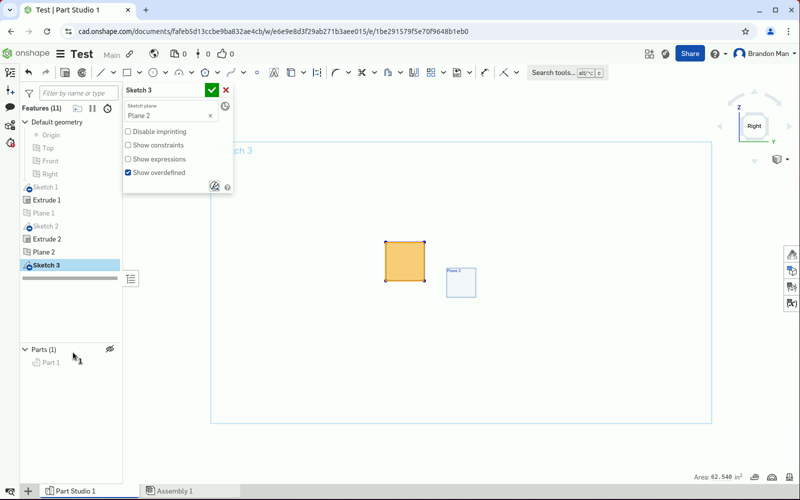
key(shift+y)
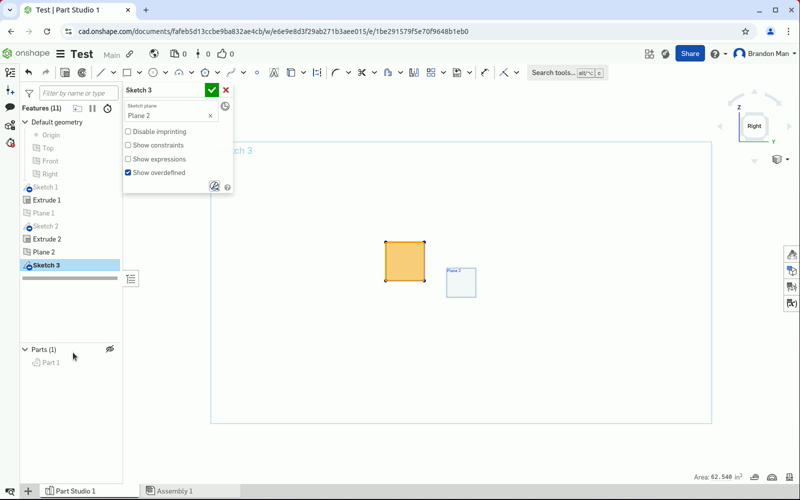
key(shift+e)
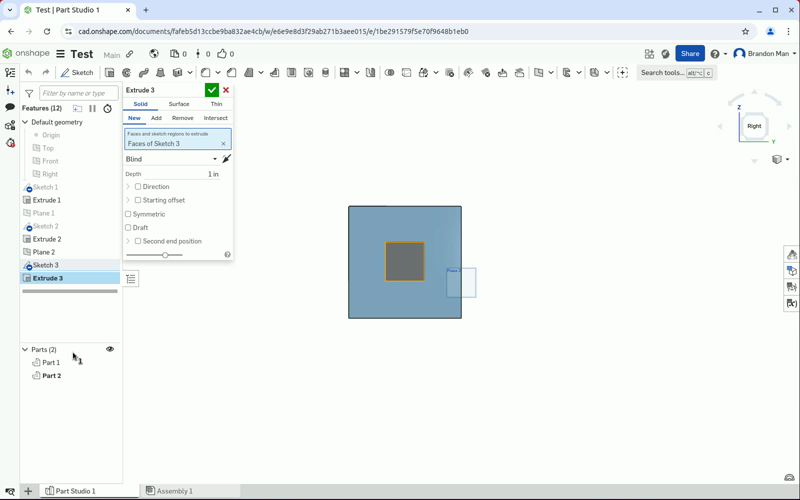
mouse_move(143, 106)
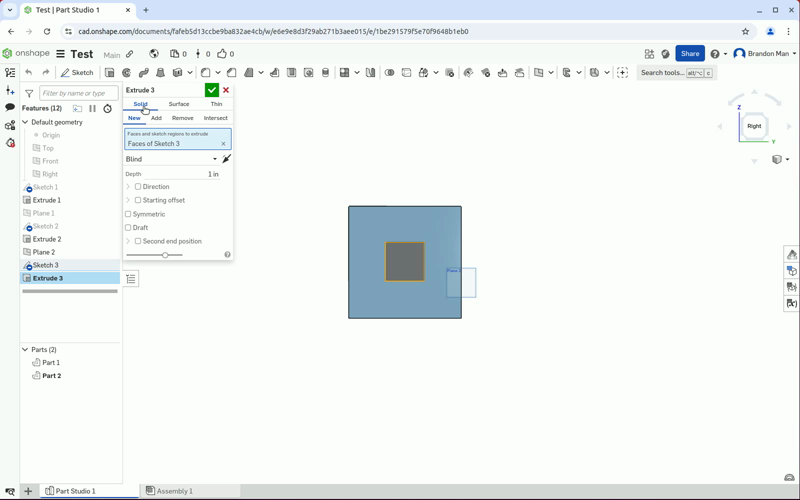
click(143, 106)
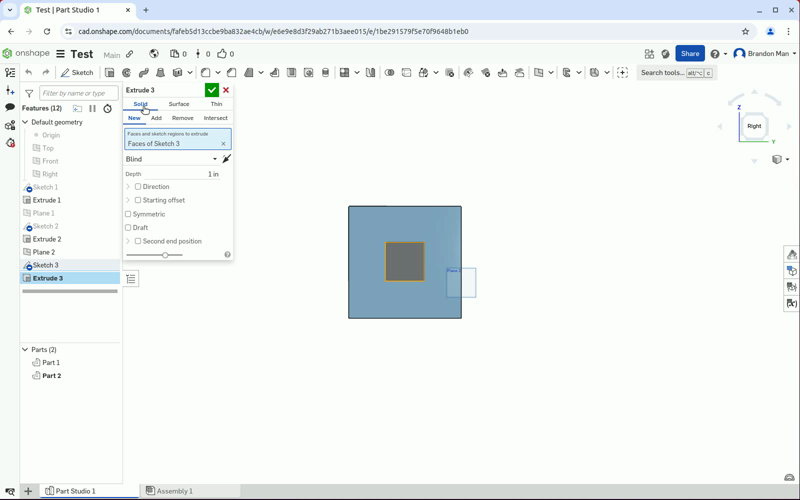
mouse_move(186, 120)
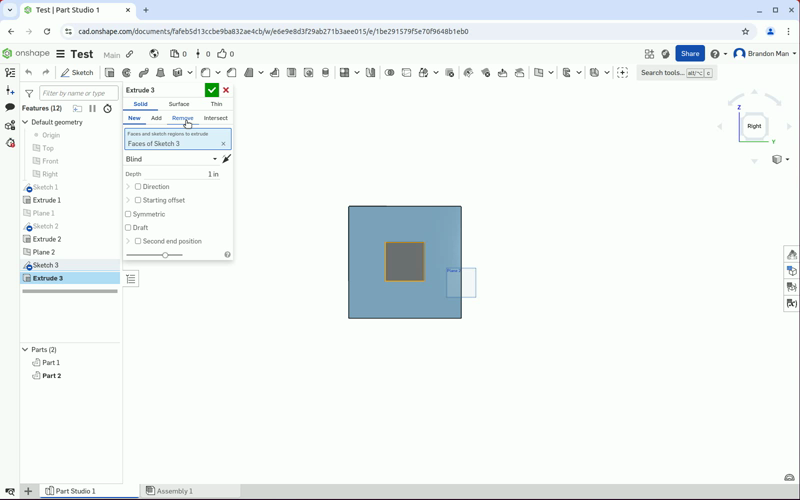
click(186, 120)
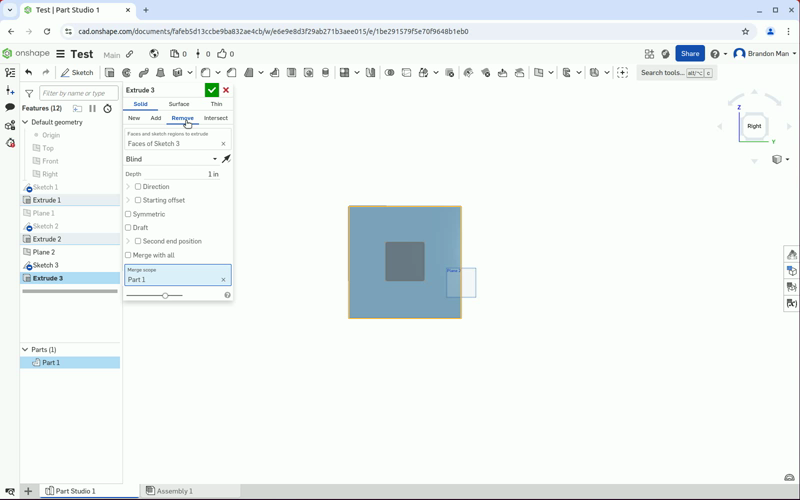
key(tab, 4)
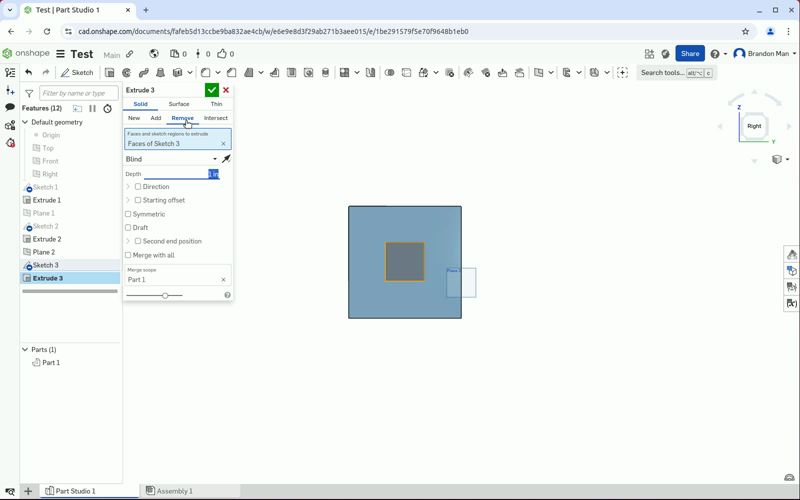
text(3.851)
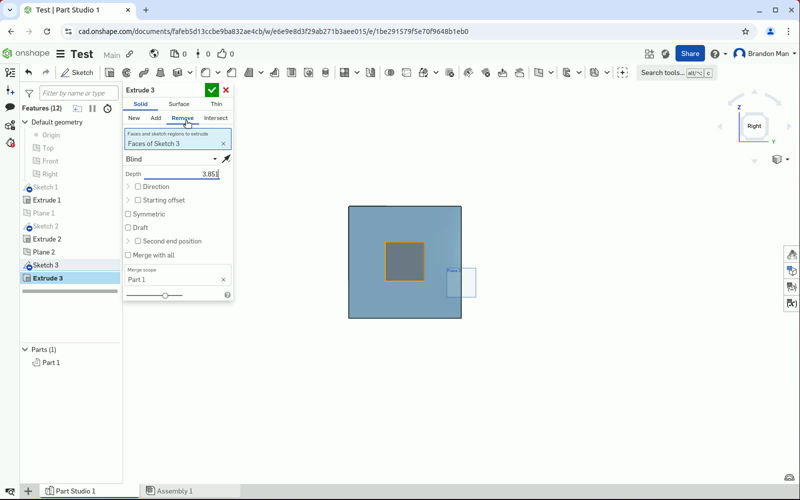
key(tab, 6)
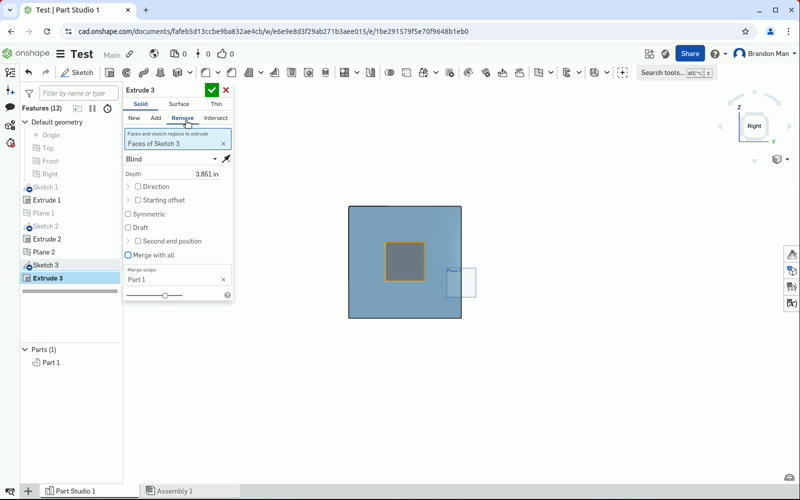
key(space)
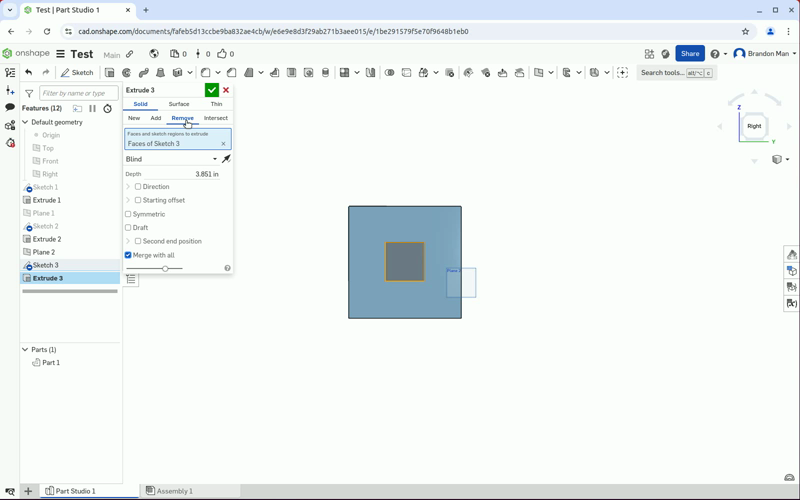
key(enter)
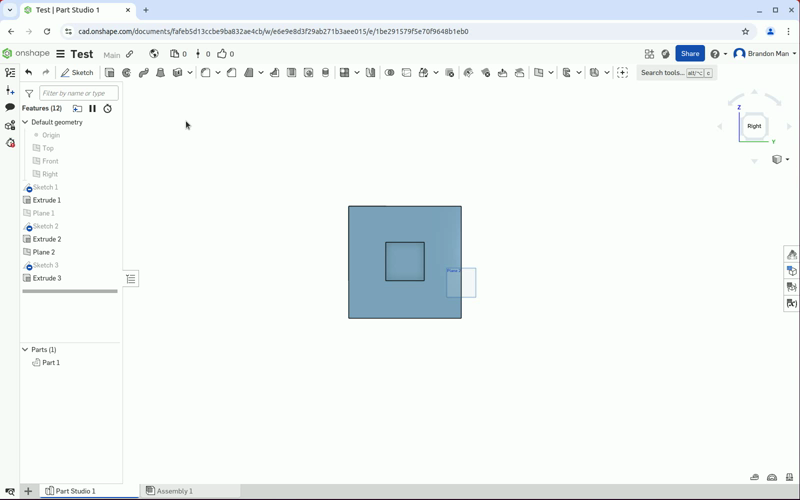
key(shift+h)
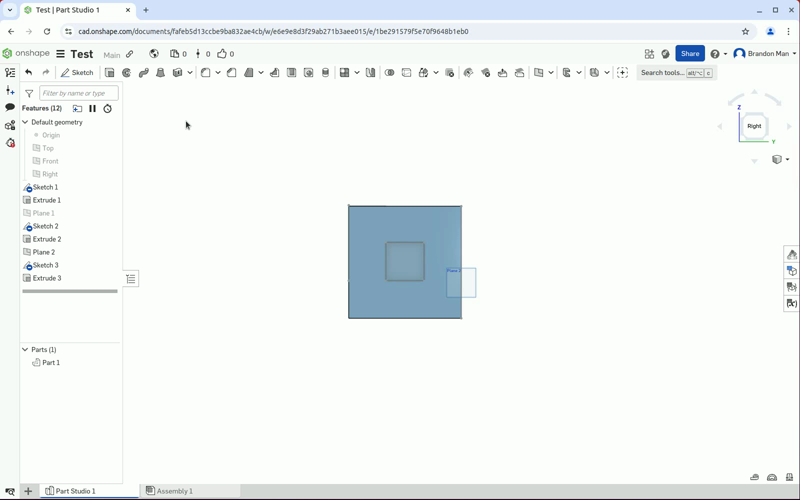
key(shift+h)
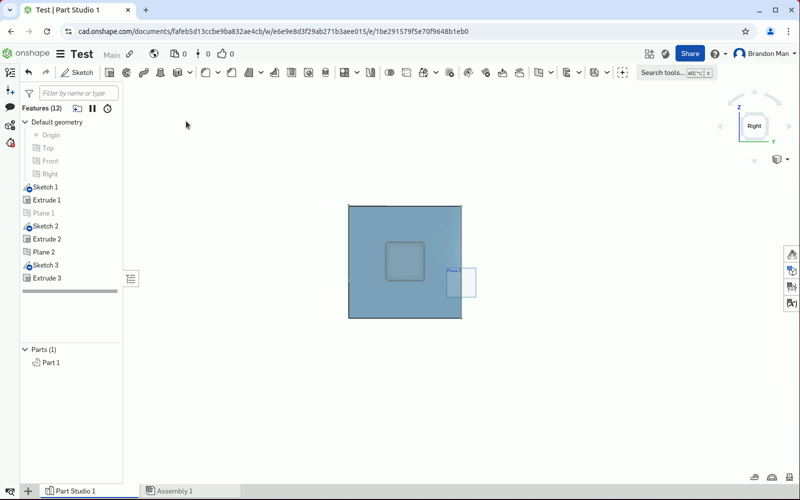
key(shift+7)
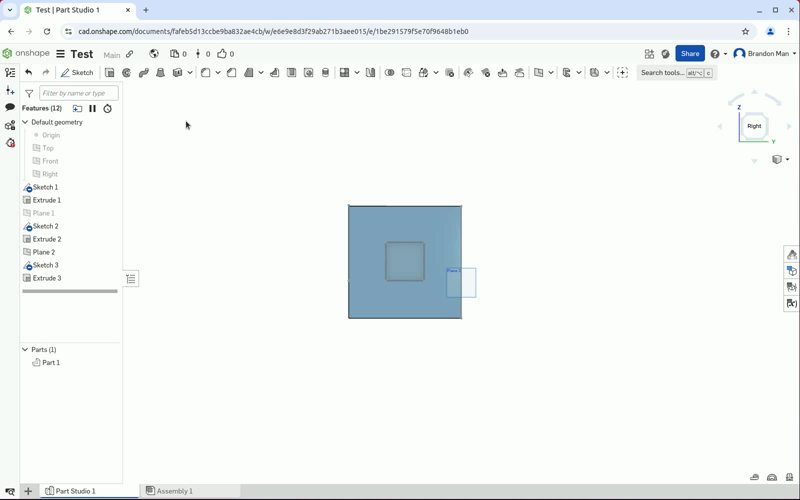
key(right, 2)
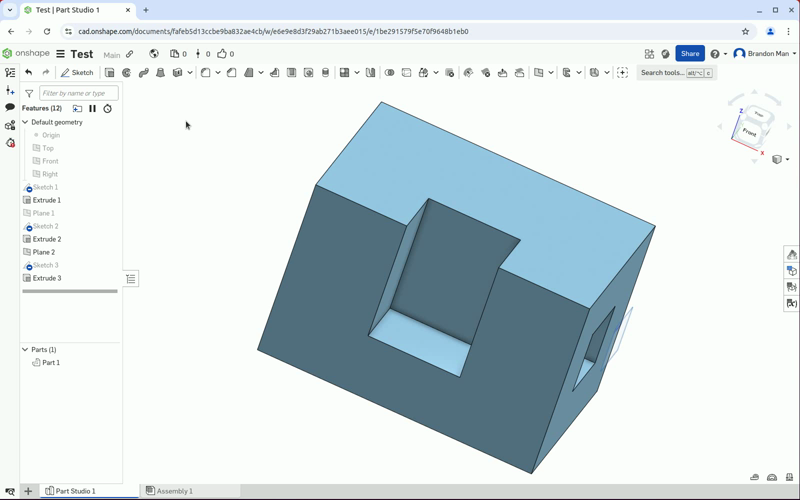
key(down, 2)
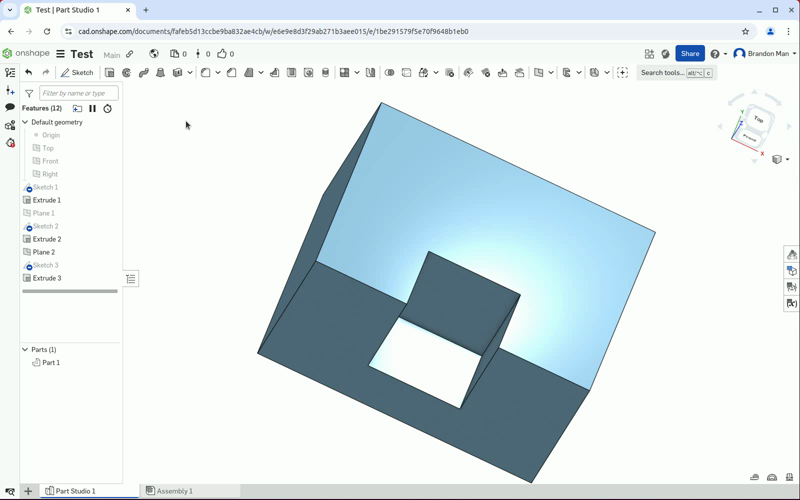
key(up, 2)
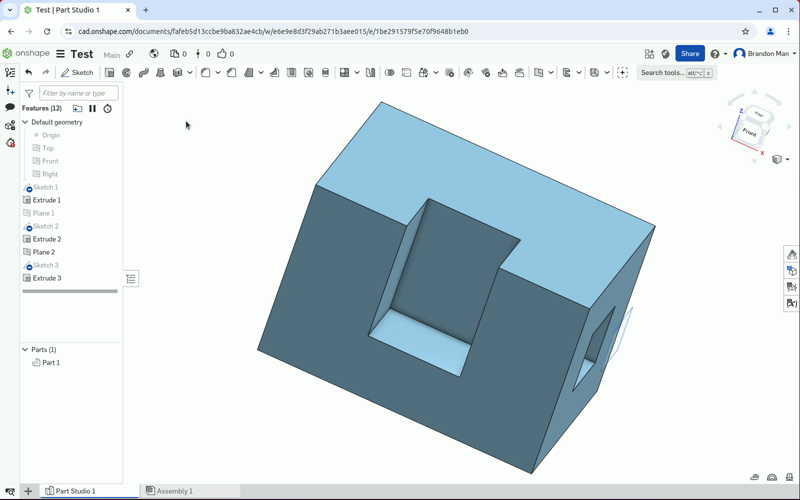
key(left, 2)
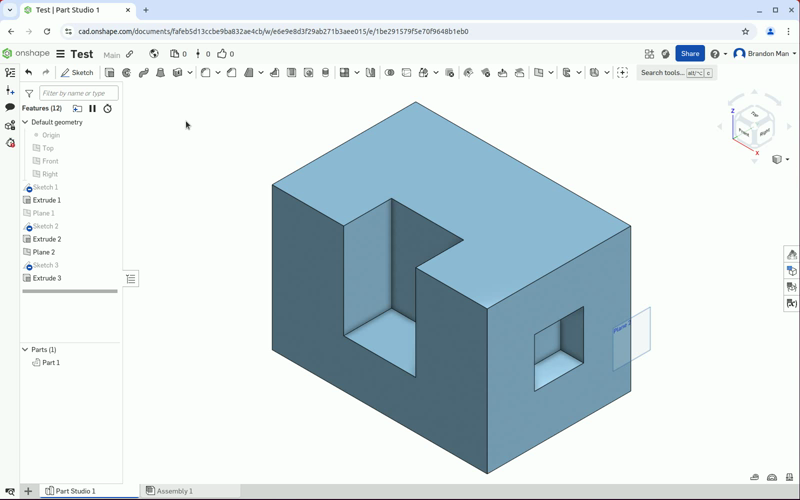
mouse_move(73, 189)
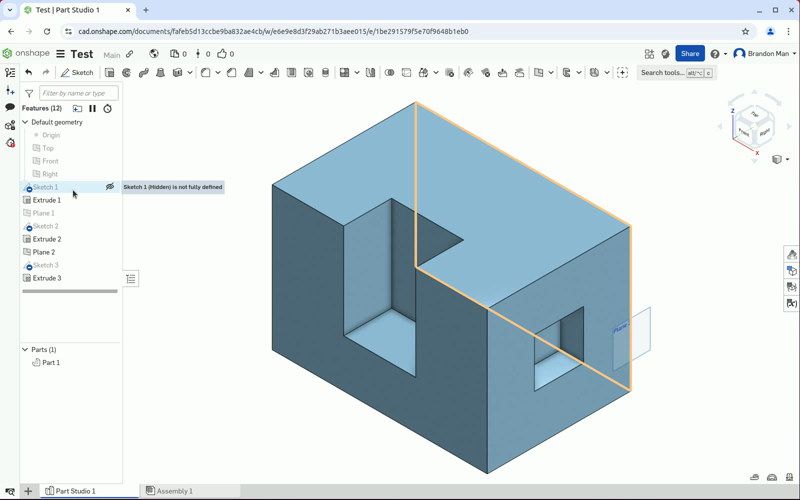
click(73, 189)